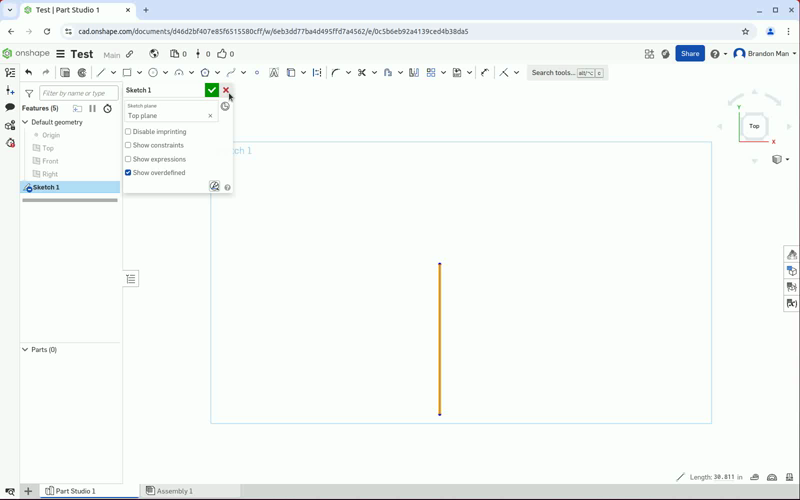
key(shift+h)
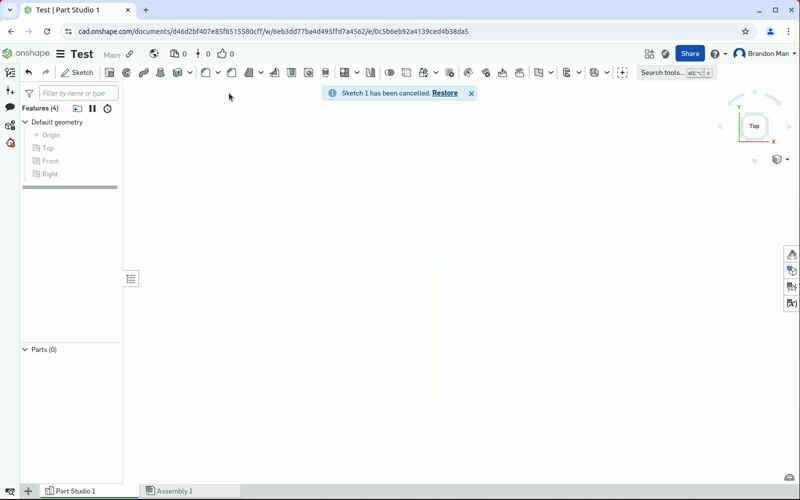
mouse_move(73, 352)
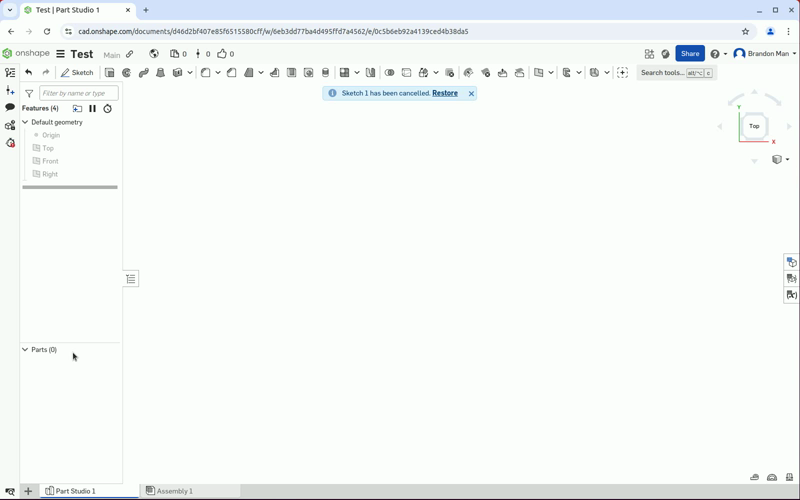
key(y)
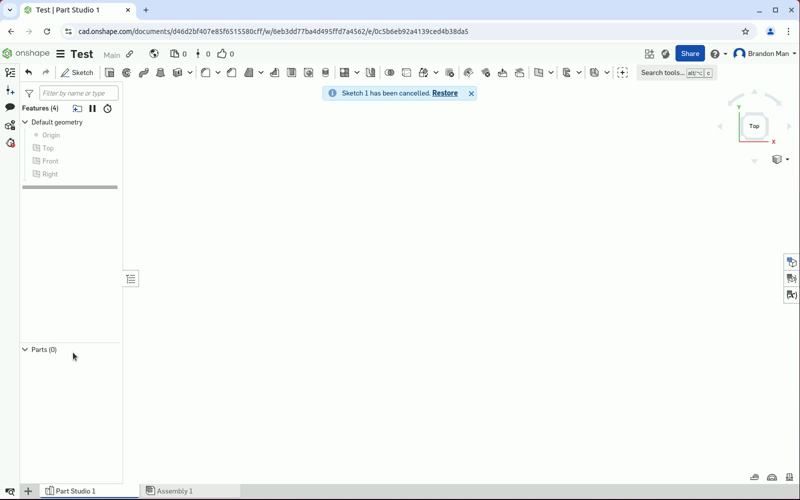
key(shift+p)
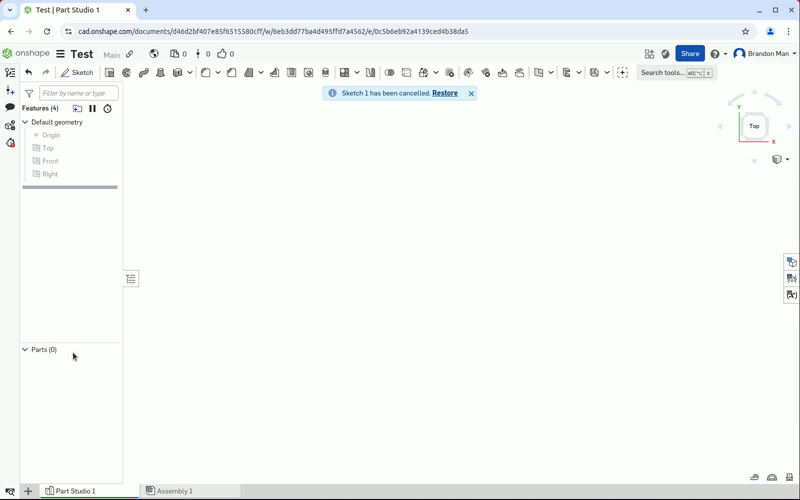
key(space)
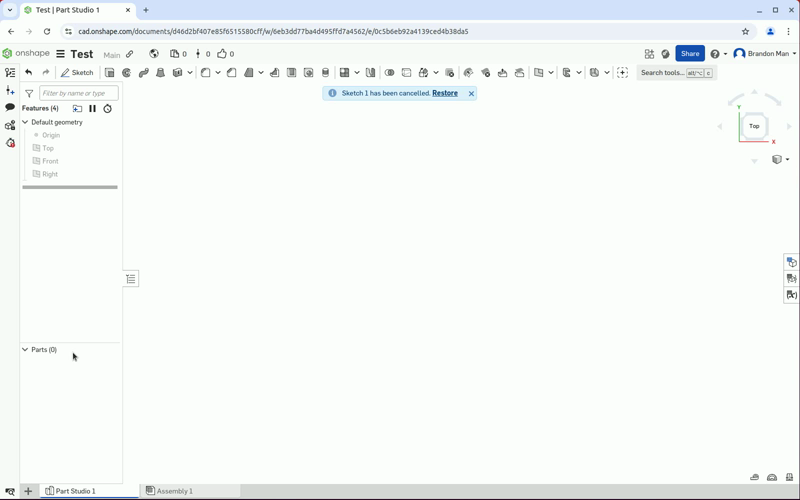
key_down(shift)
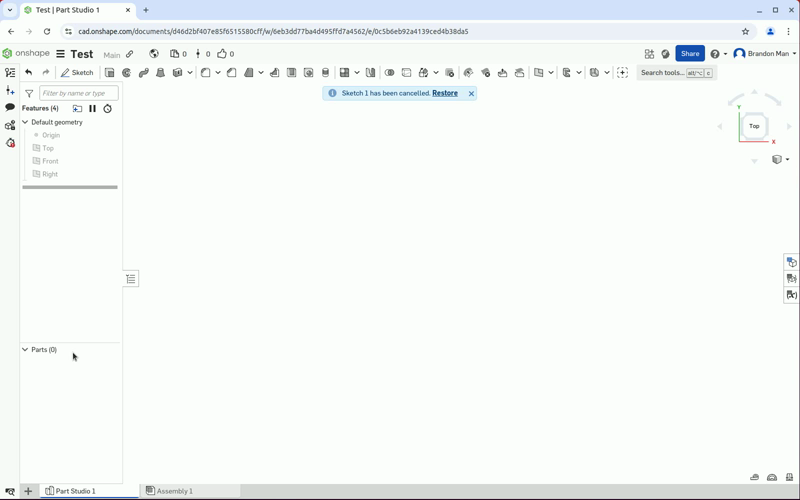
key(up)
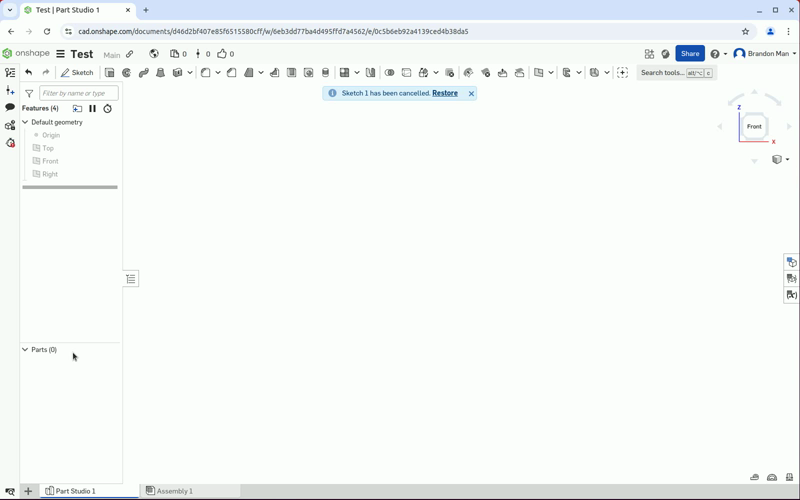
key_up(shift)
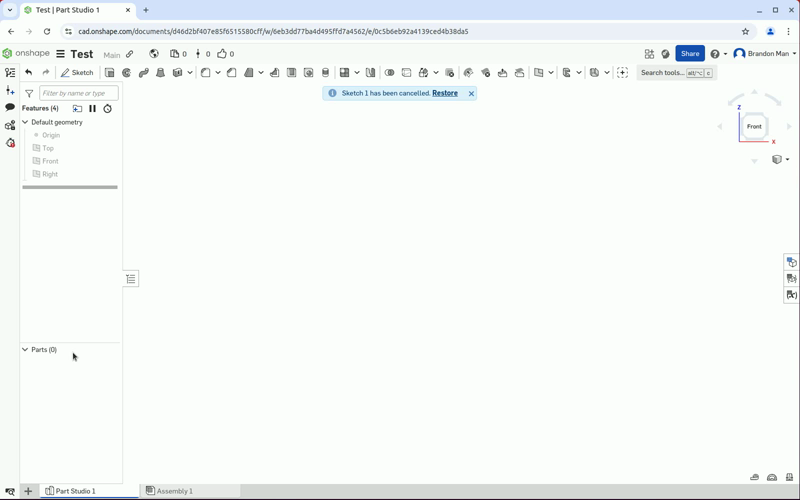
mouse_move(73, 352)
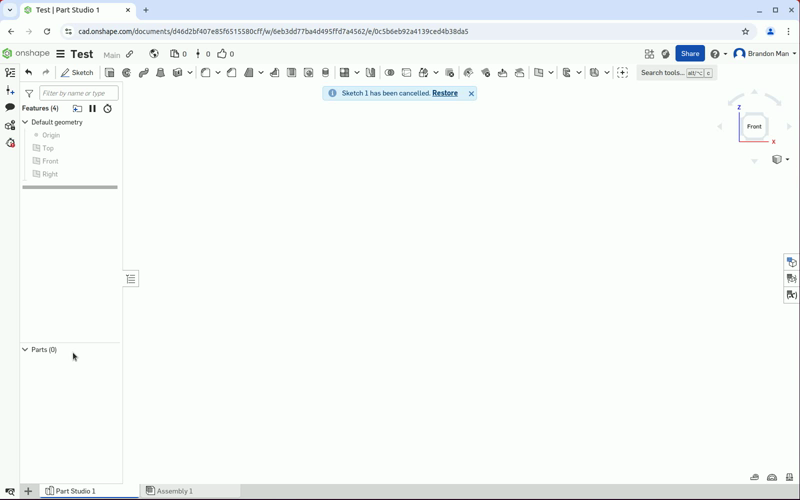
key(shift+y)
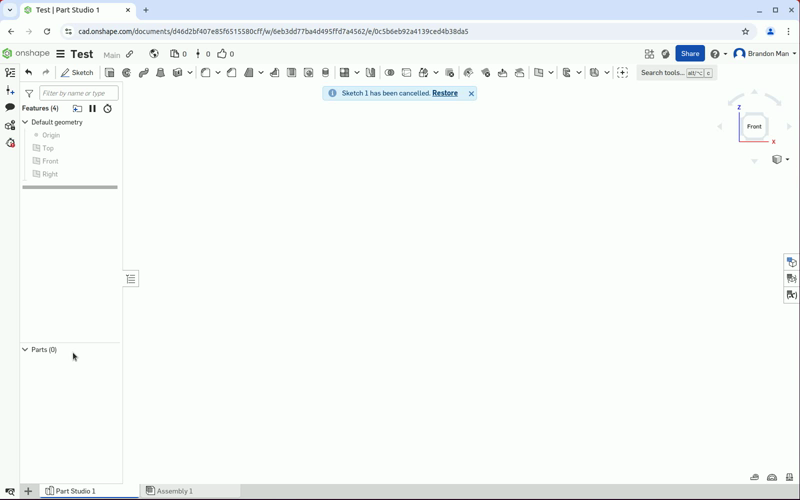
key(shift+s)
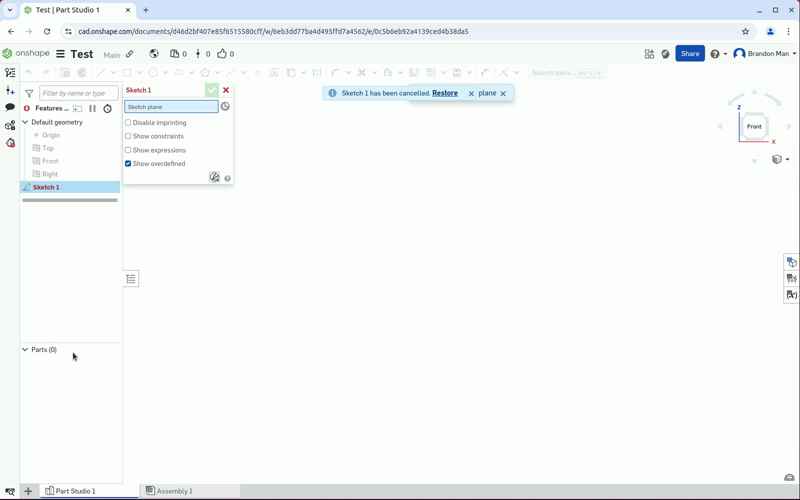
mouse_move(73, 163)
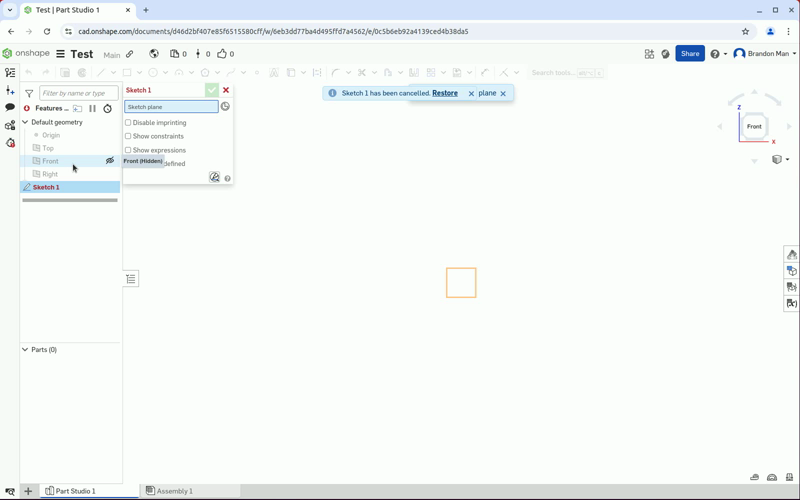
click(73, 163)
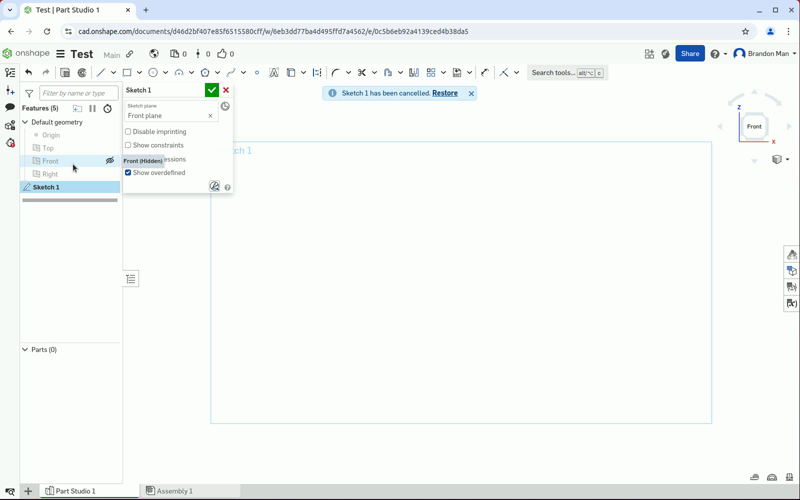
mouse_move(73, 352)
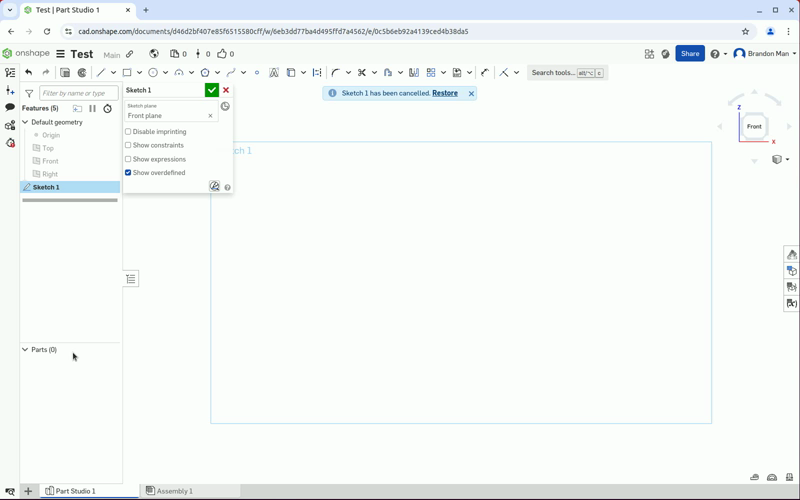
key(y)
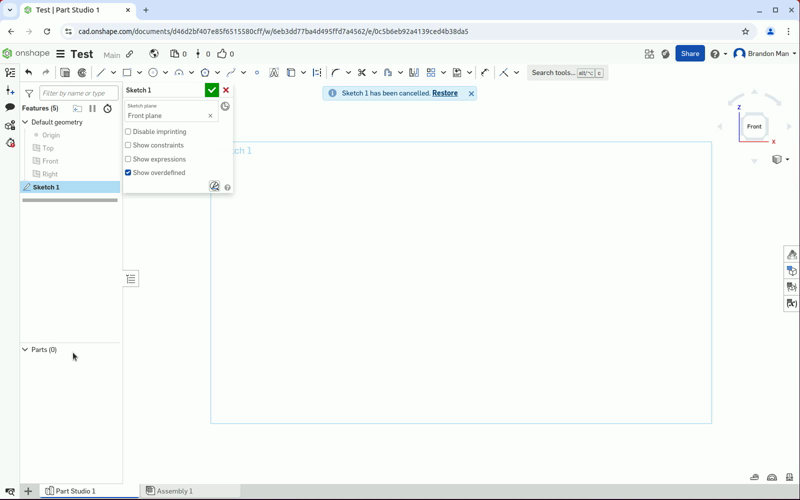
key(l)
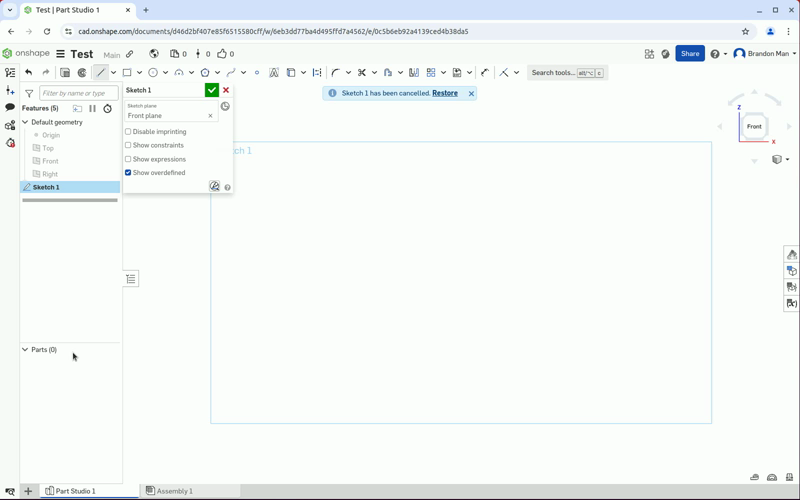
key_down(shift)
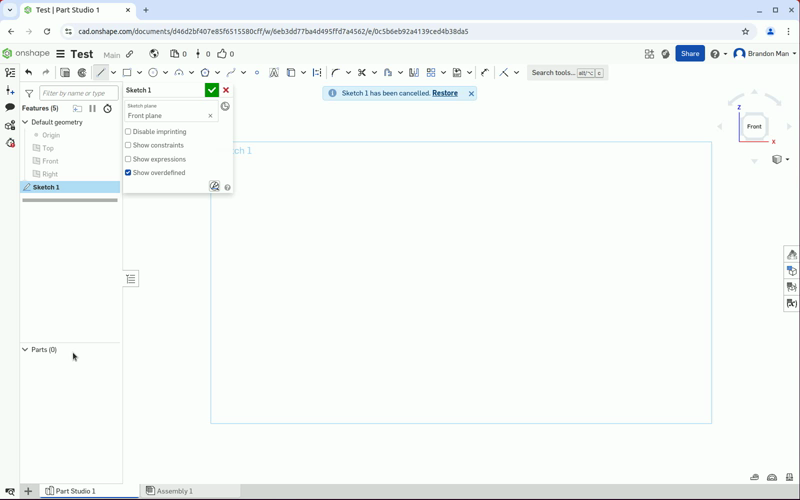
mouse_move(348, 287)
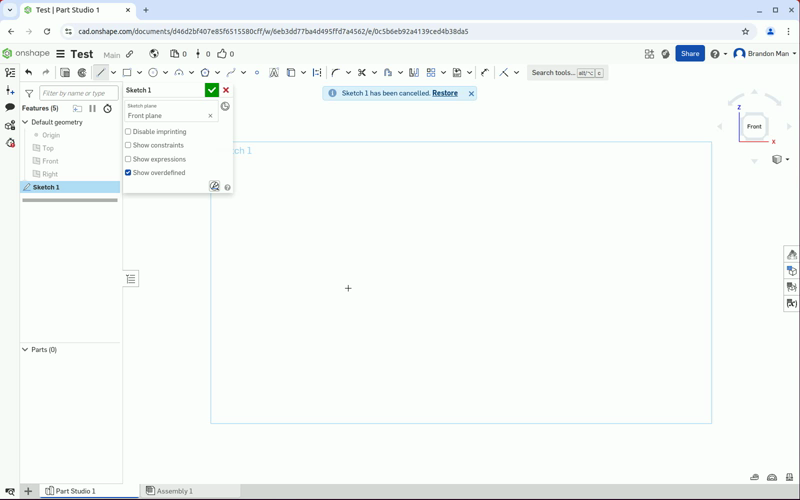
click(348, 287)
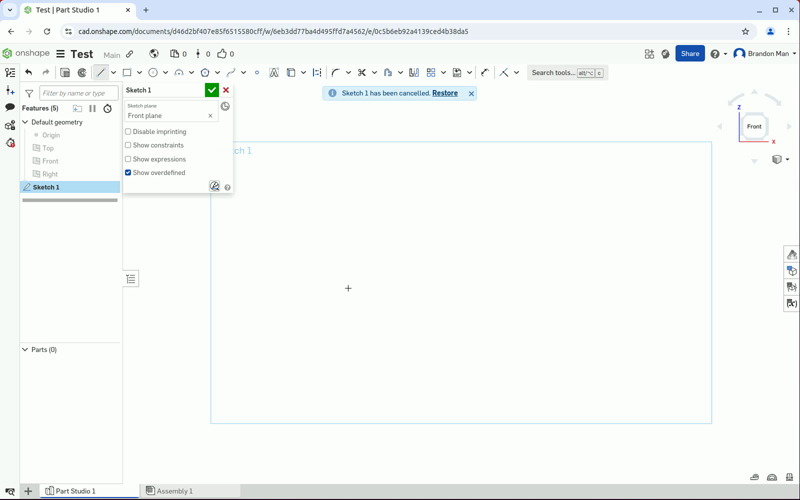
key_up(shift)
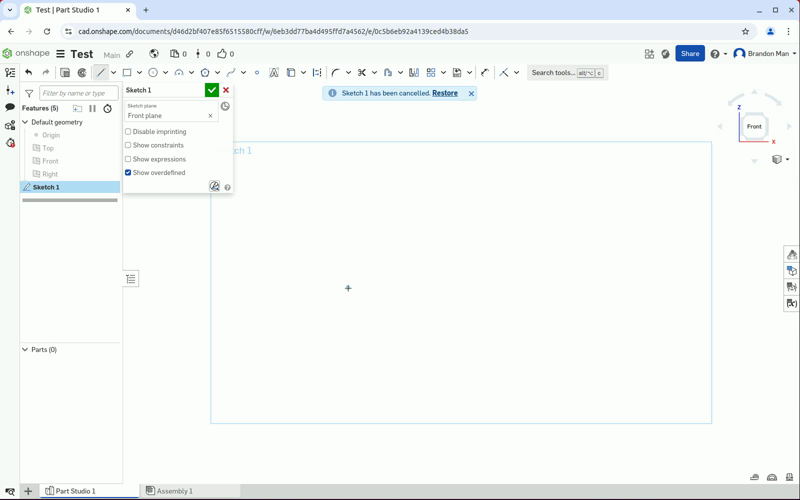
key_down(shift)
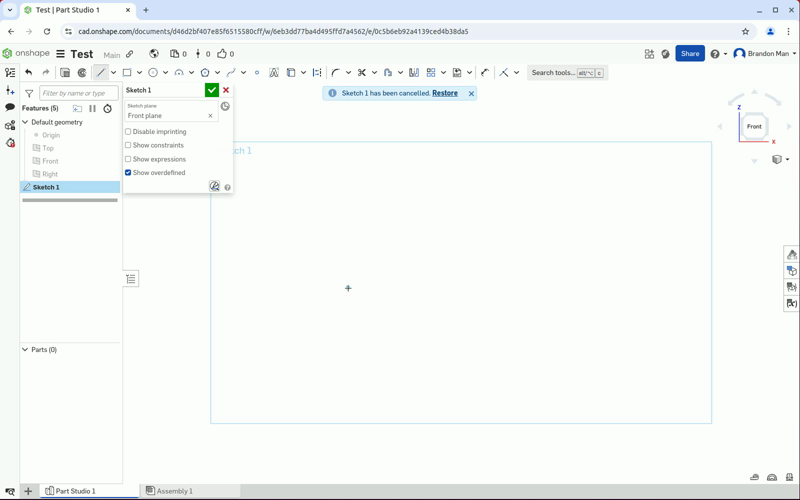
mouse_move(460, 287)
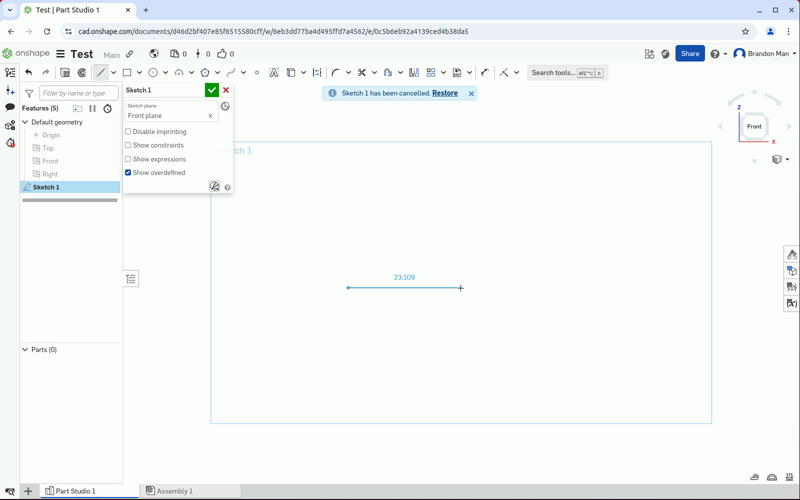
click(460, 287)
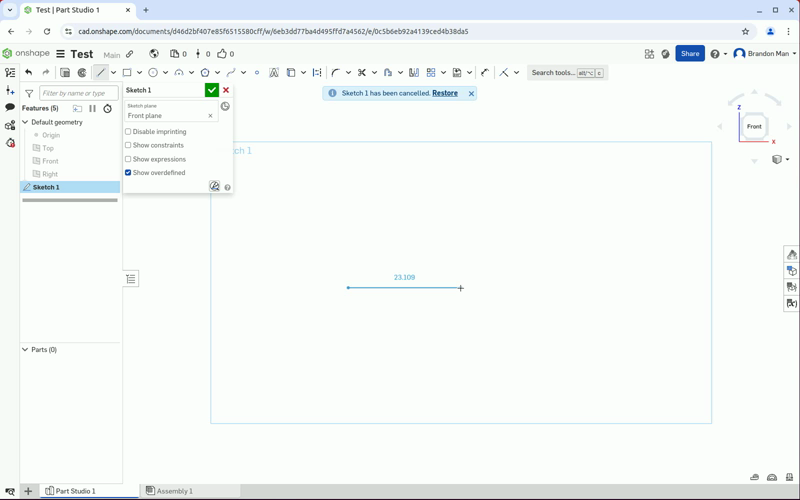
key_up(shift)
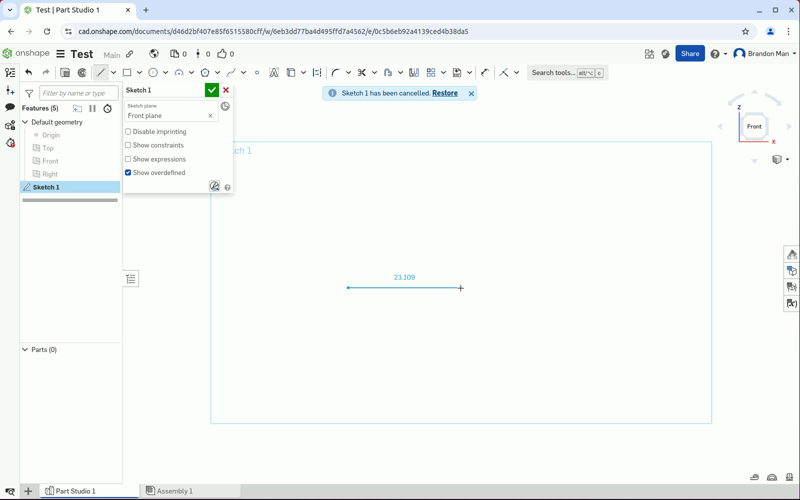
key_down(shift)
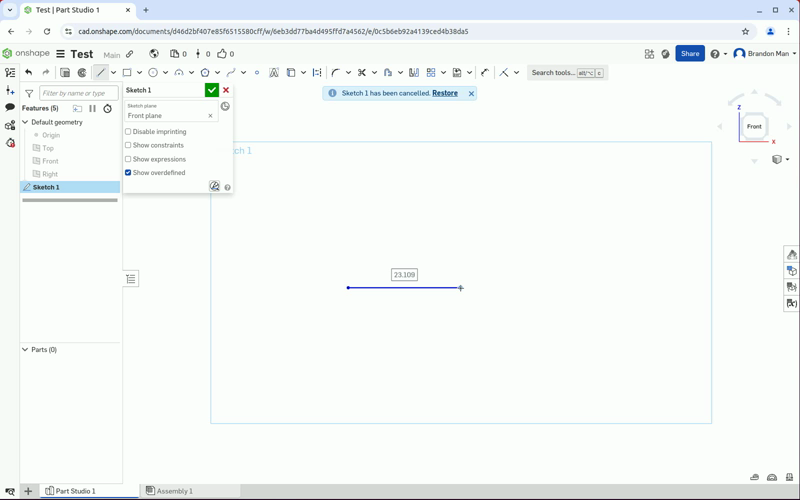
mouse_move(490, 287)
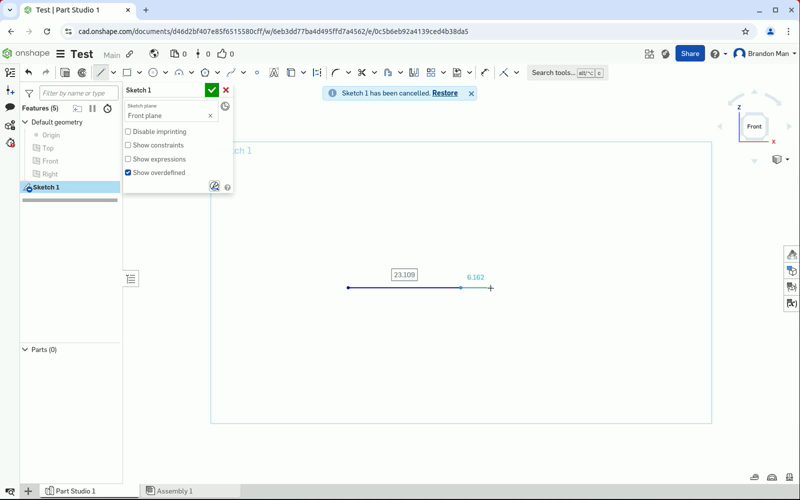
mouse_move(460, 282)
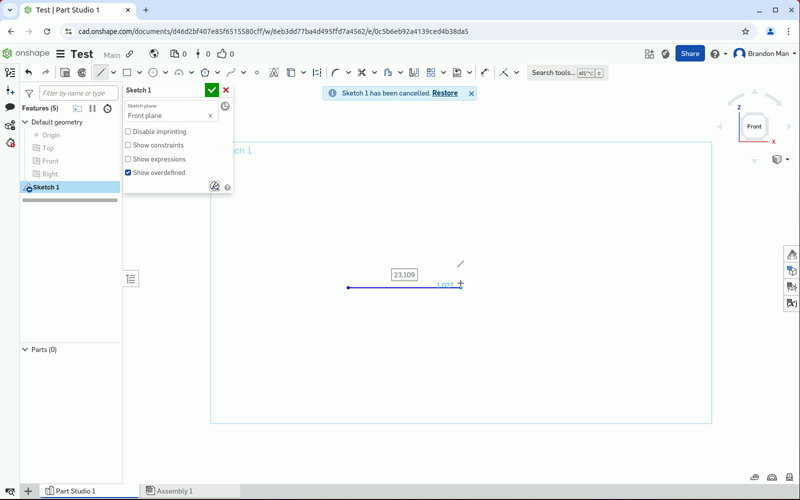
scroll(6)
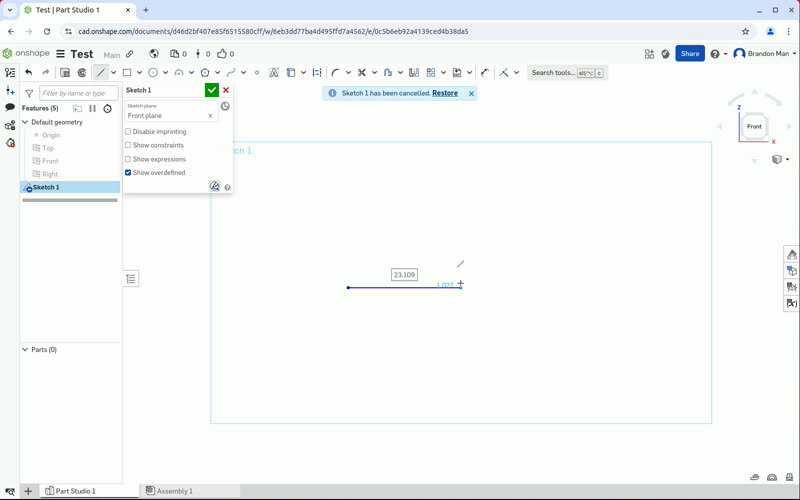
scroll(6)
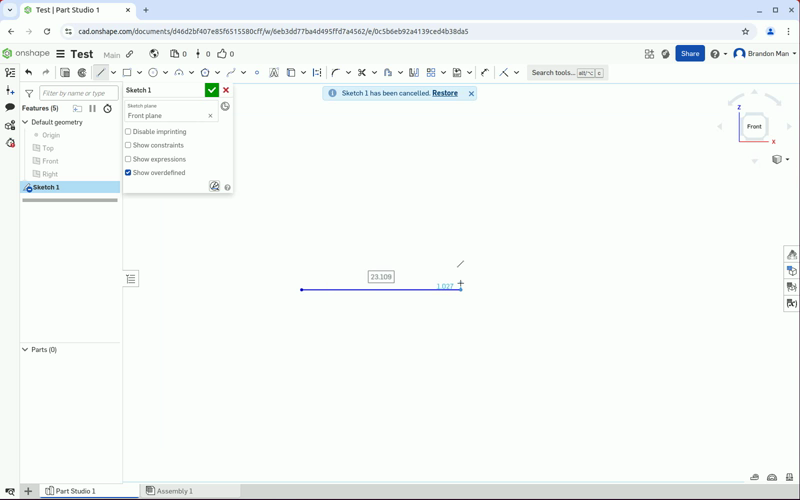
scroll(6)
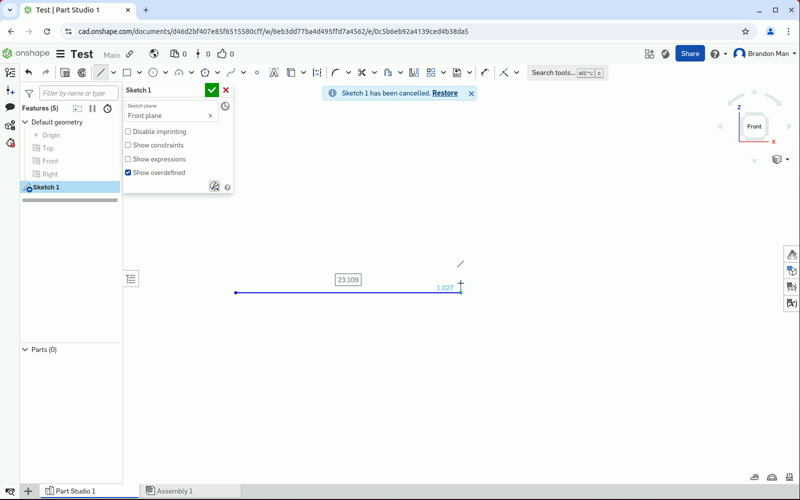
scroll(6)
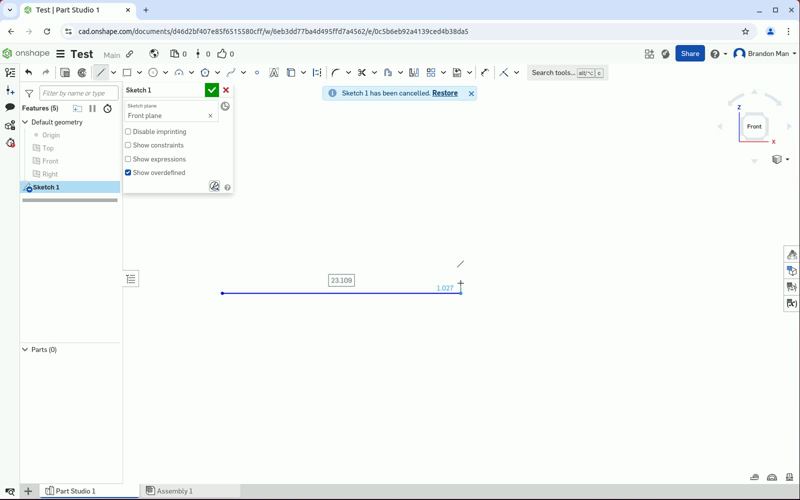
scroll(6)
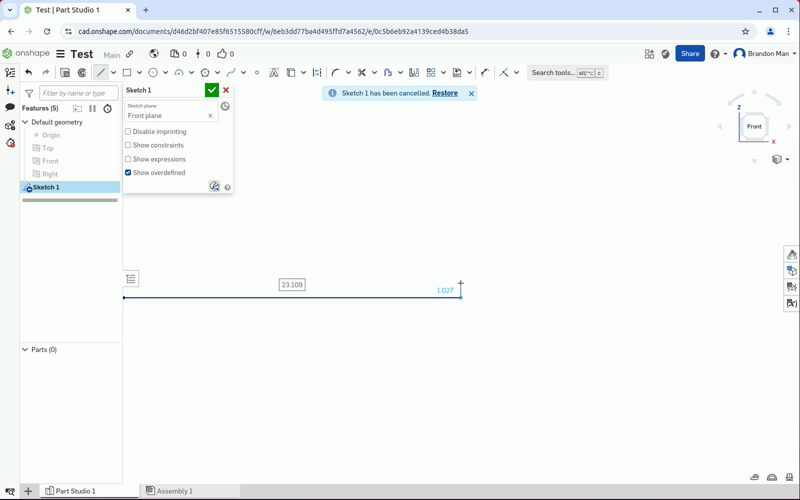
scroll(6)
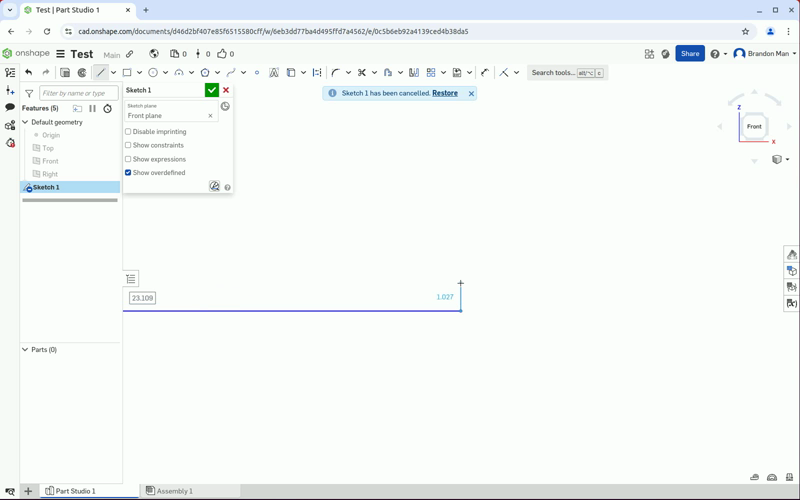
scroll(6)
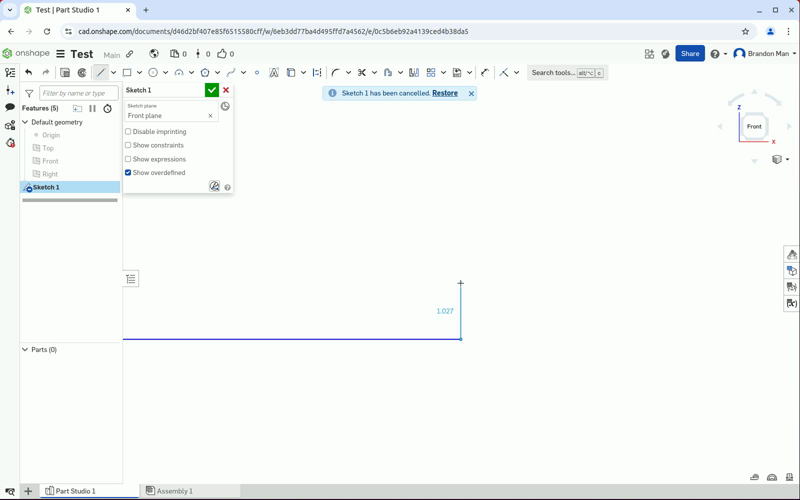
click(460, 282)
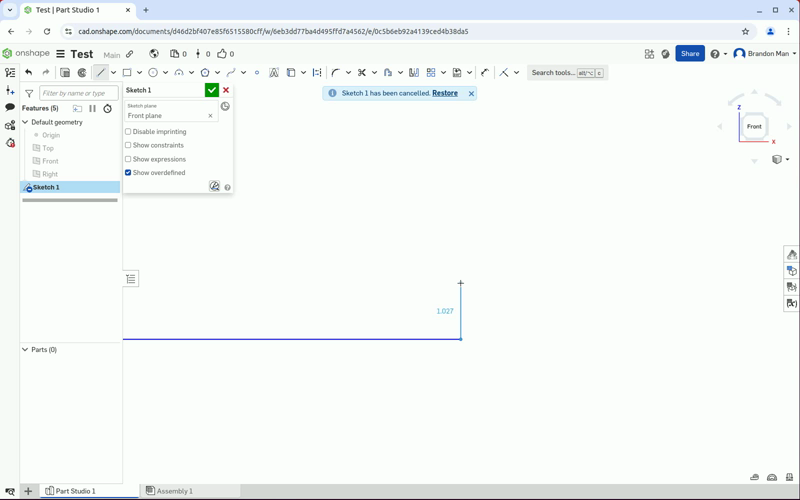
scroll(-6)
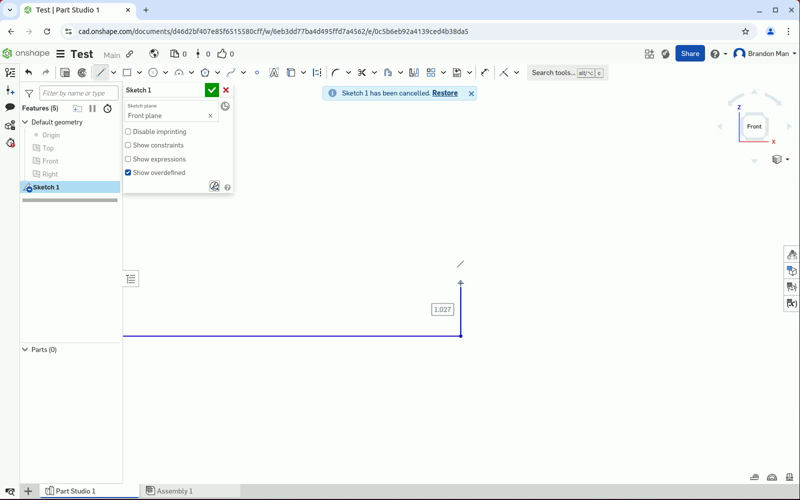
scroll(-6)
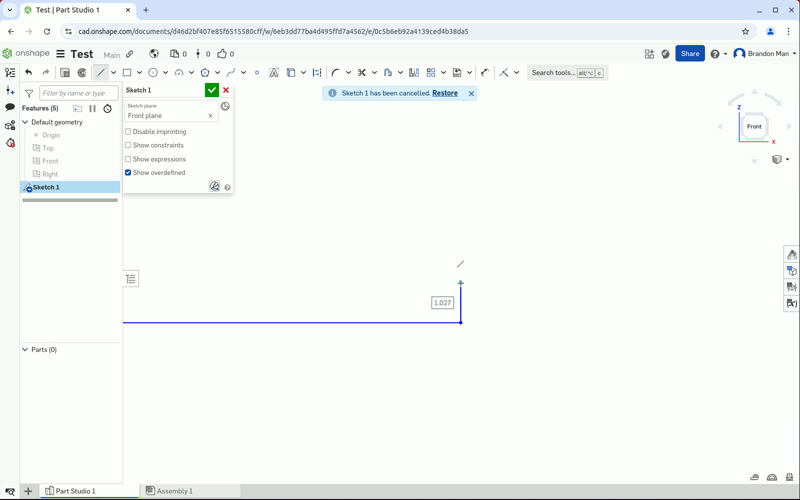
scroll(-6)
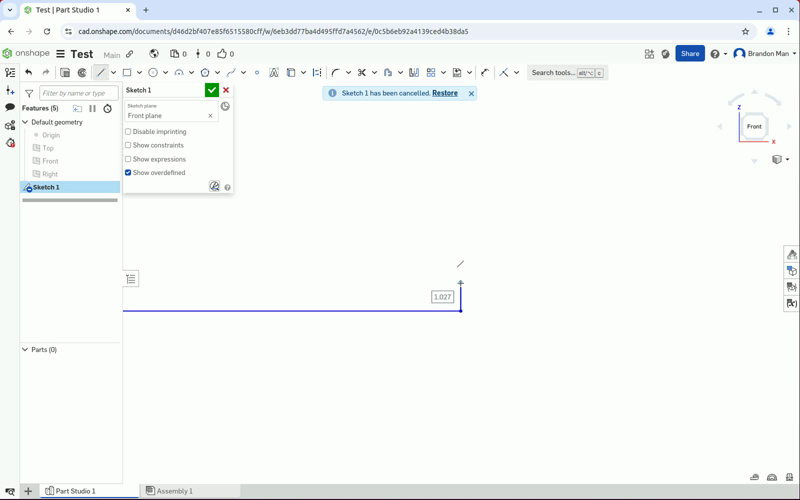
scroll(-6)
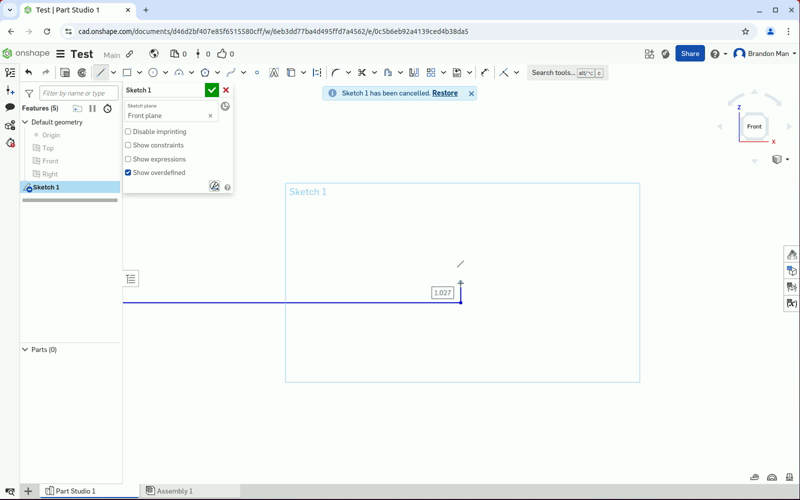
scroll(-6)
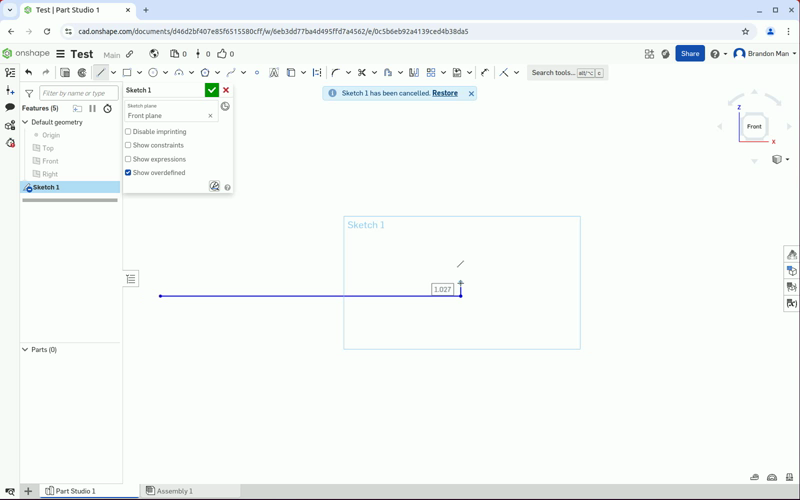
scroll(-6)
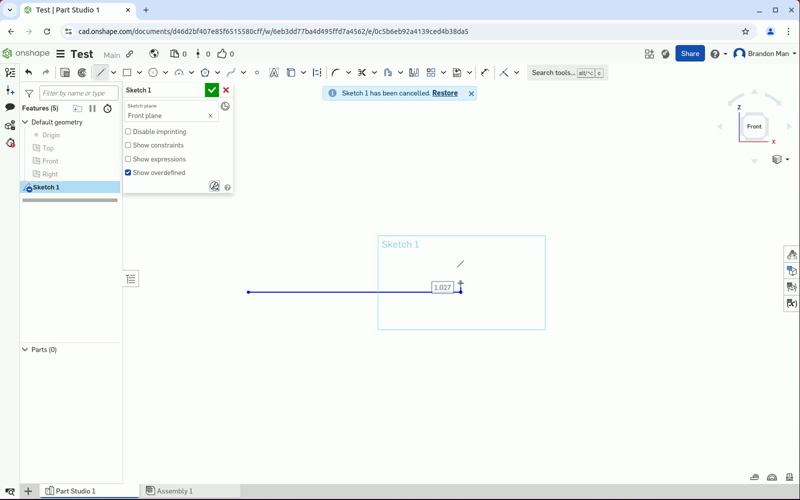
scroll(-6)
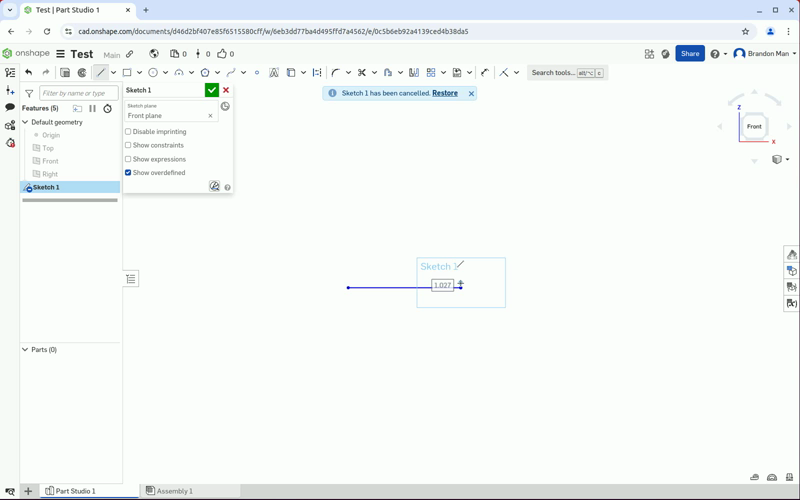
key_up(shift)
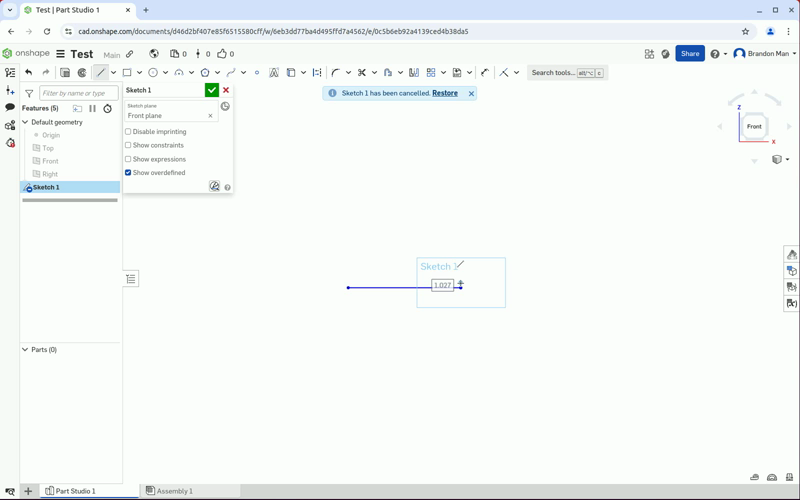
key_down(shift)
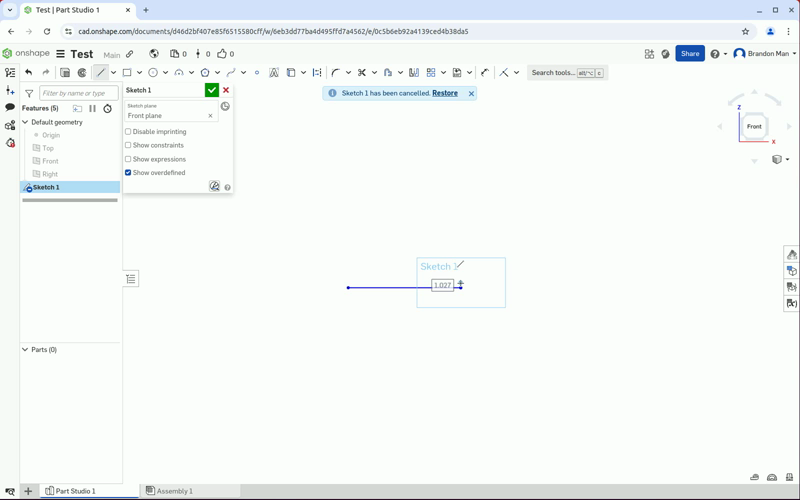
mouse_move(490, 282)
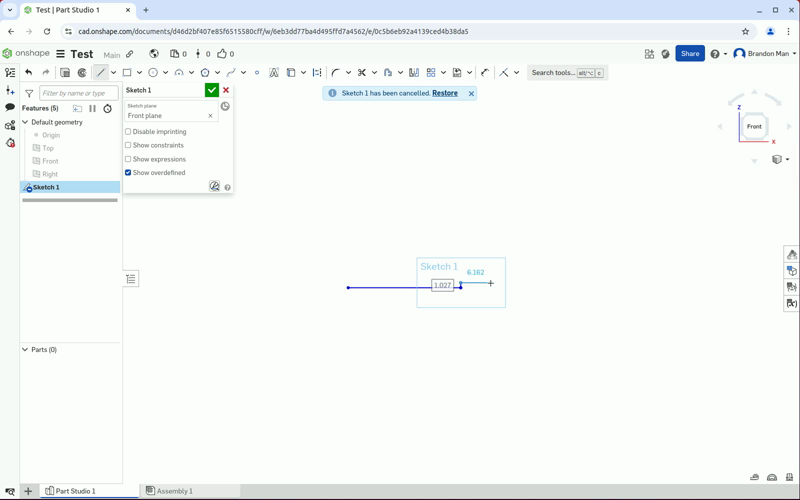
mouse_move(460, 240)
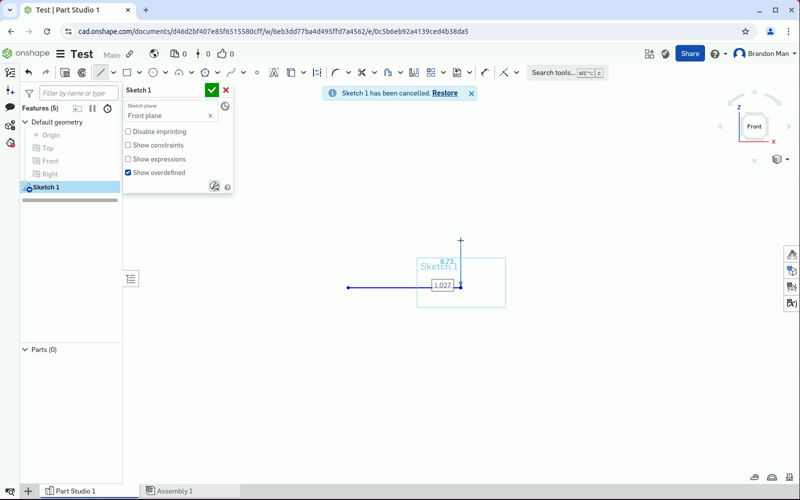
click(460, 240)
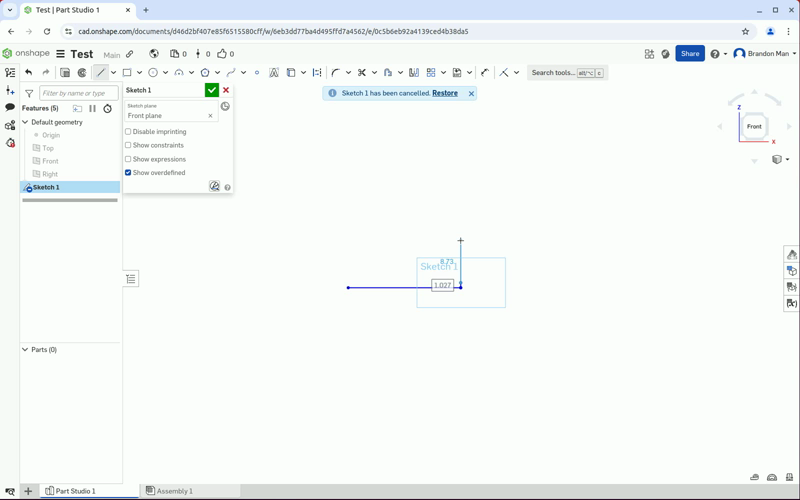
key_up(shift)
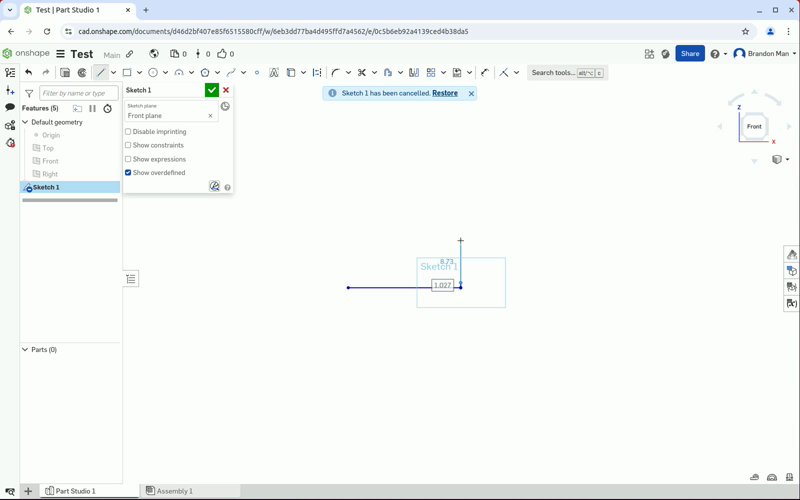
key_down(shift)
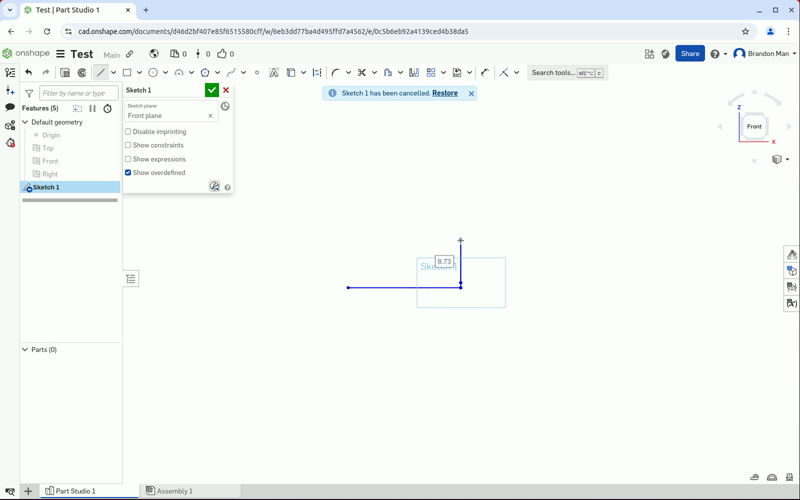
mouse_move(490, 240)
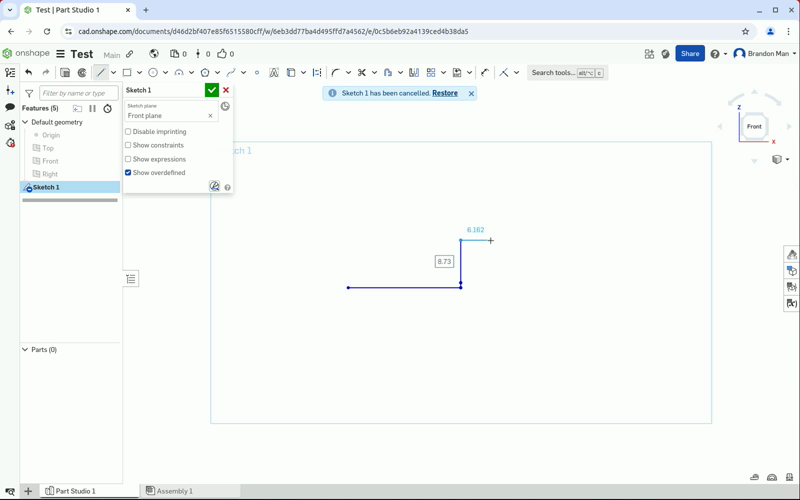
mouse_move(425, 240)
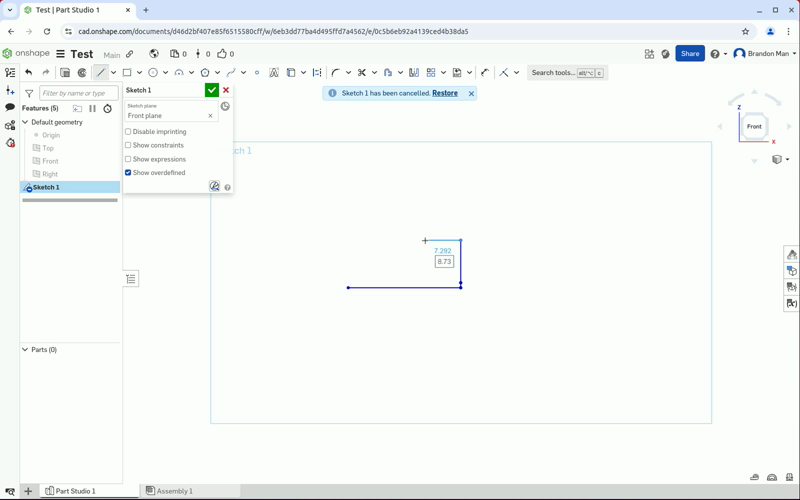
click(425, 240)
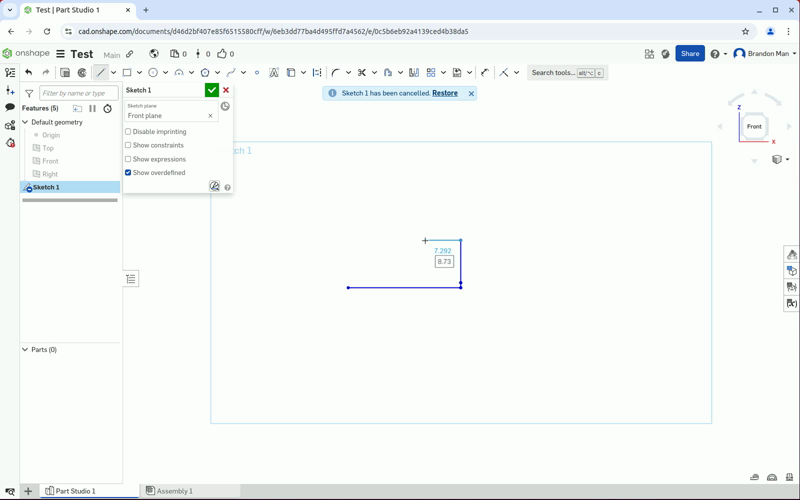
key_up(shift)
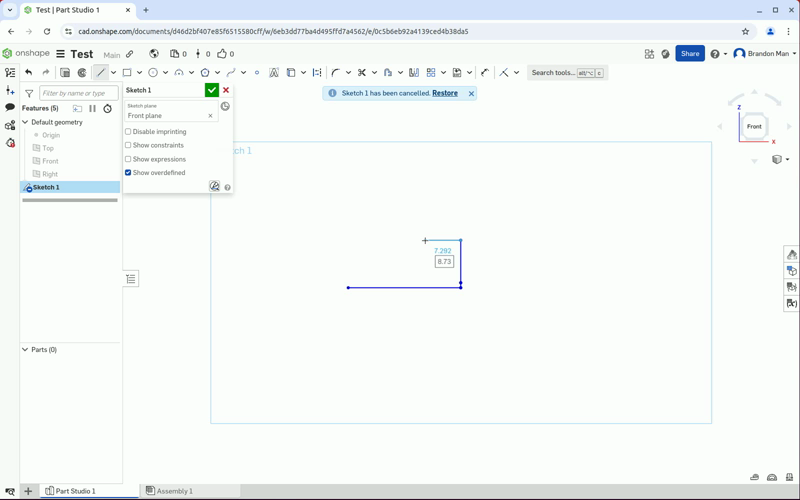
key_down(shift)
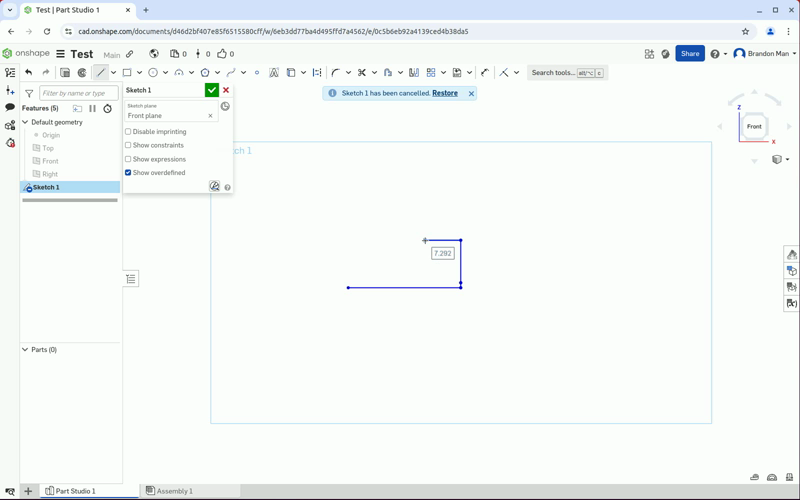
mouse_move(455, 240)
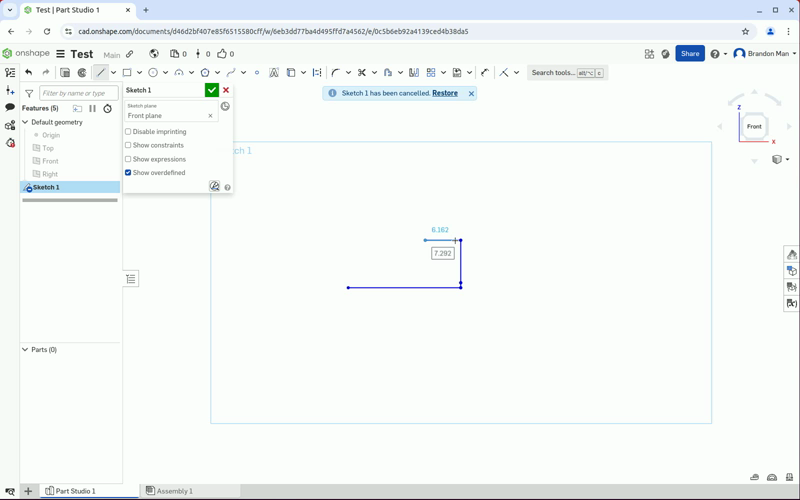
mouse_move(425, 282)
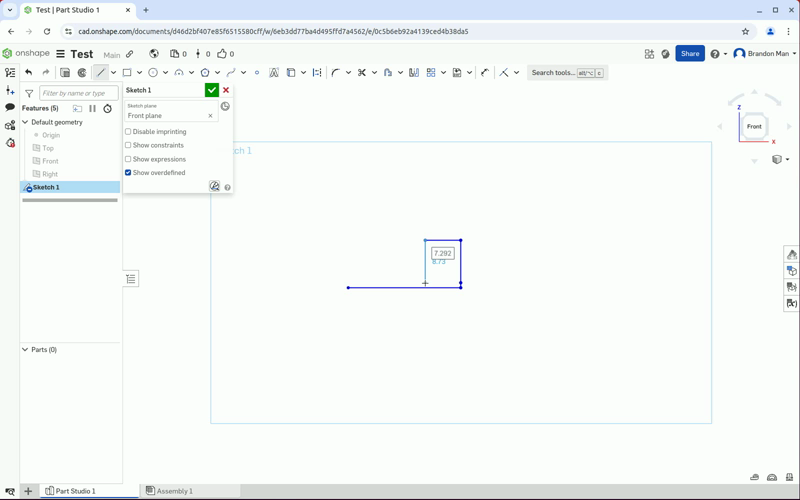
click(425, 282)
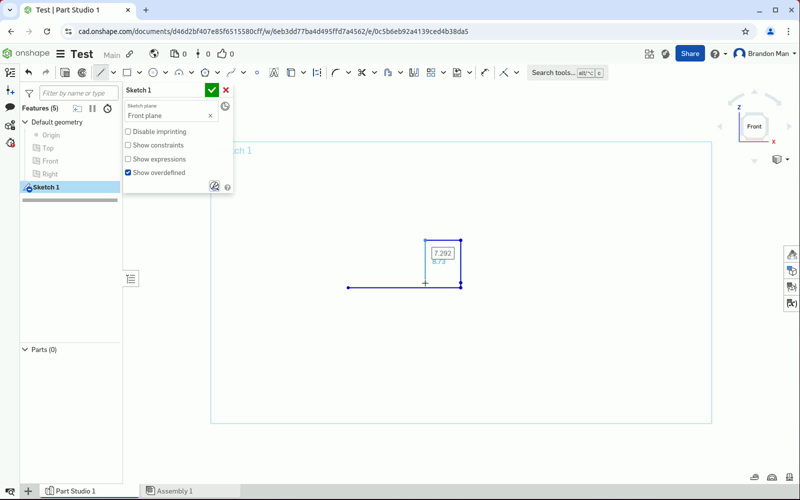
key_up(shift)
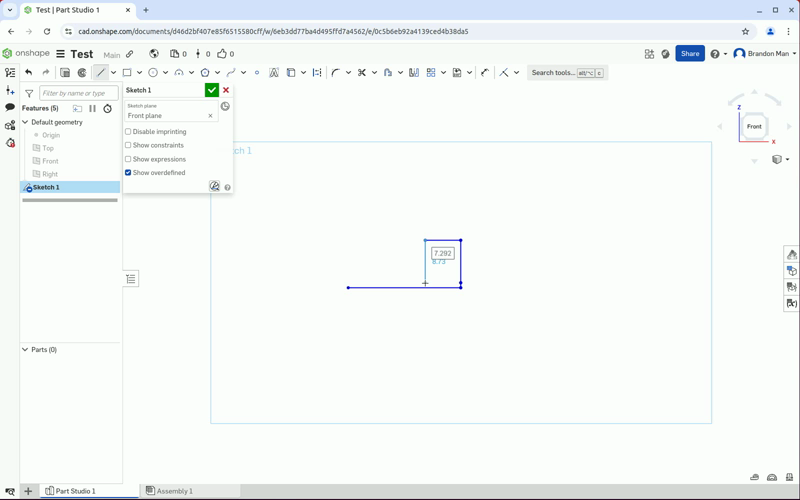
key_down(shift)
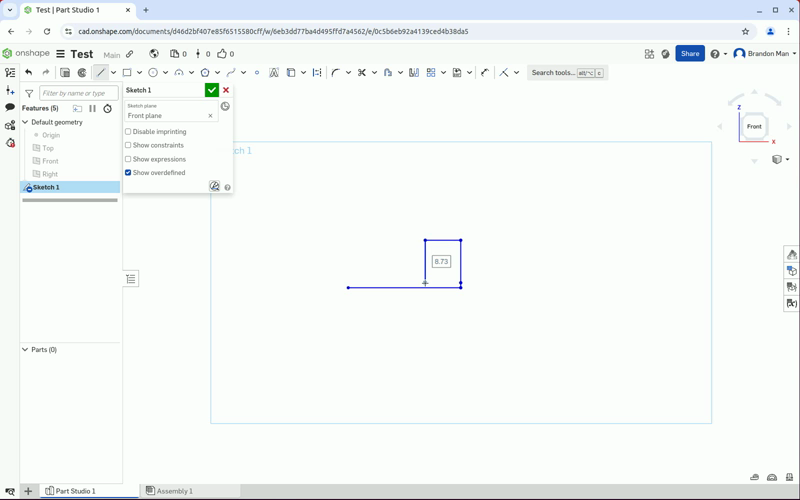
mouse_move(455, 282)
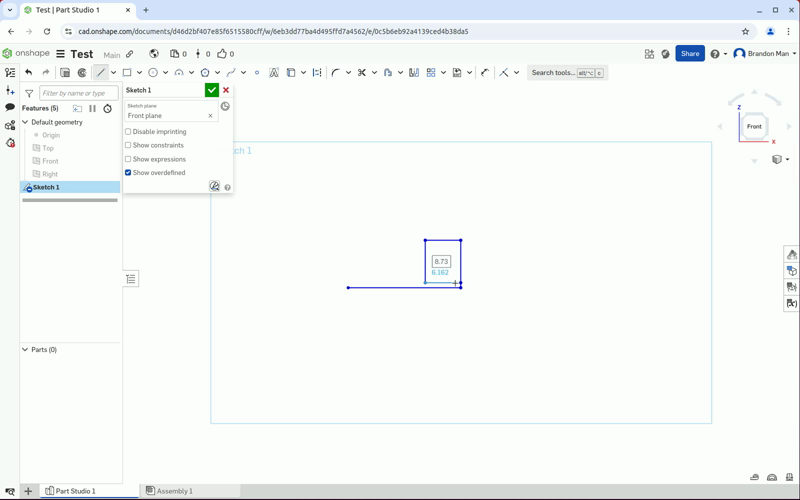
mouse_move(383, 282)
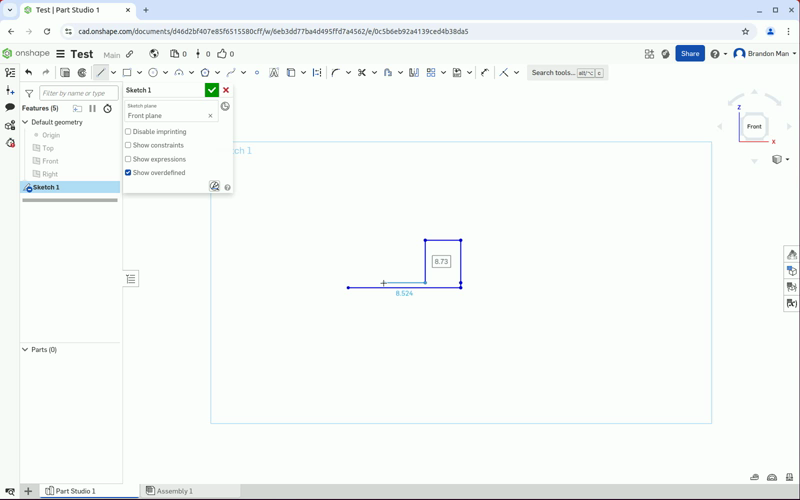
click(383, 282)
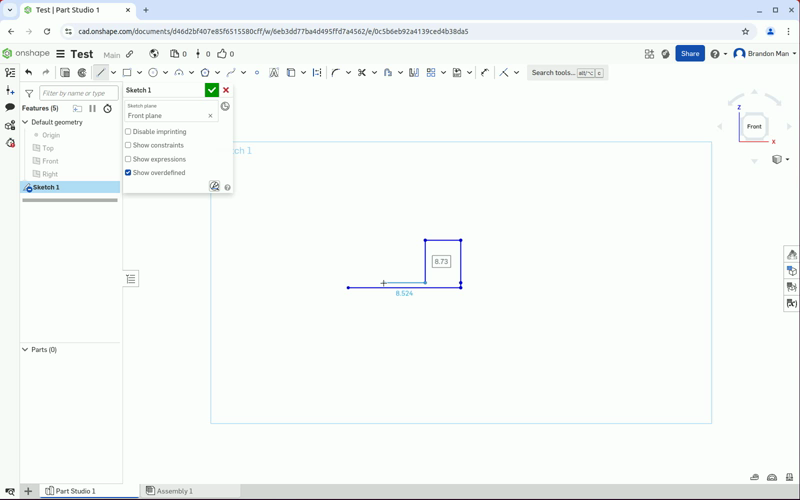
key_up(shift)
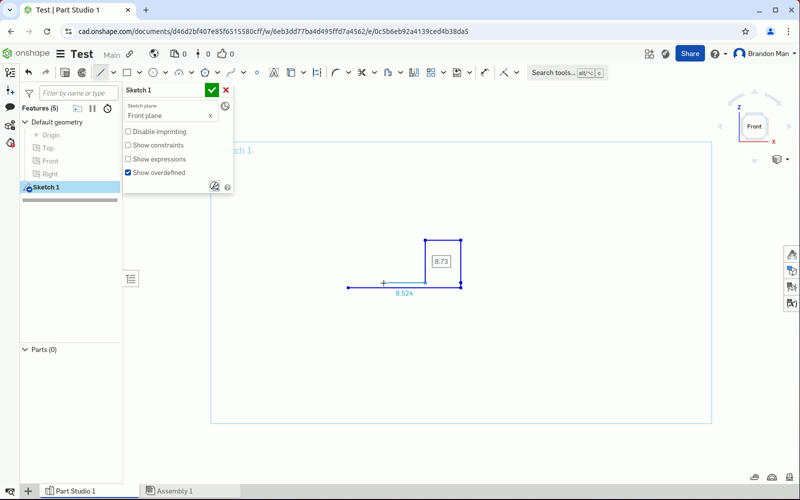
key_down(shift)
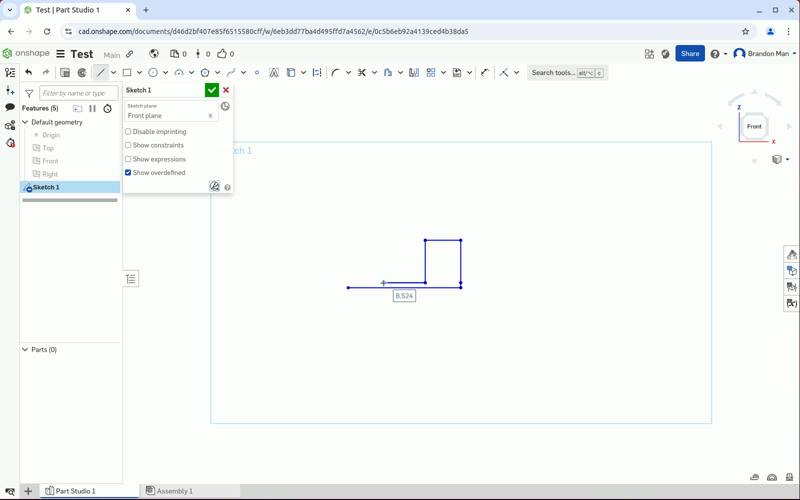
mouse_move(413, 282)
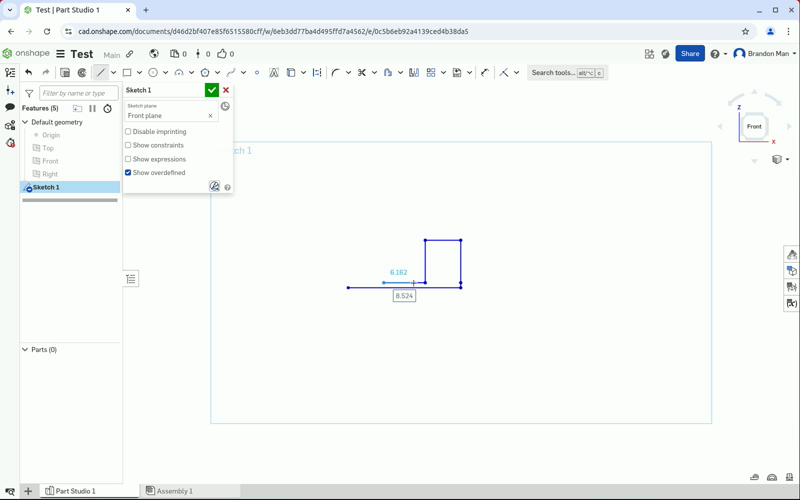
mouse_move(383, 240)
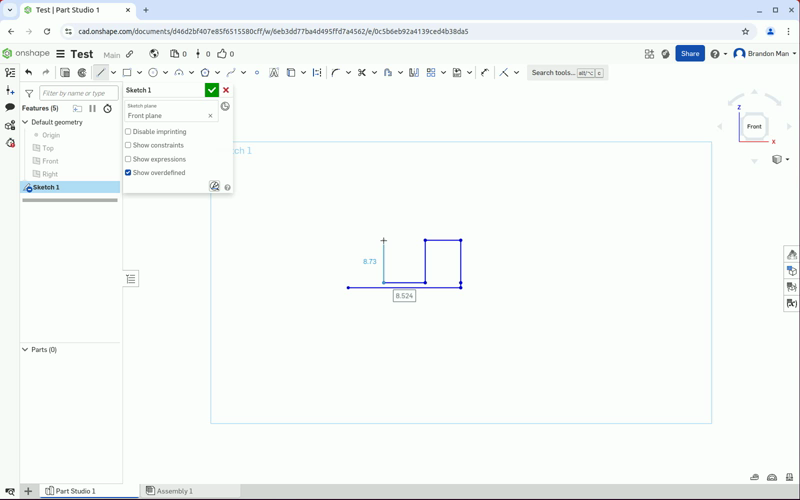
click(383, 240)
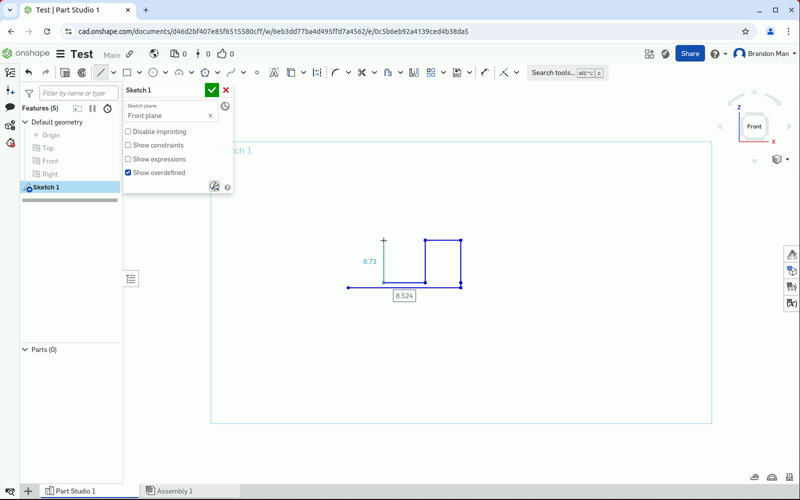
key_up(shift)
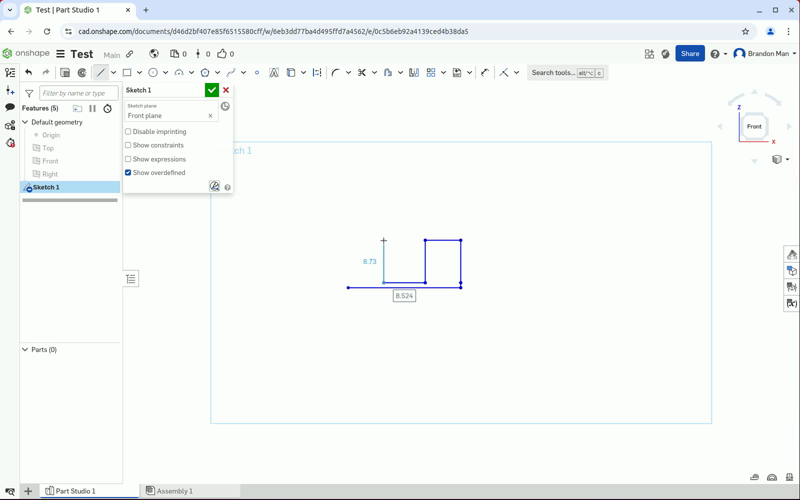
key_down(shift)
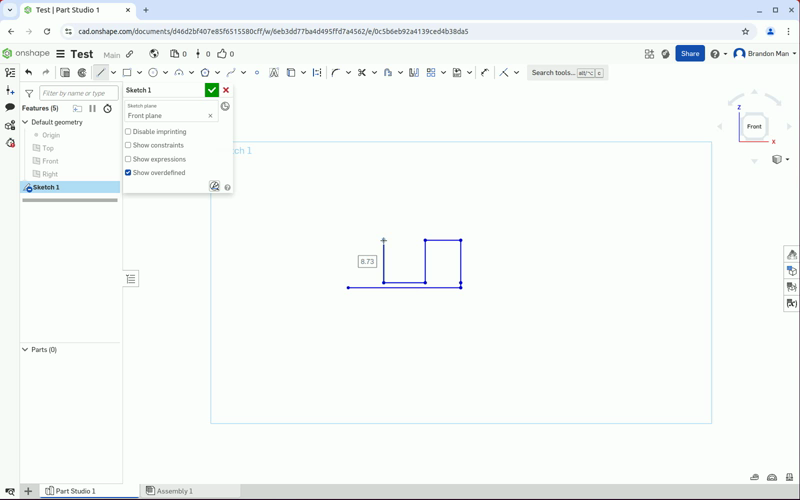
mouse_move(413, 240)
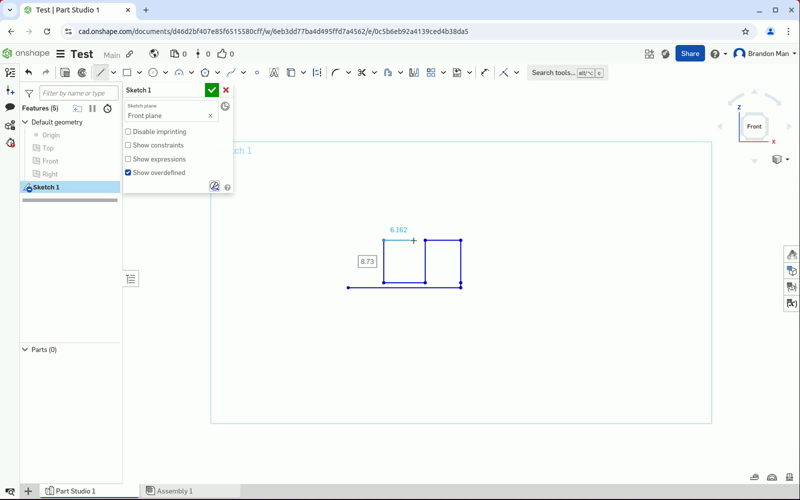
mouse_move(348, 240)
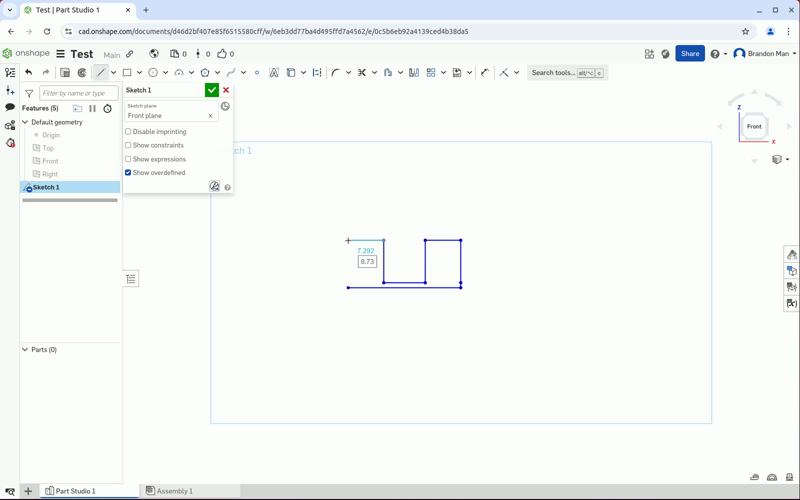
click(348, 240)
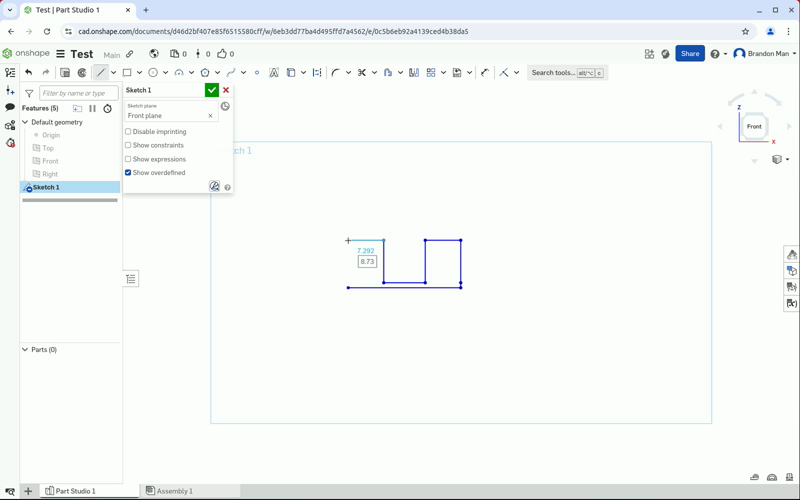
key_up(shift)
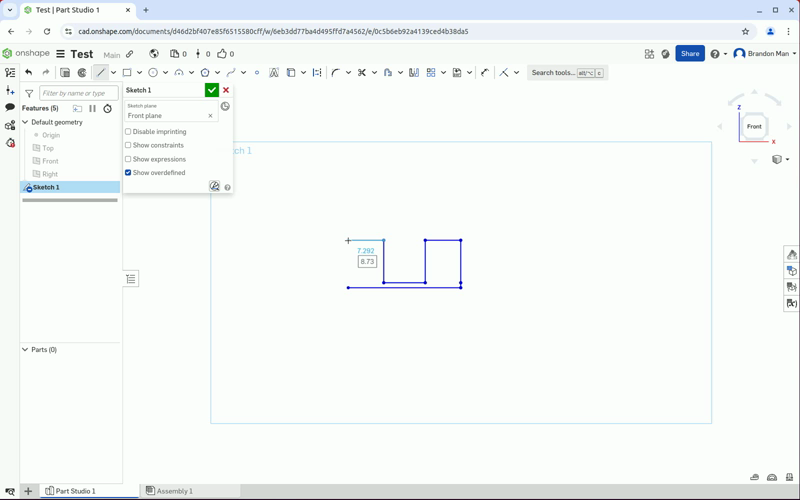
key_down(shift)
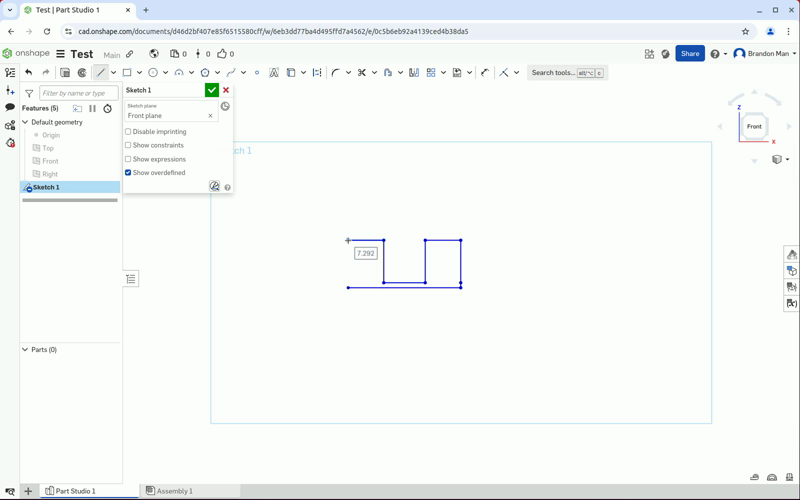
mouse_move(378, 240)
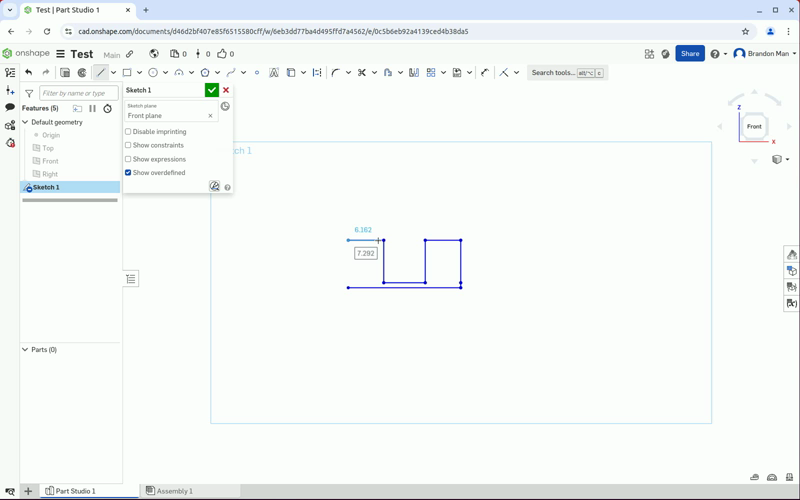
mouse_move(348, 282)
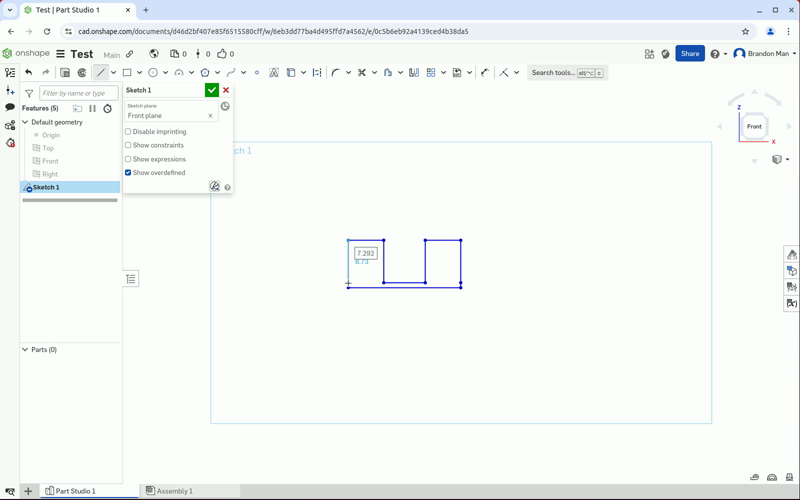
click(348, 282)
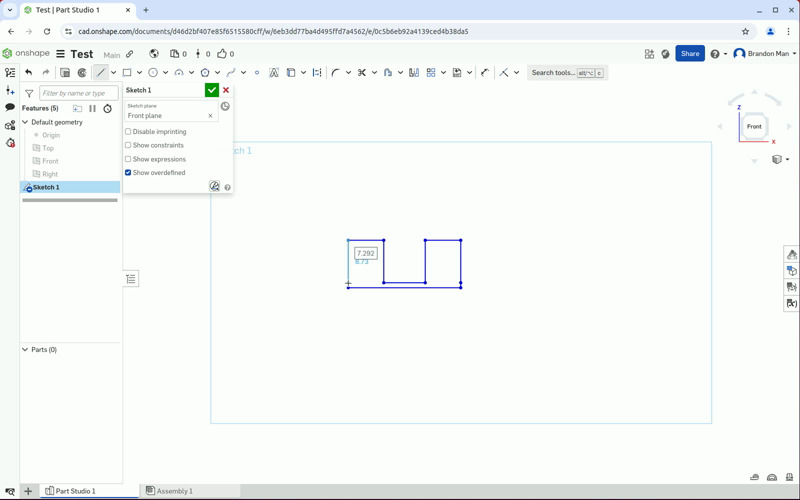
key_up(shift)
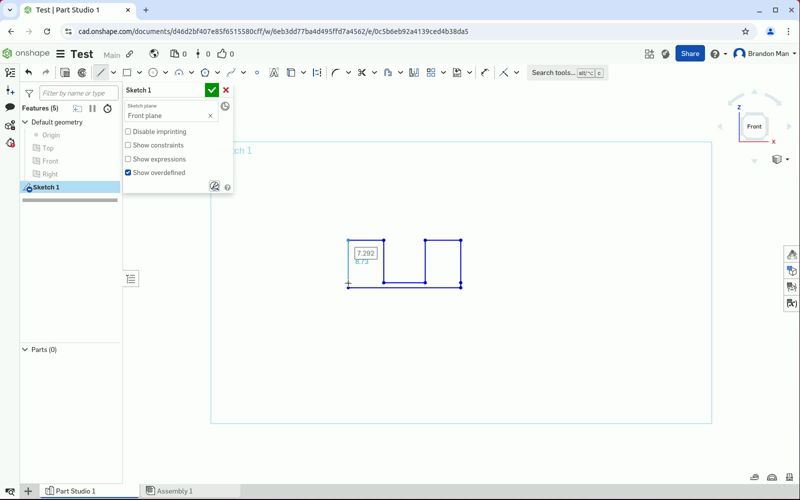
mouse_move(378, 282)
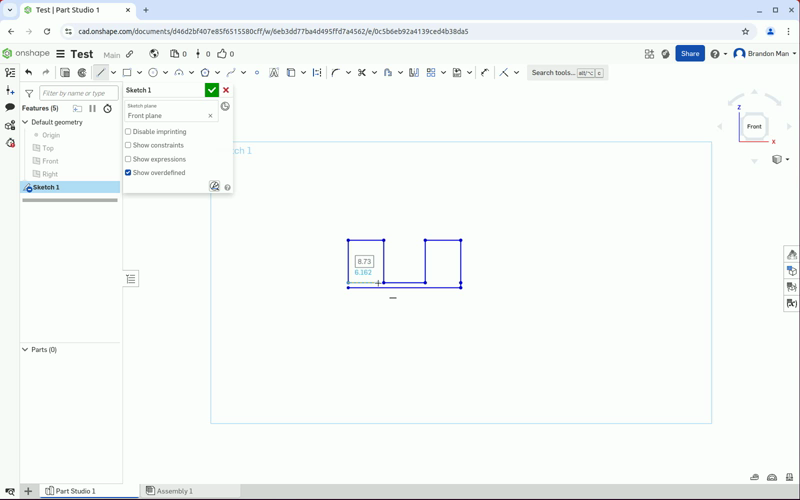
key_down(shift)
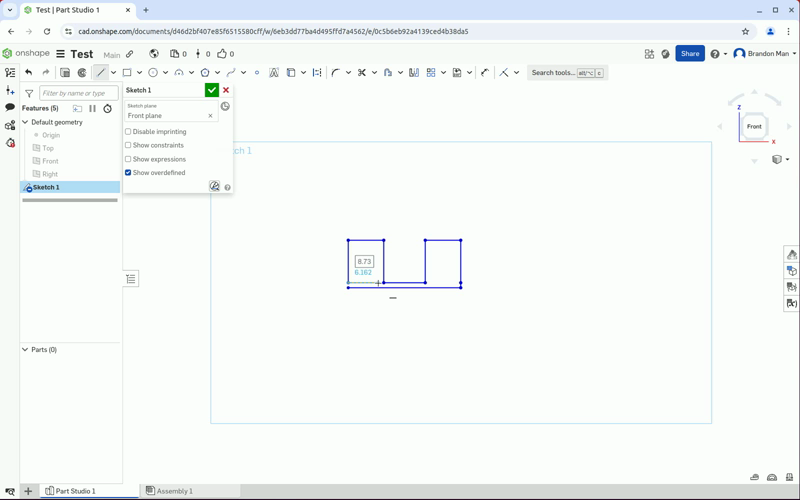
mouse_move(348, 287)
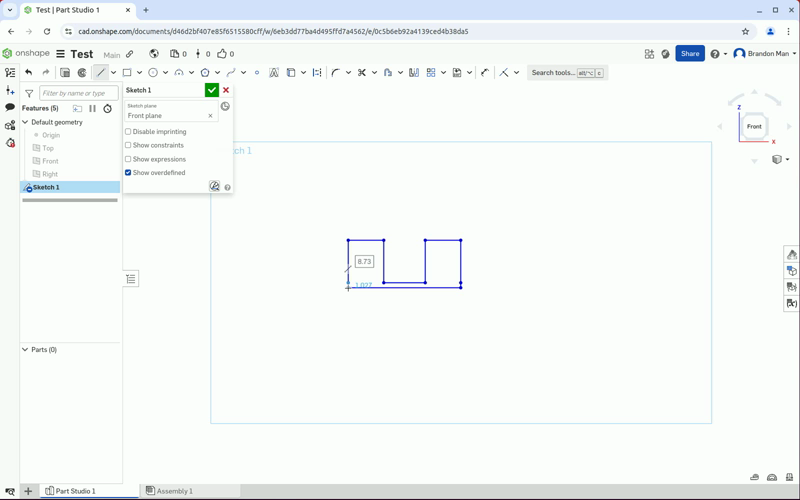
scroll(6)
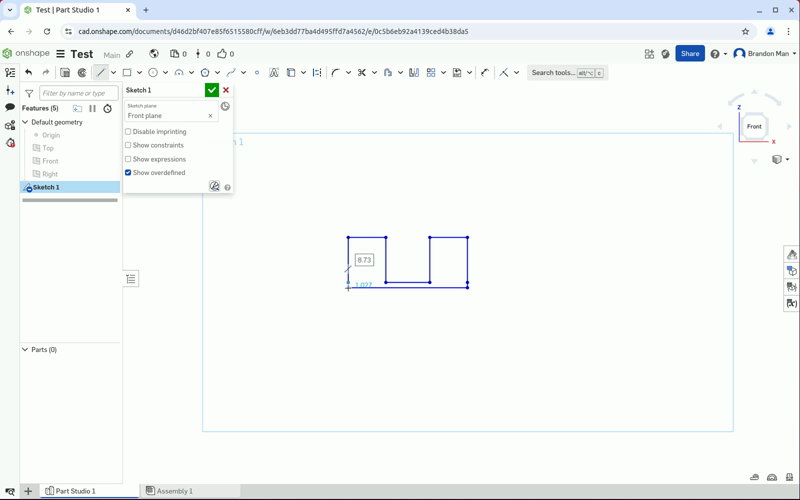
scroll(6)
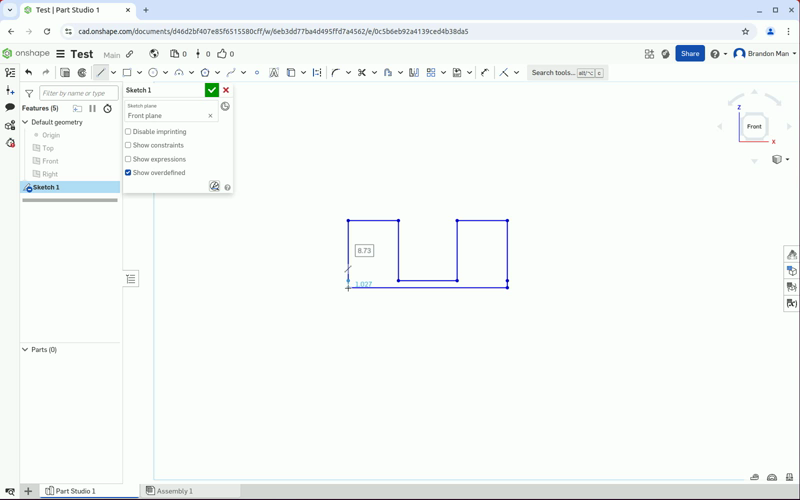
scroll(6)
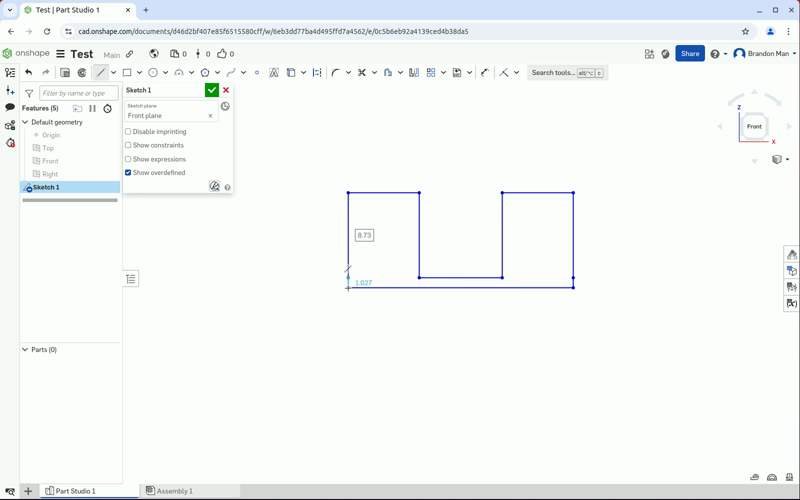
scroll(6)
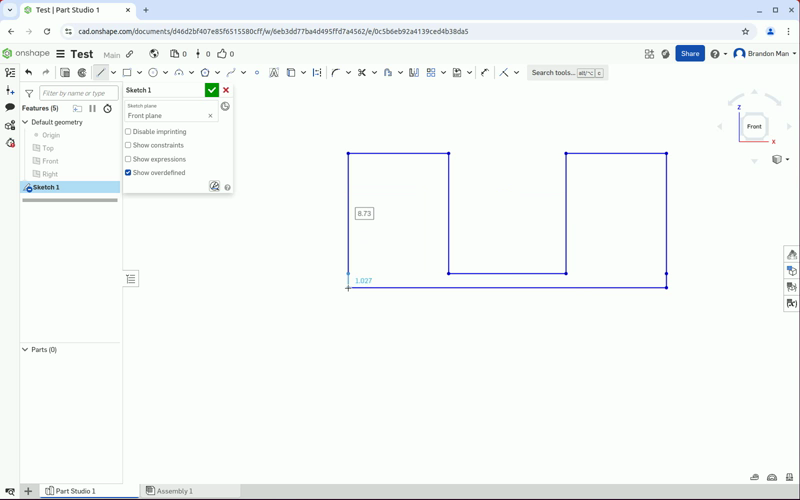
scroll(6)
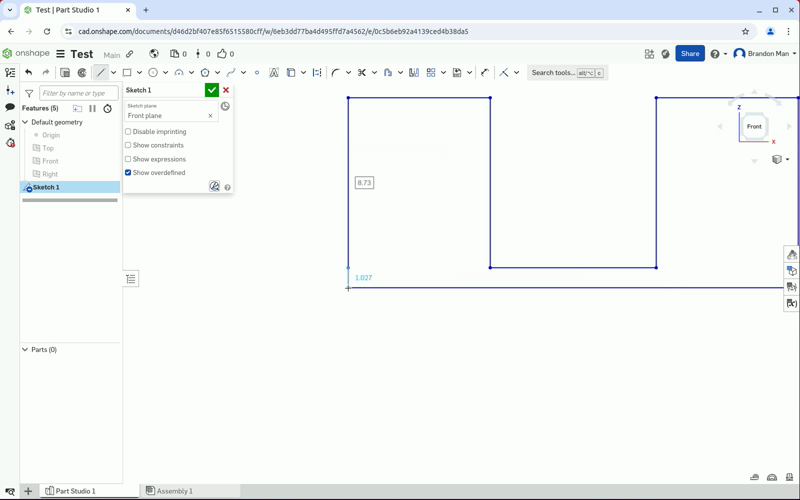
scroll(6)
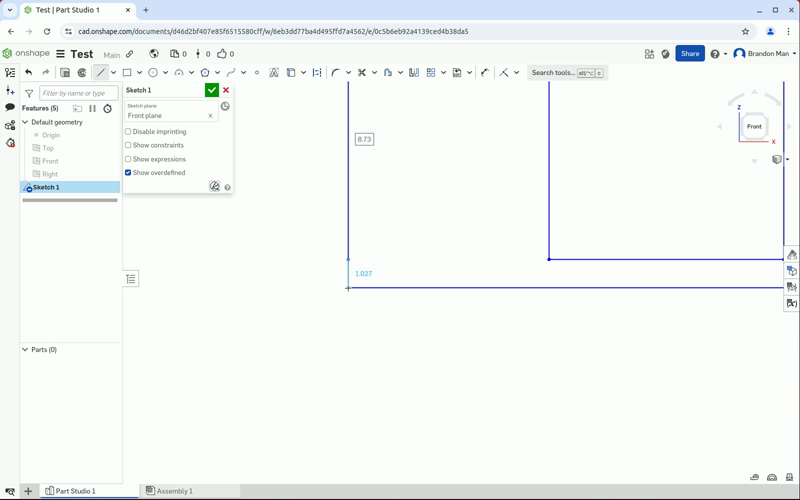
scroll(6)
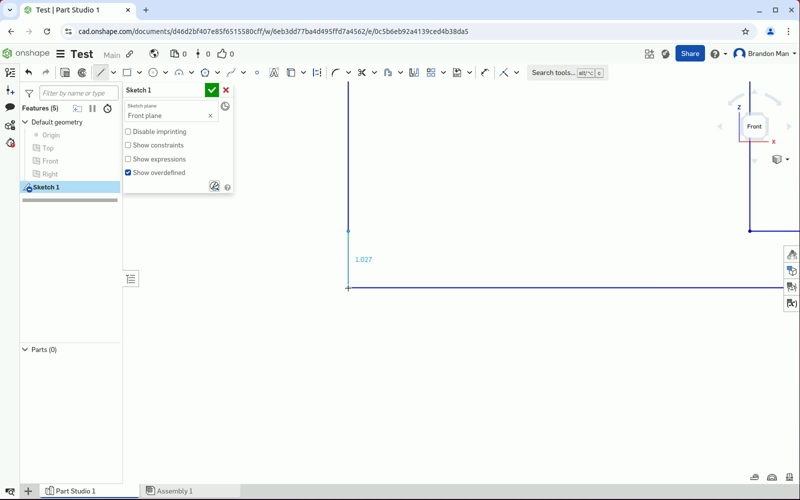
key_up(shift)
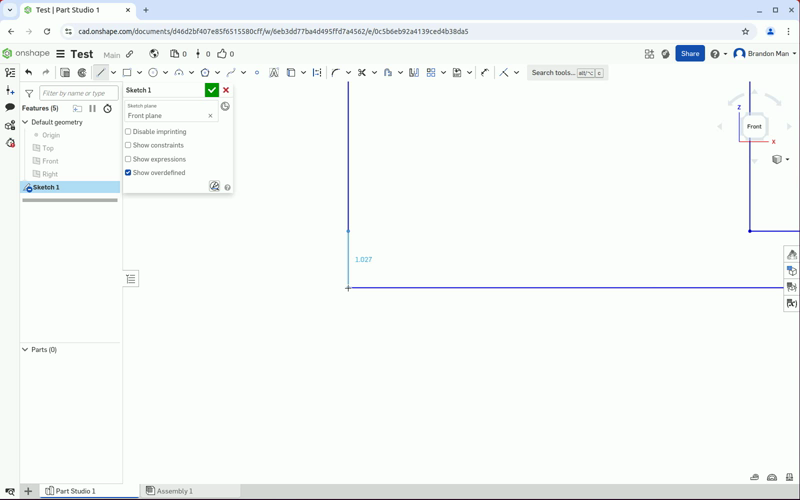
click(348, 287)
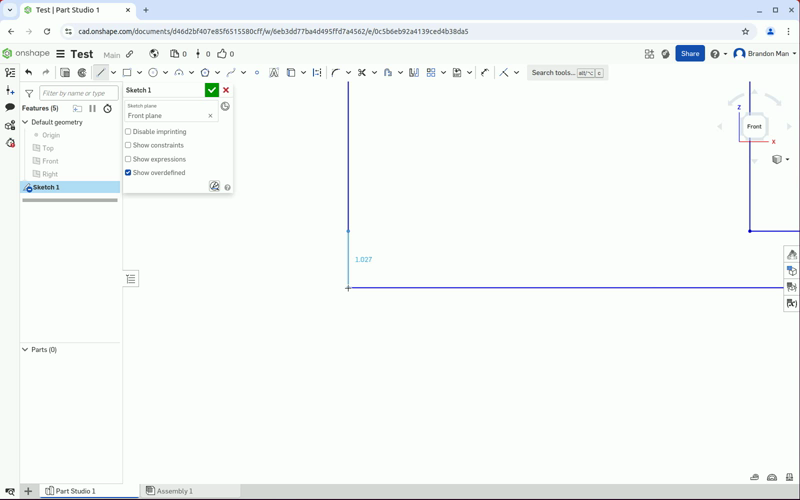
scroll(-6)
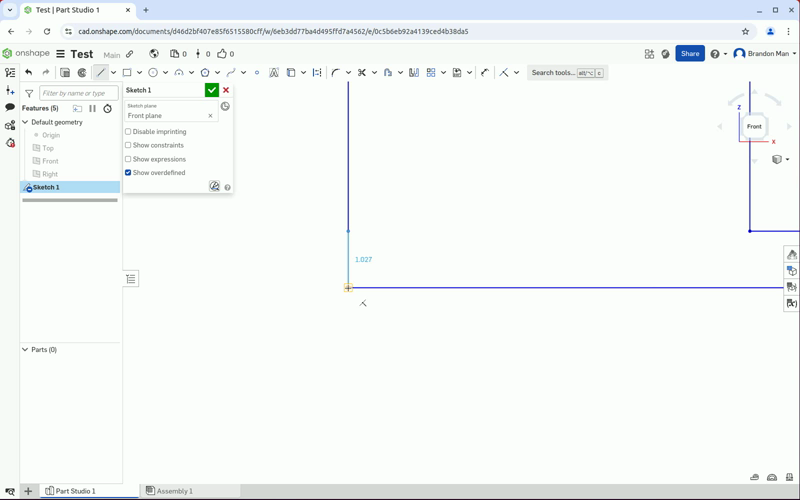
scroll(-6)
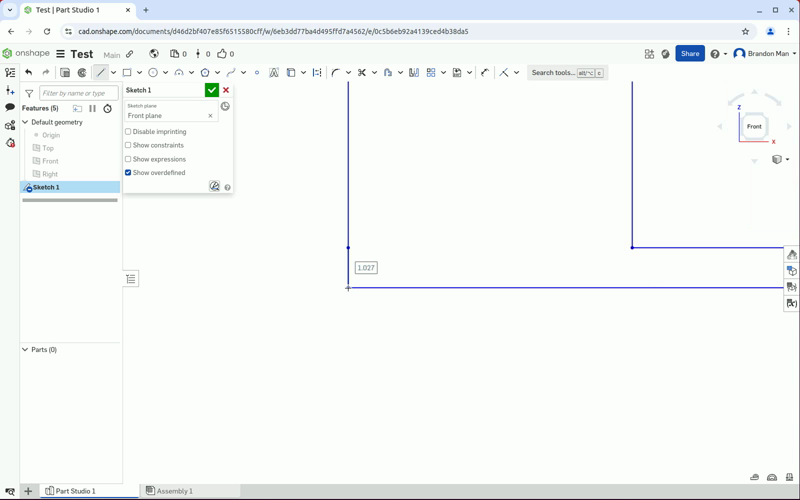
scroll(-6)
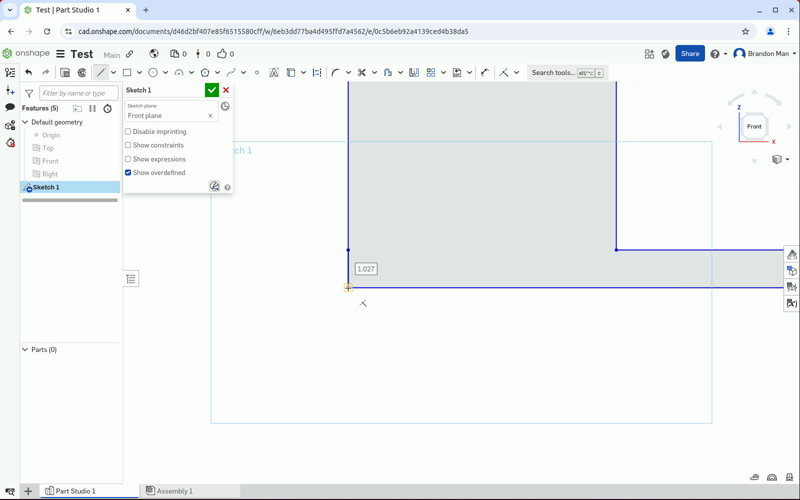
scroll(-6)
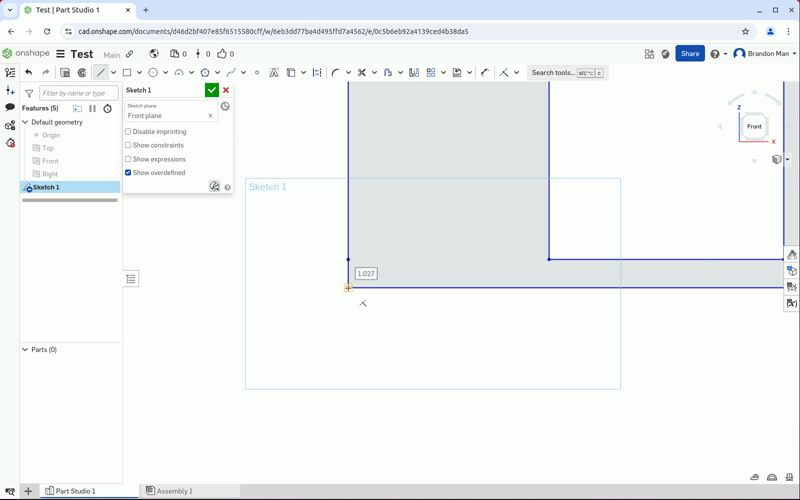
scroll(-6)
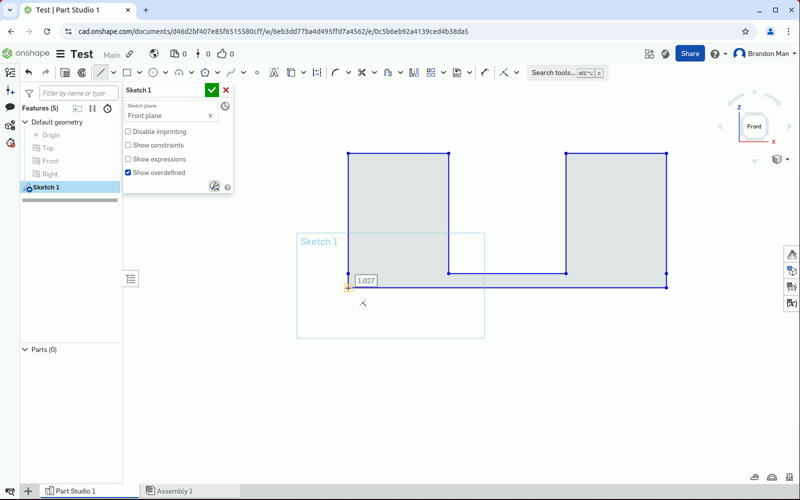
scroll(-6)
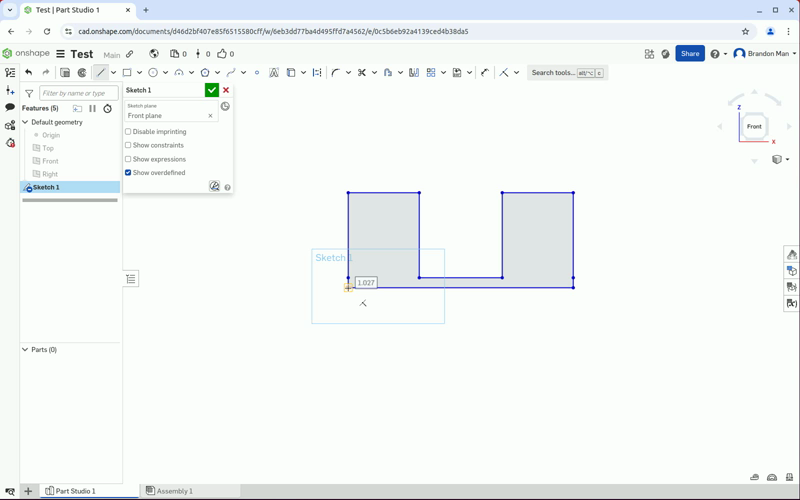
scroll(-6)
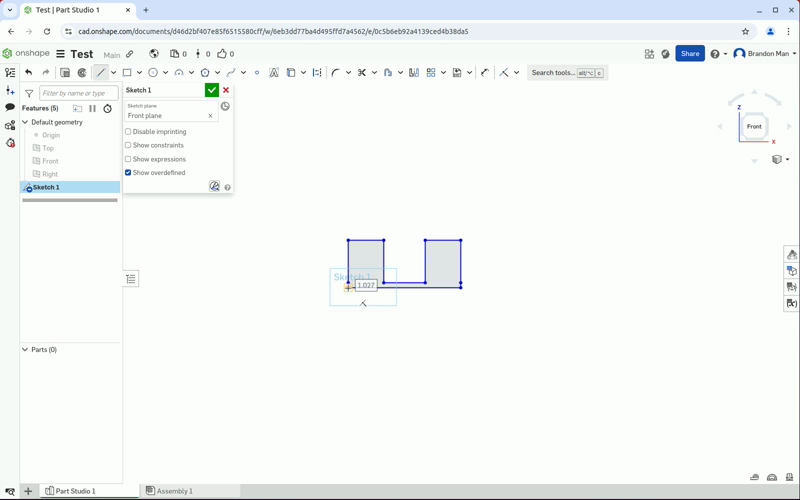
key(esc)
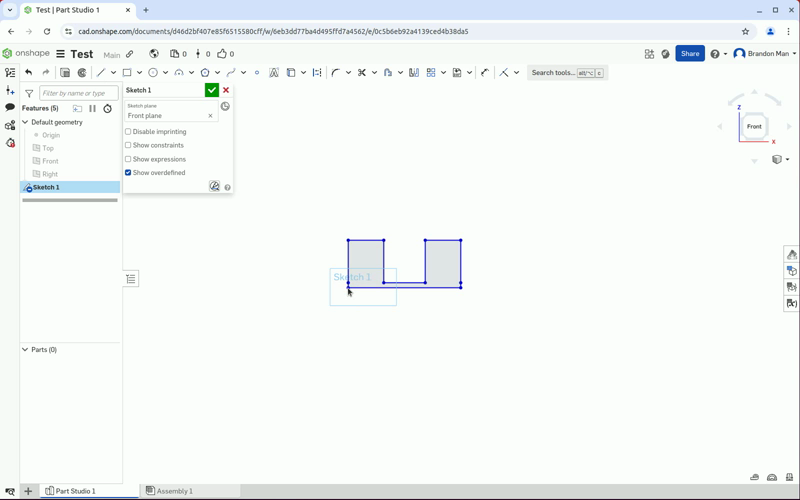
mouse_move(361, 267)
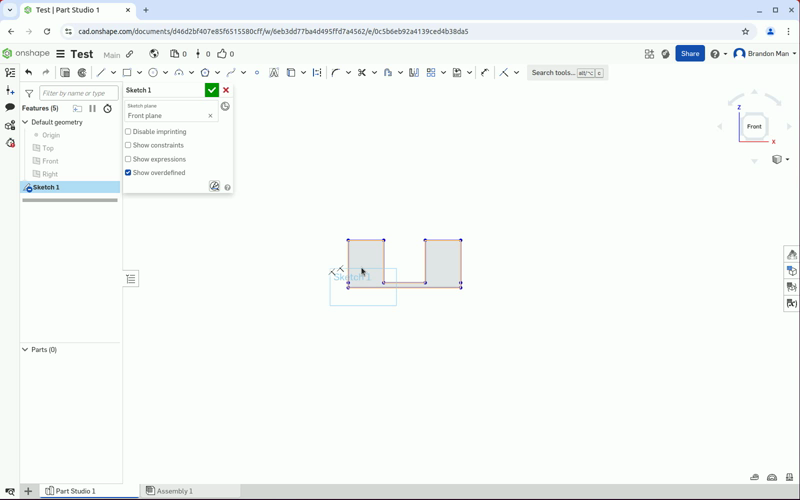
click(361, 267)
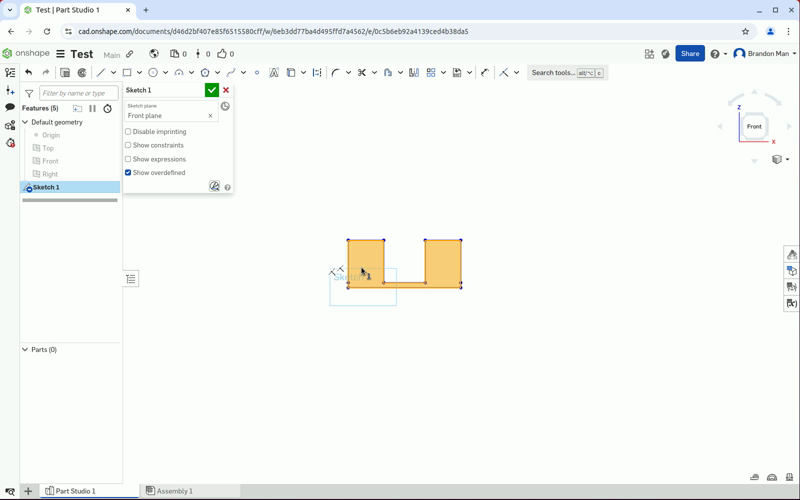
mouse_move(73, 352)
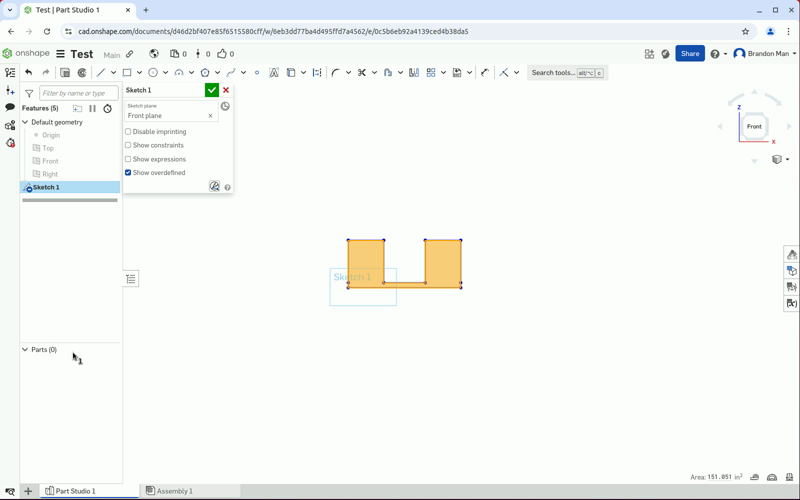
key(shift+y)
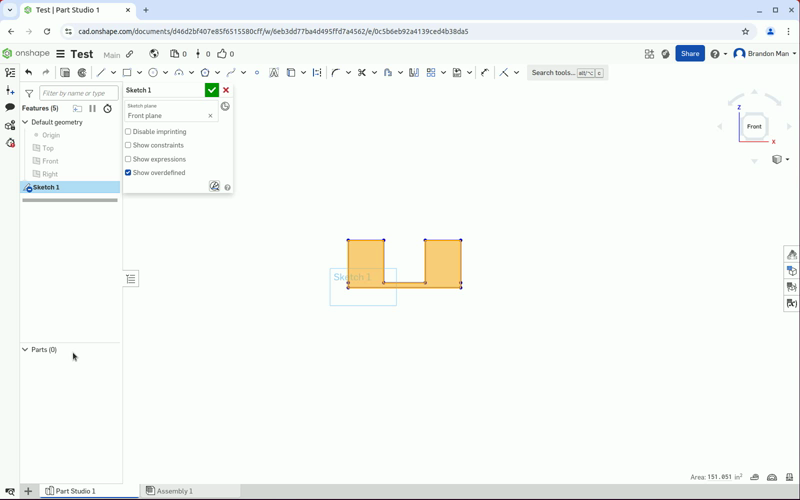
key(shift+e)
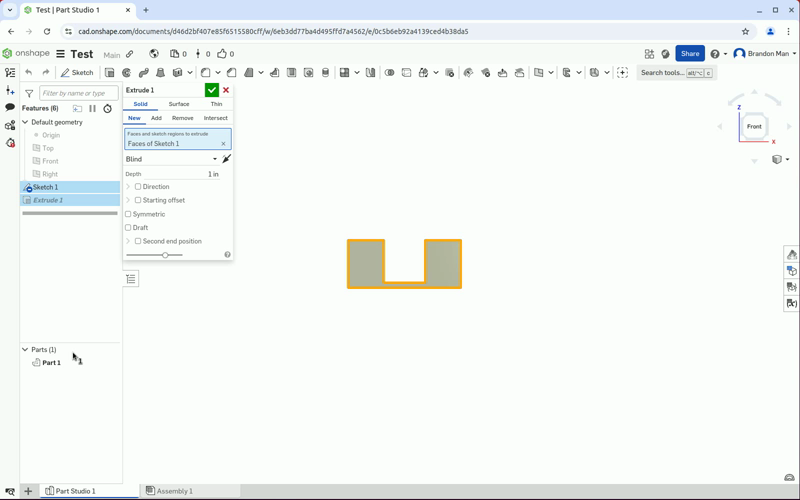
mouse_move(143, 106)
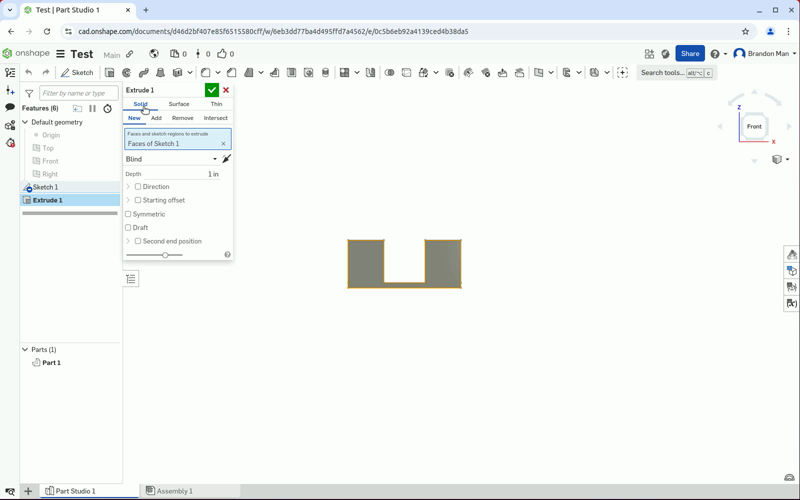
click(143, 106)
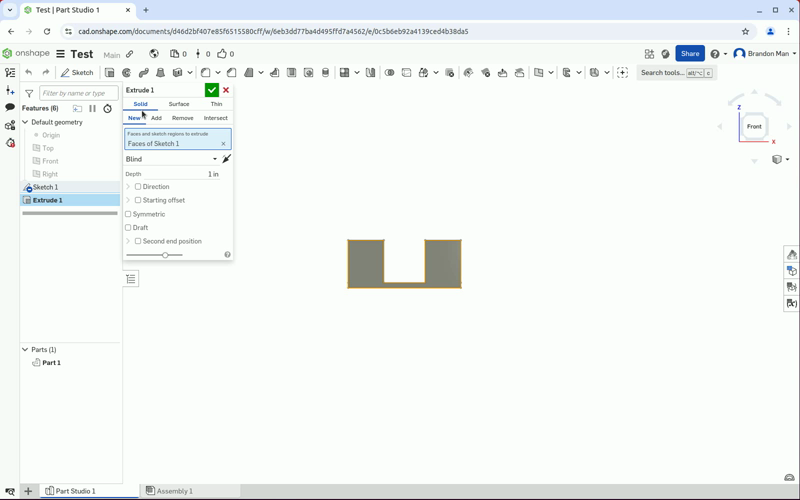
mouse_move(137, 120)
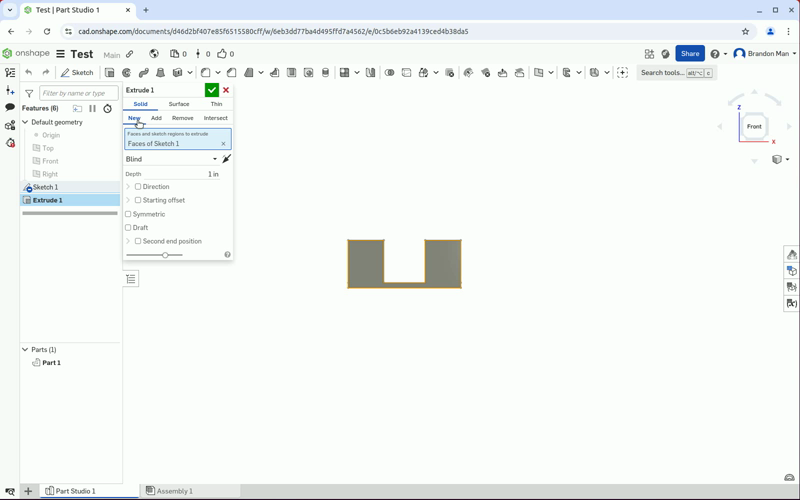
click(137, 120)
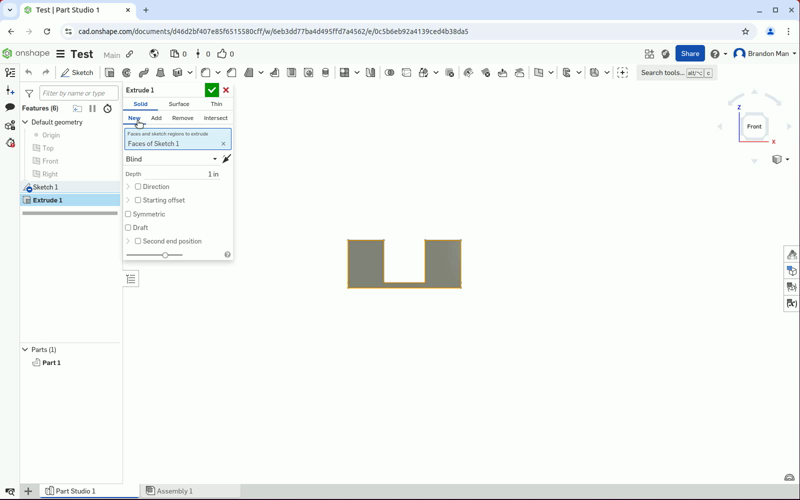
key(tab, 4)
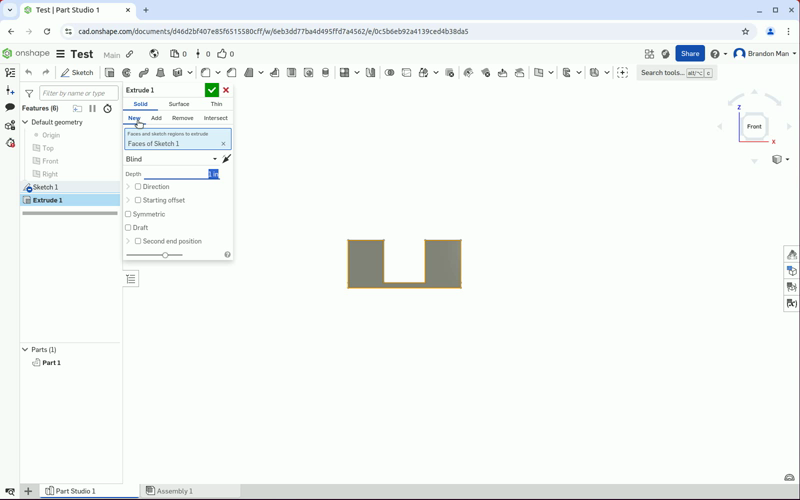
text(6.258)
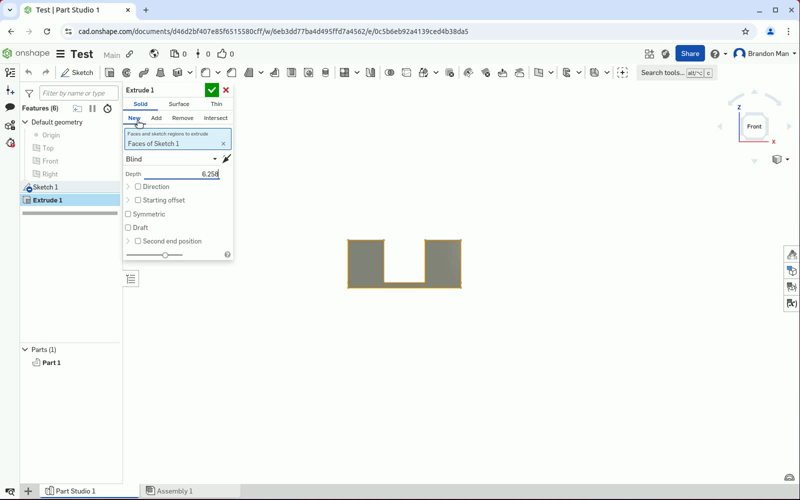
key(enter)
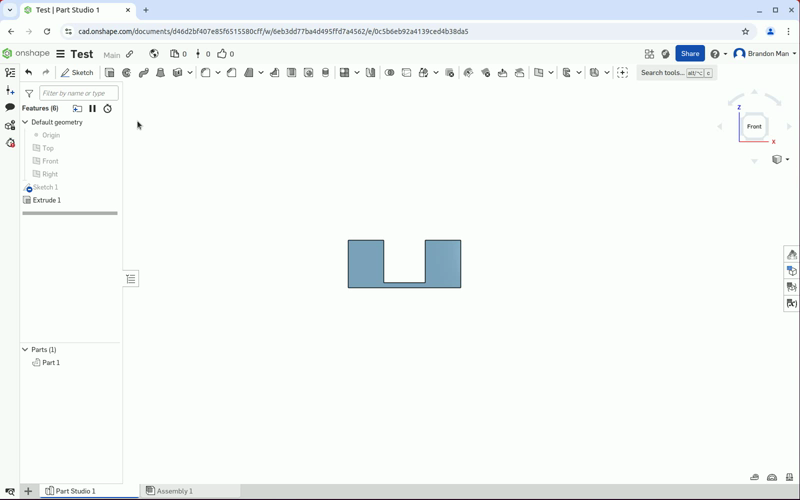
key(shift+h)
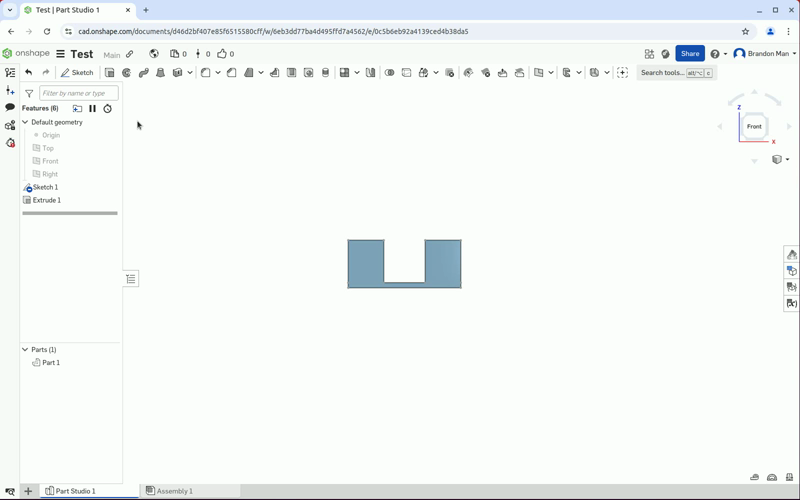
key(shift+h)
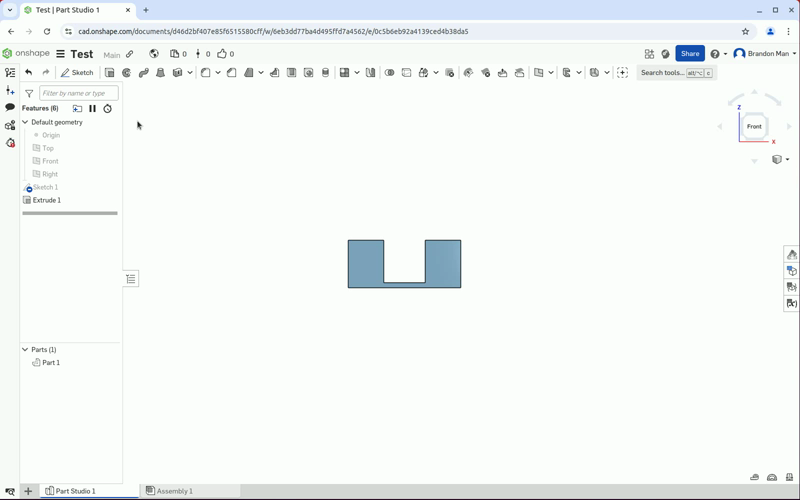
mouse_move(73, 189)
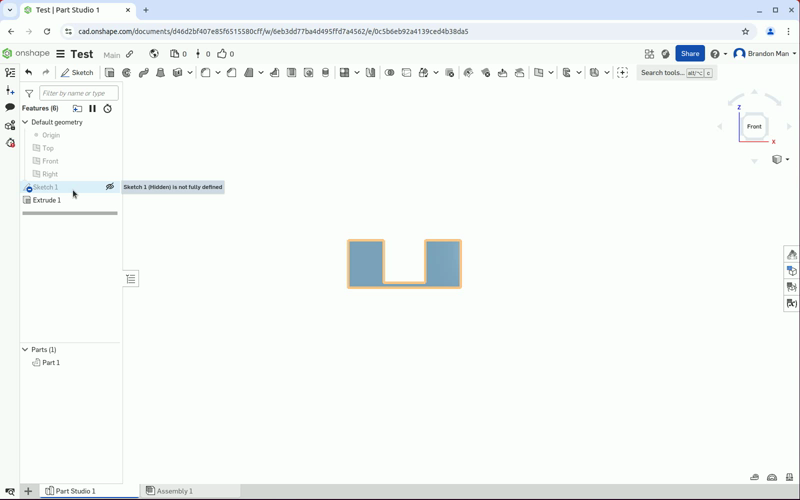
click(73, 189)
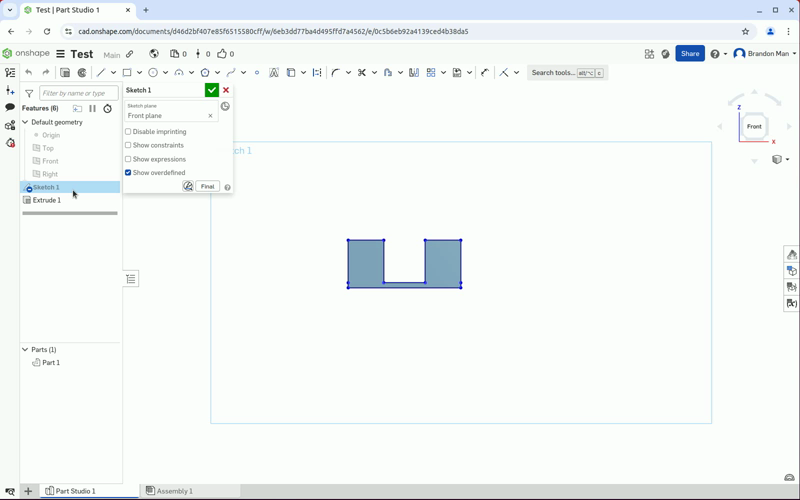
mouse_move(229, 92)
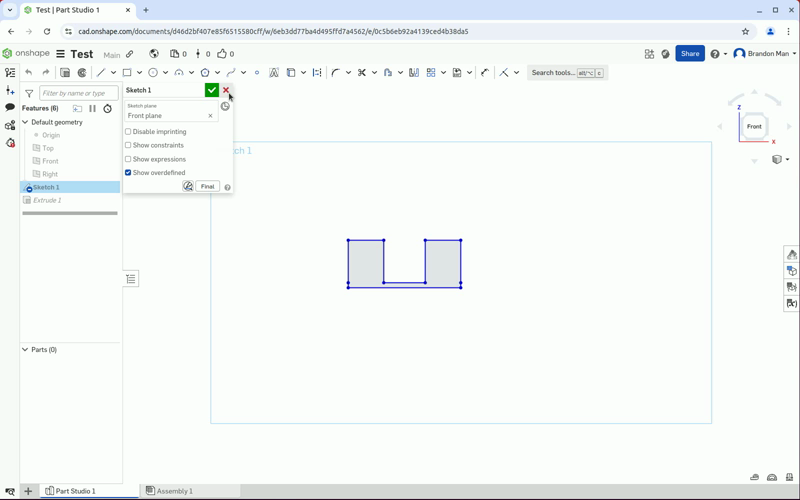
click(229, 92)
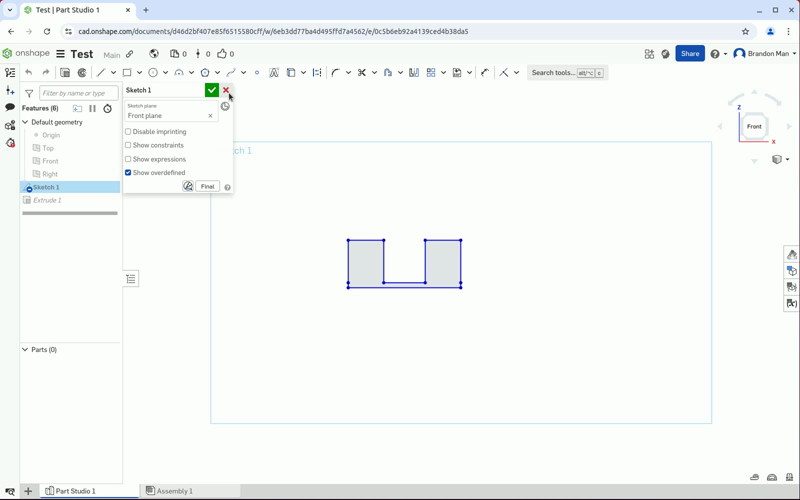
key(shift+s)
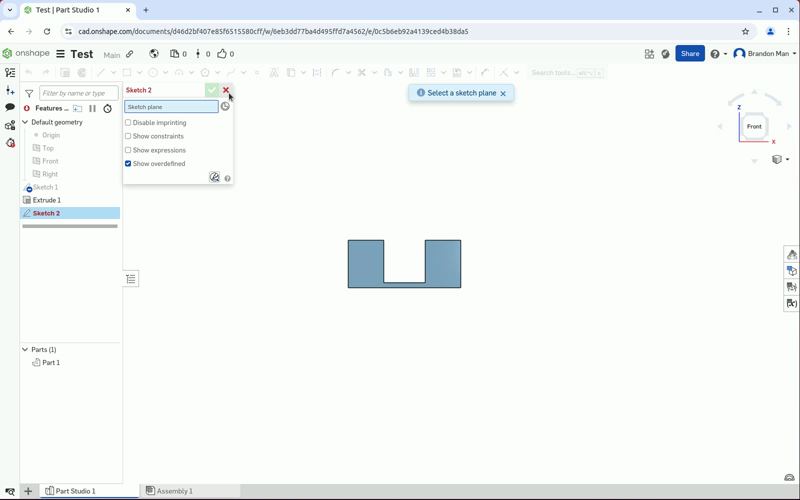
mouse_move(73, 163)
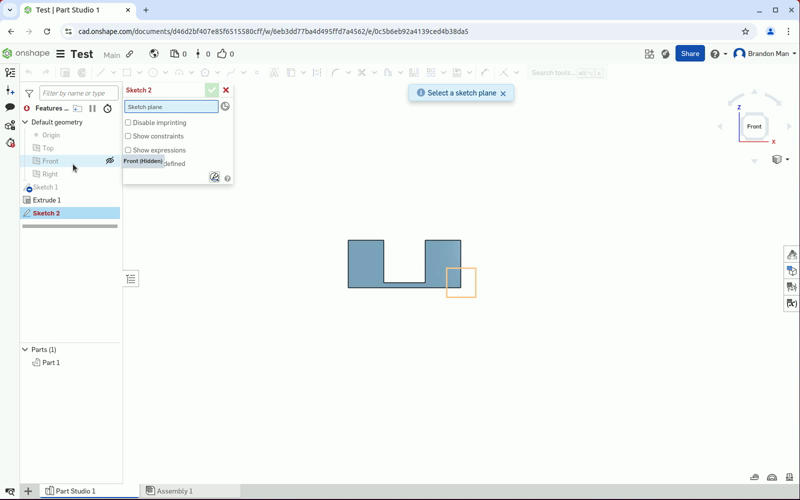
click(73, 163)
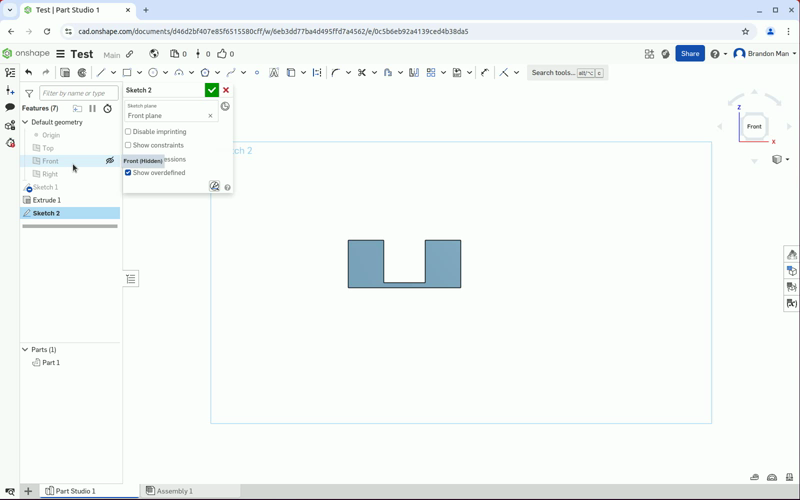
mouse_move(73, 352)
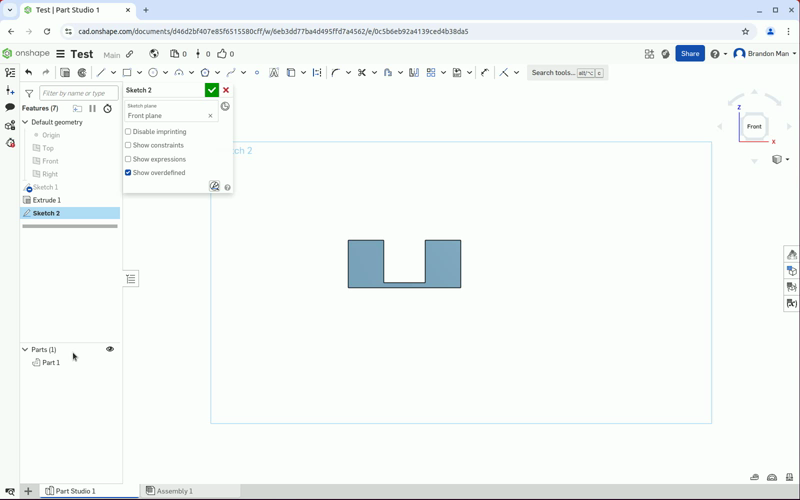
key(y)
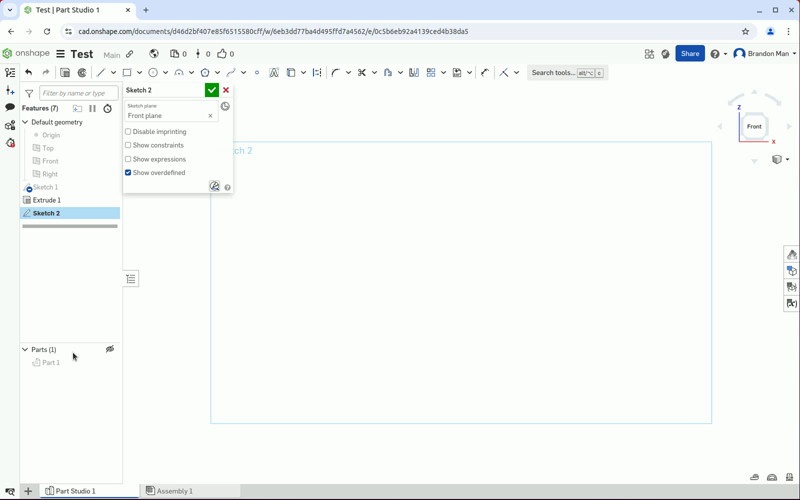
key(l)
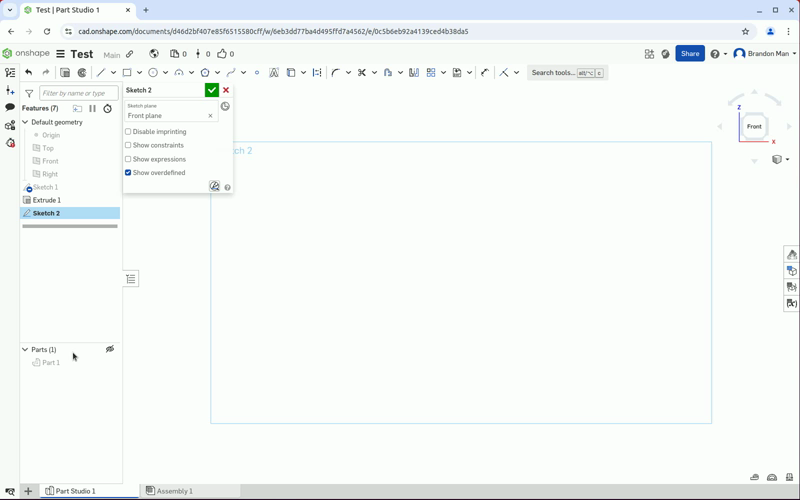
key_down(shift)
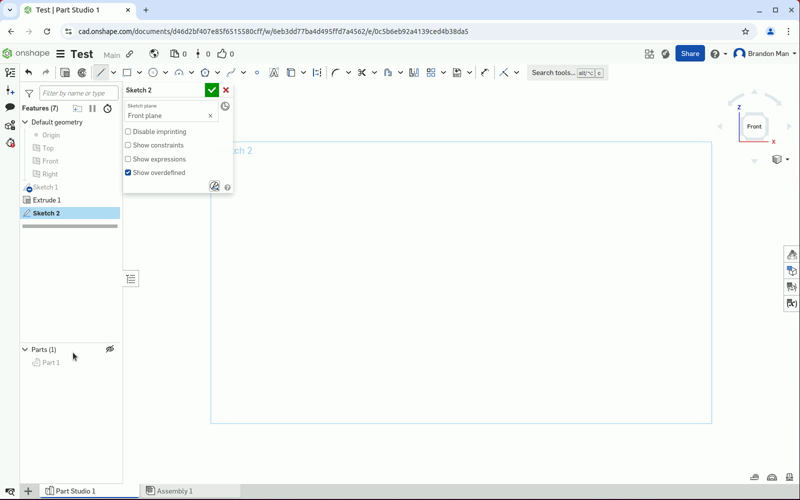
mouse_move(348, 315)
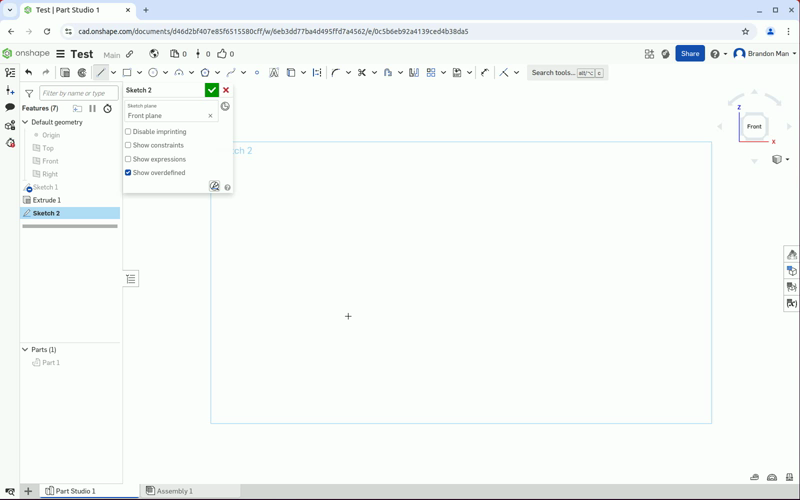
click(348, 315)
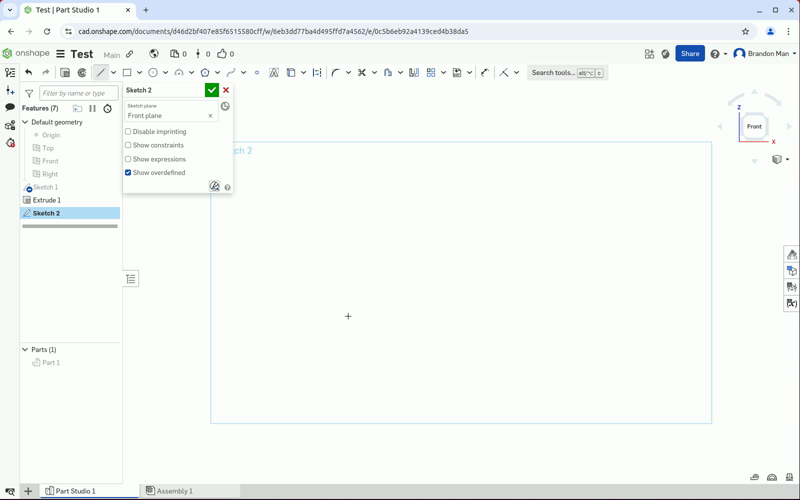
key_up(shift)
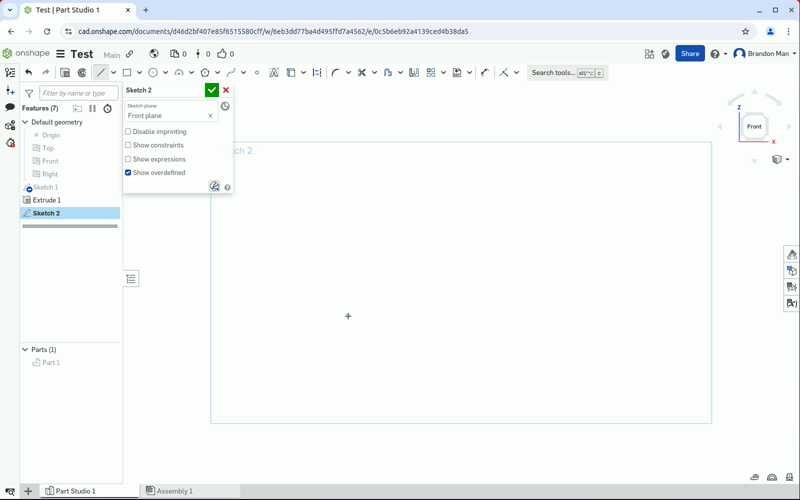
key_down(shift)
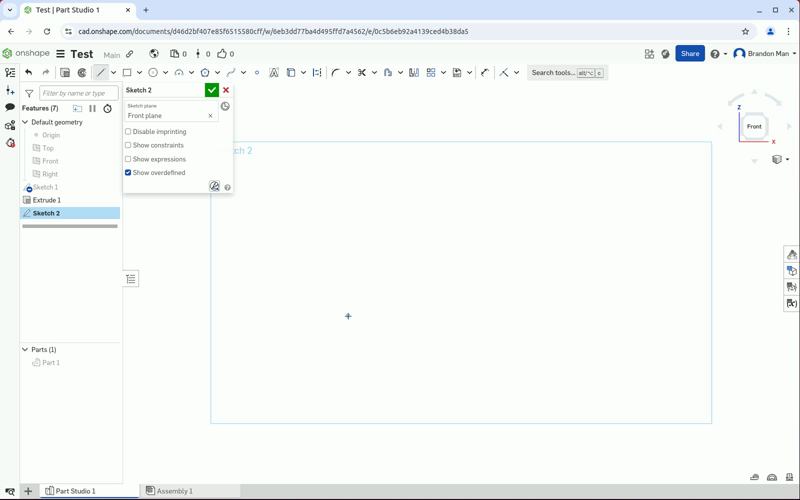
mouse_move(460, 315)
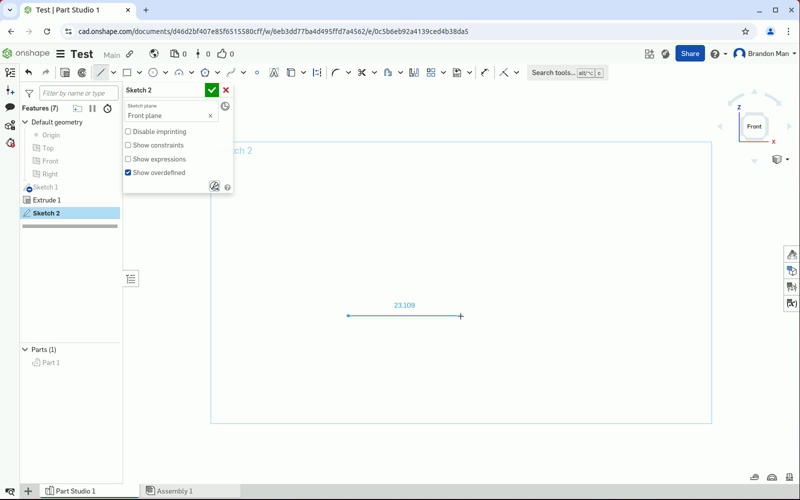
click(460, 315)
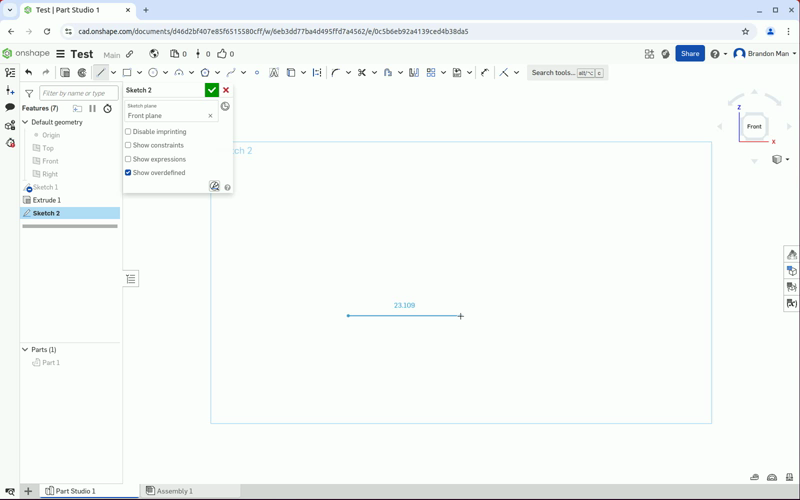
key_up(shift)
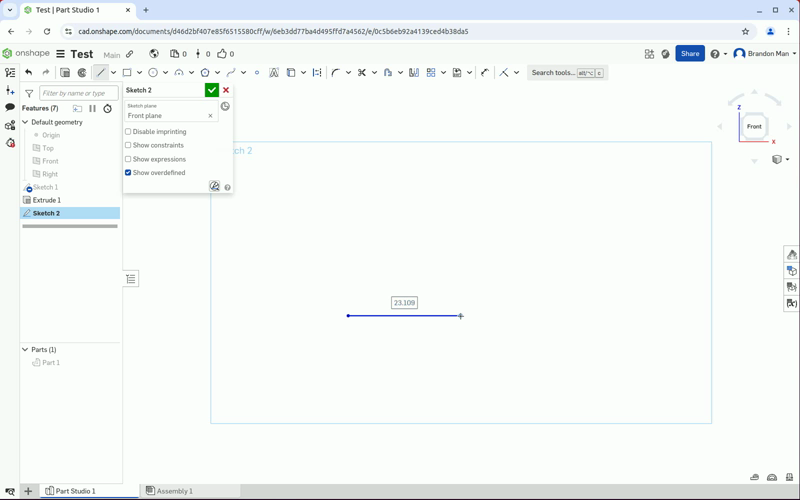
key_down(shift)
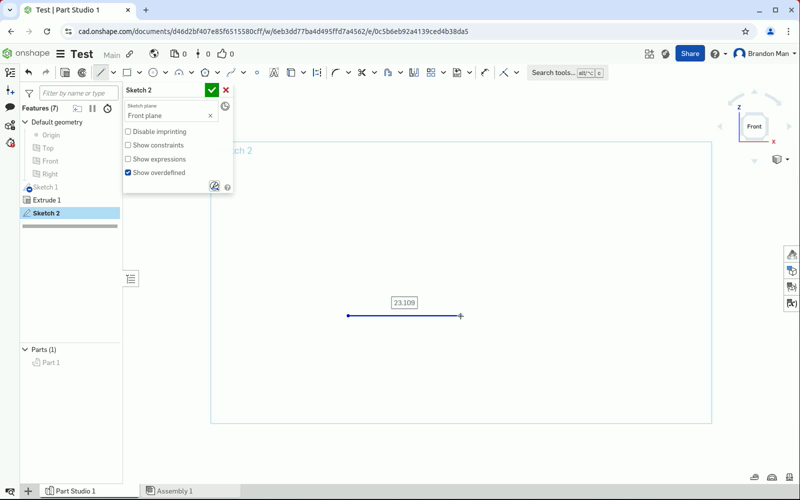
mouse_move(490, 315)
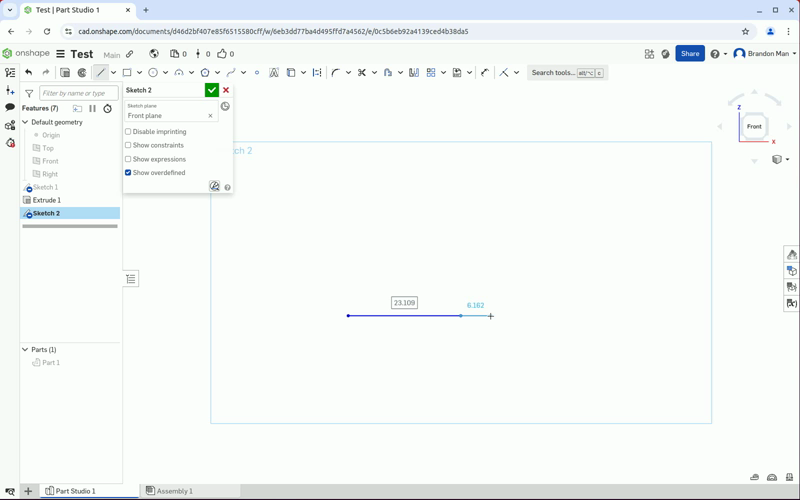
mouse_move(460, 287)
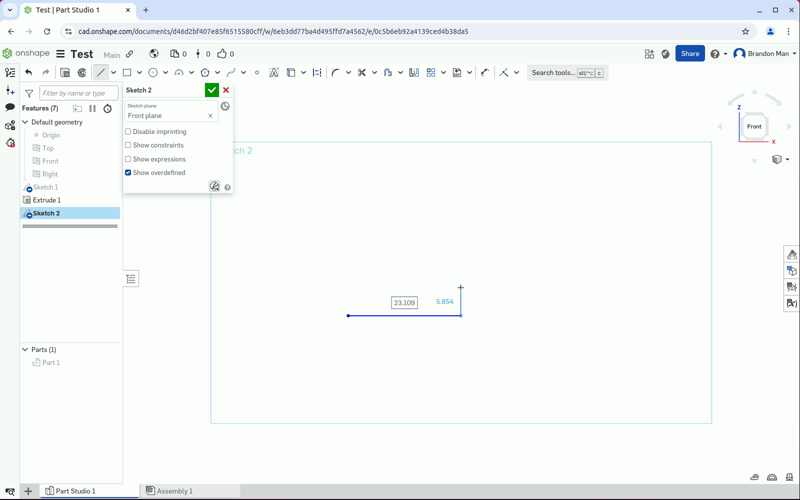
click(460, 287)
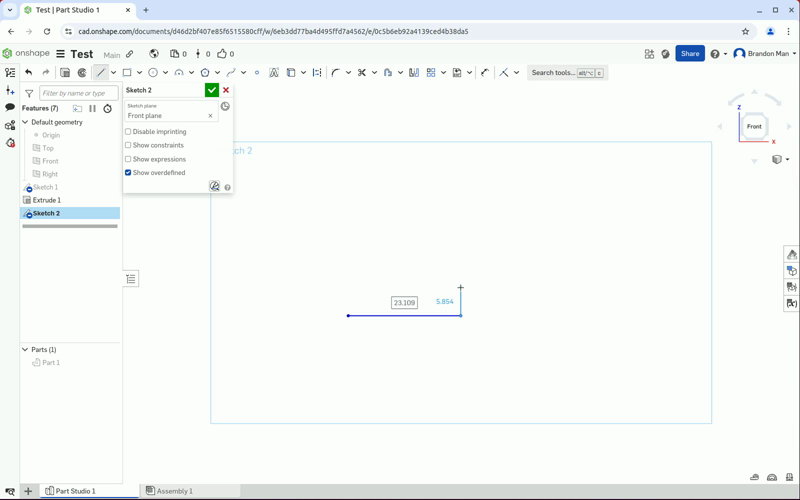
key_up(shift)
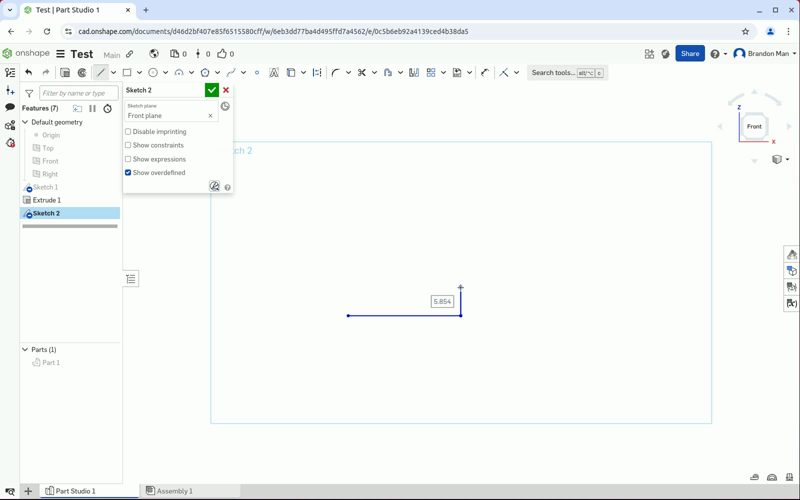
key_down(shift)
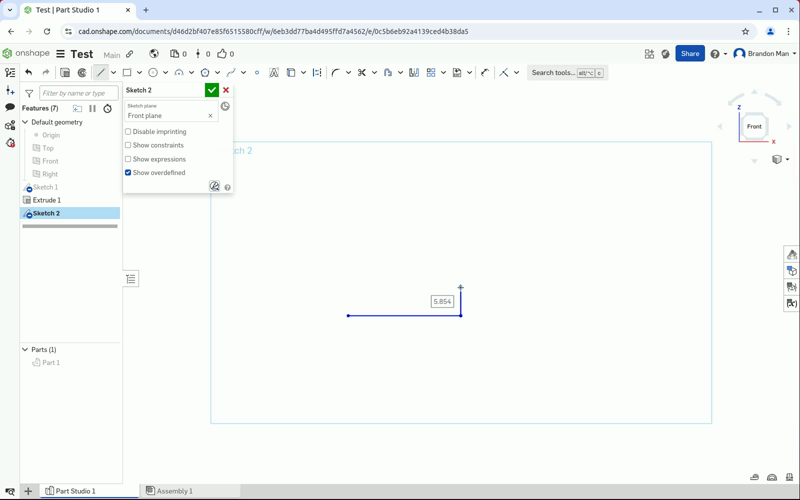
mouse_move(348, 287)
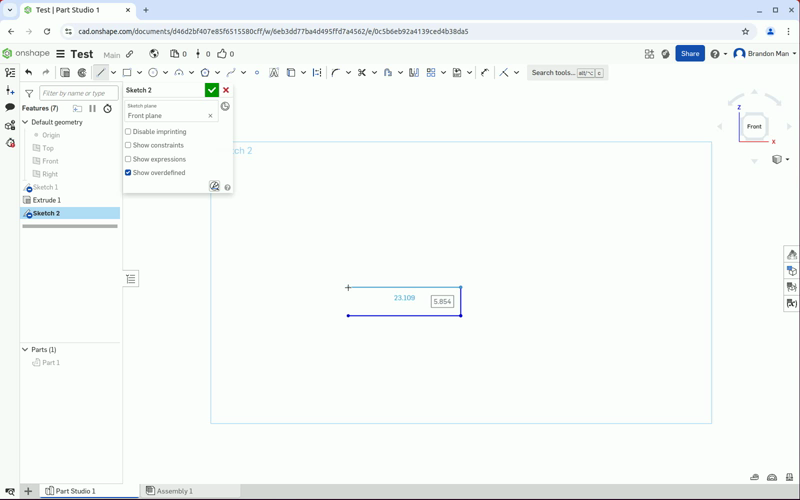
click(348, 287)
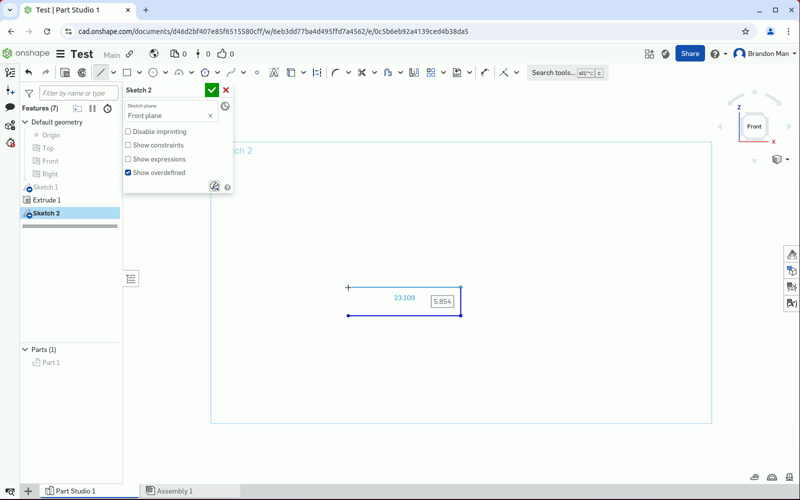
key_up(shift)
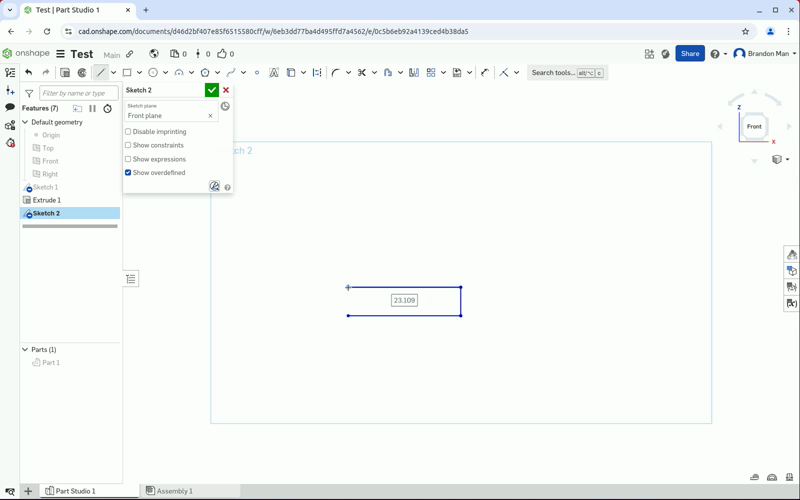
mouse_move(378, 287)
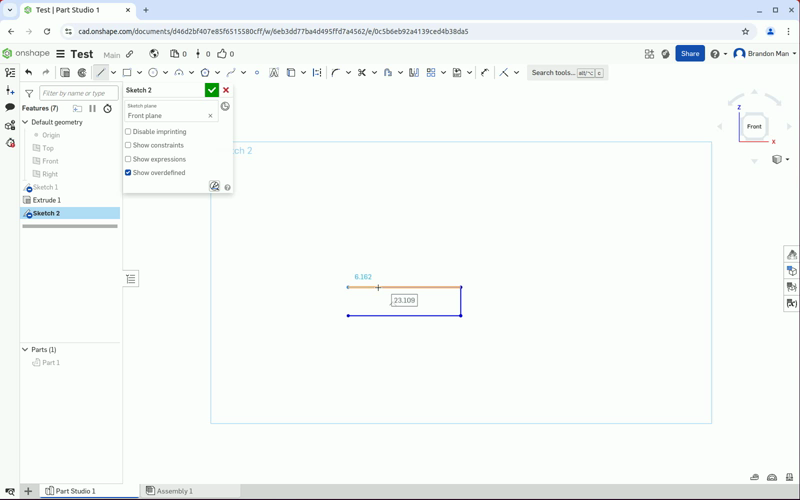
key_down(shift)
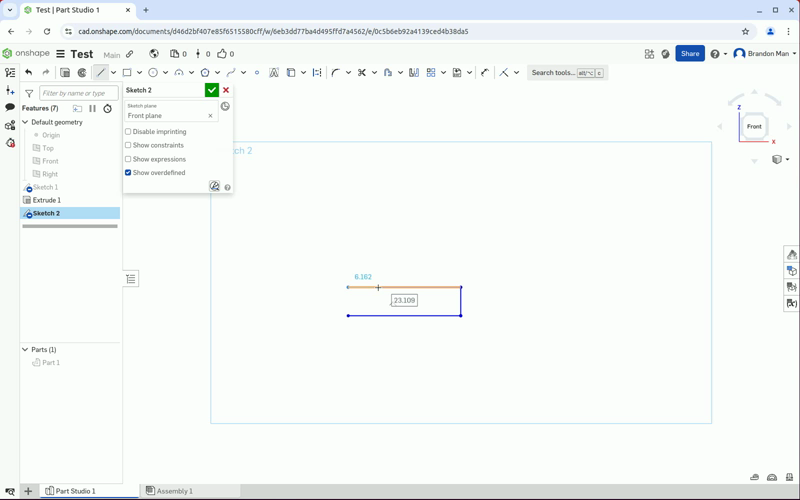
mouse_move(348, 315)
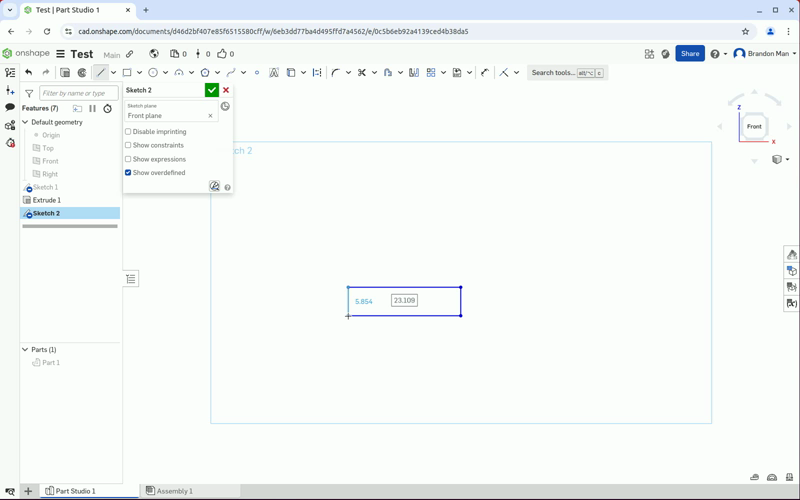
key_up(shift)
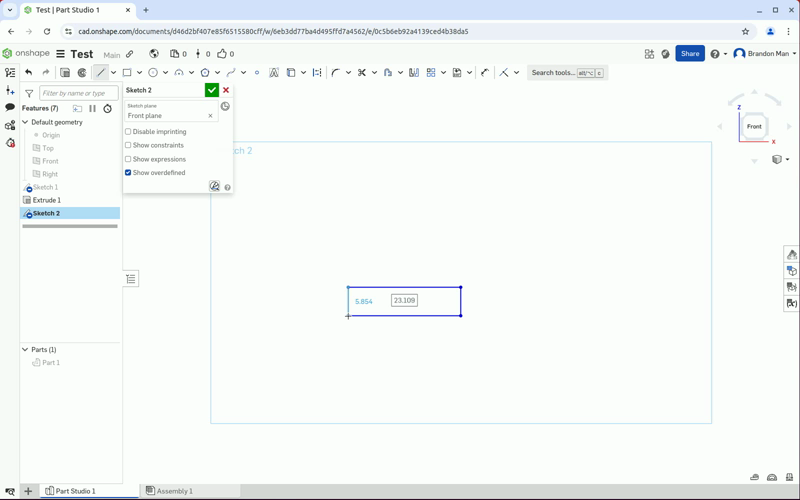
click(348, 315)
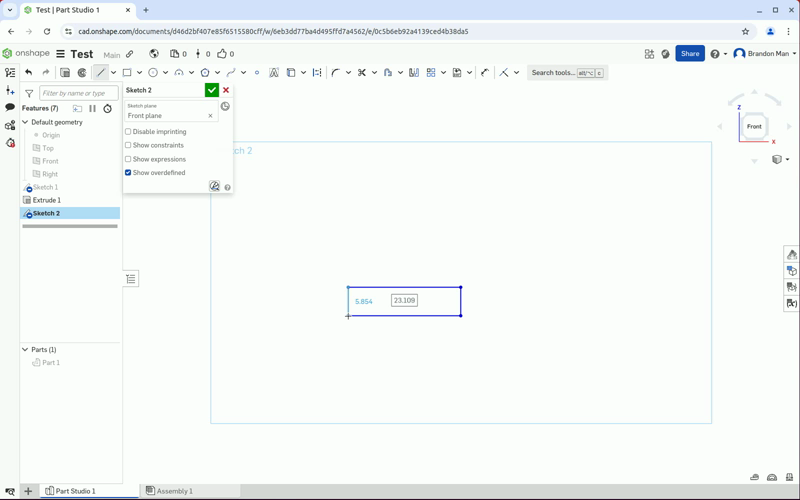
key(esc)
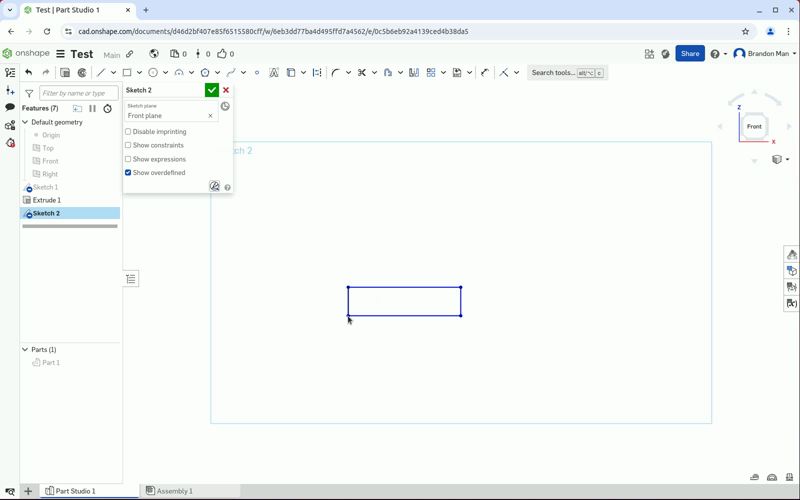
mouse_move(356, 293)
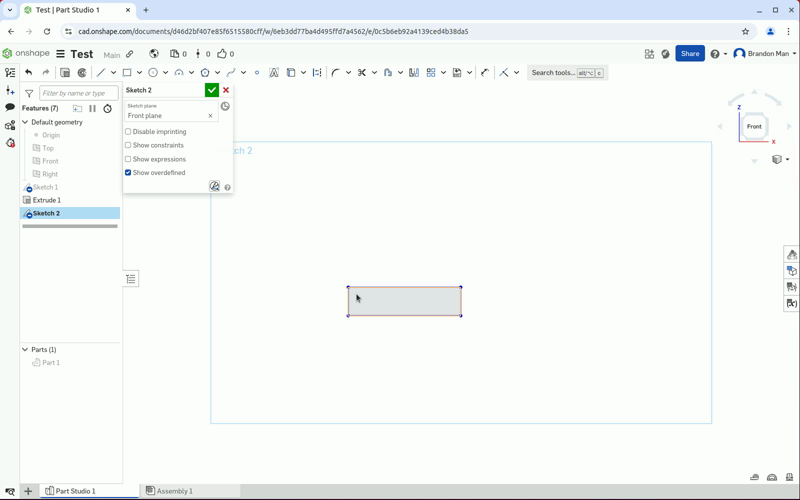
click(356, 293)
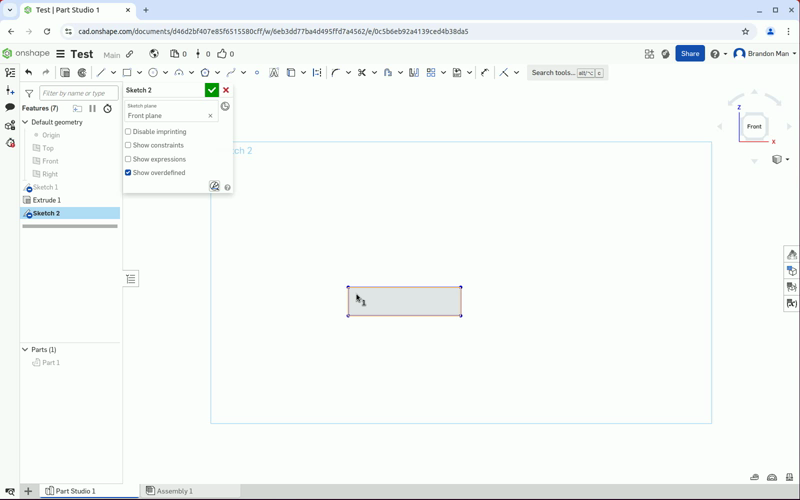
mouse_move(73, 352)
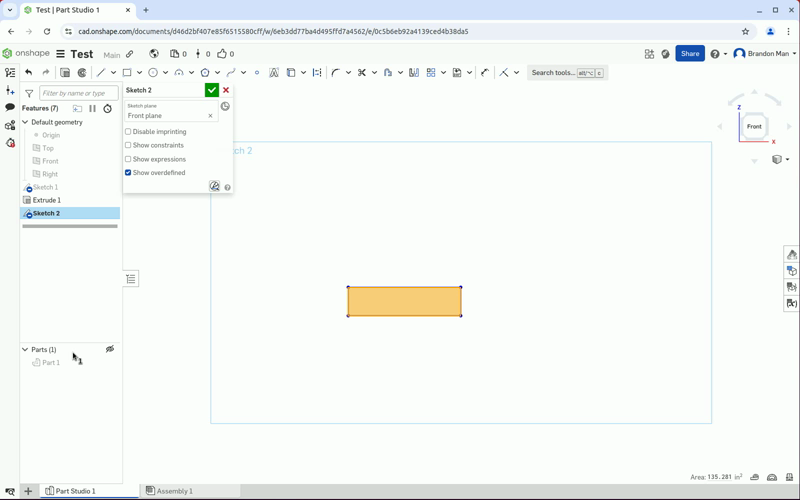
key(shift+y)
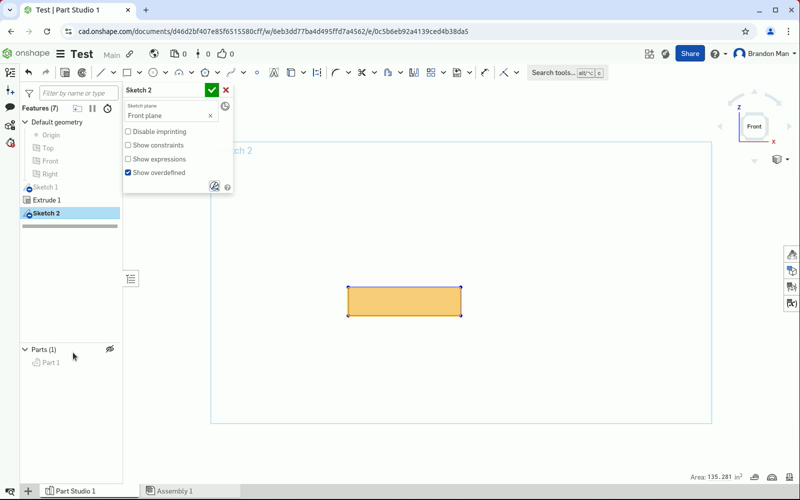
key(shift+e)
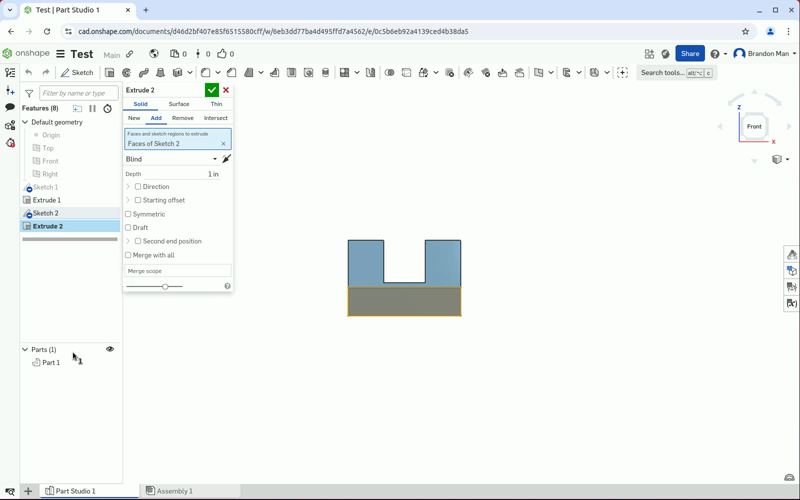
mouse_move(143, 106)
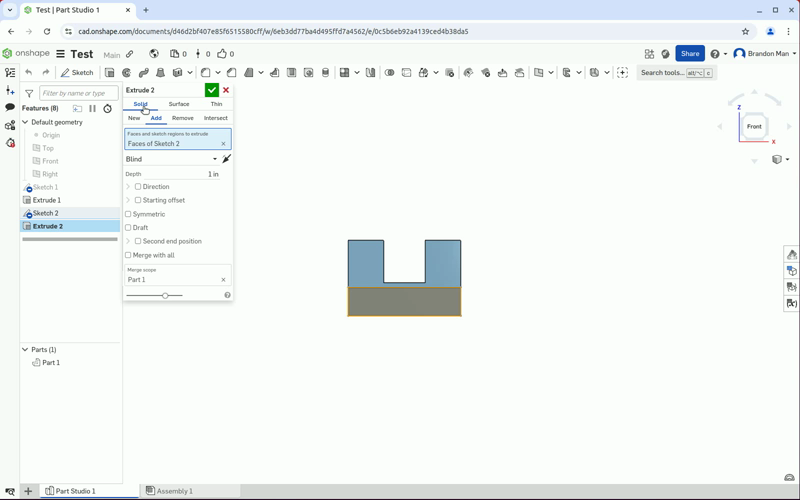
click(143, 106)
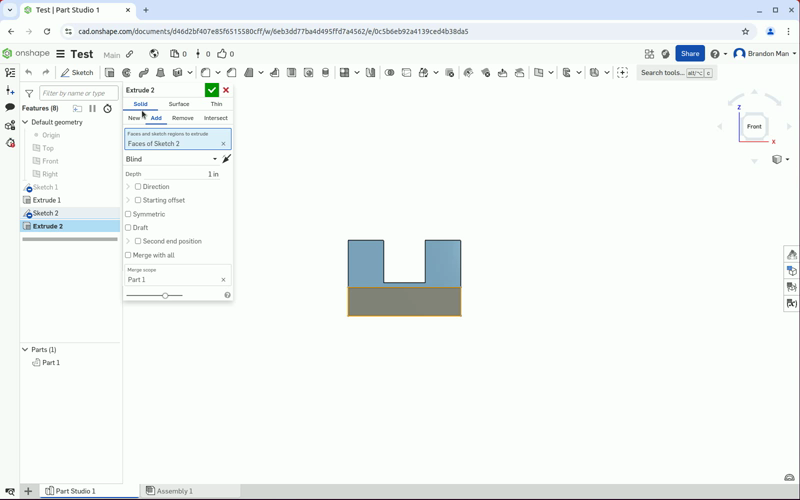
mouse_move(137, 120)
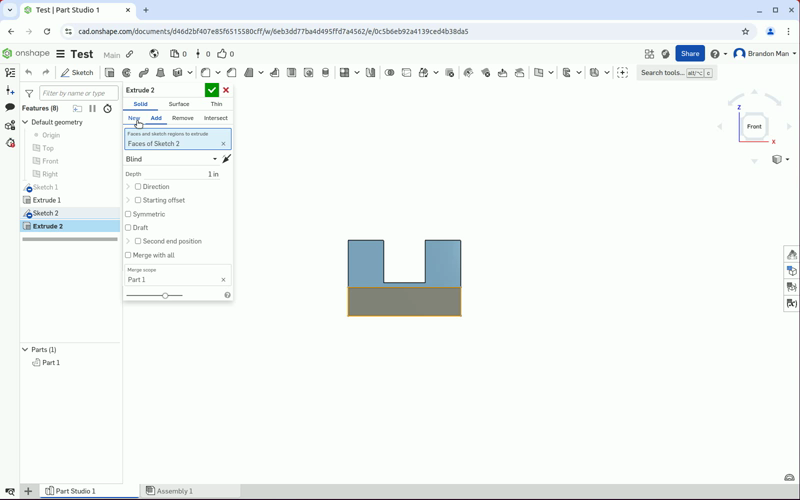
click(137, 120)
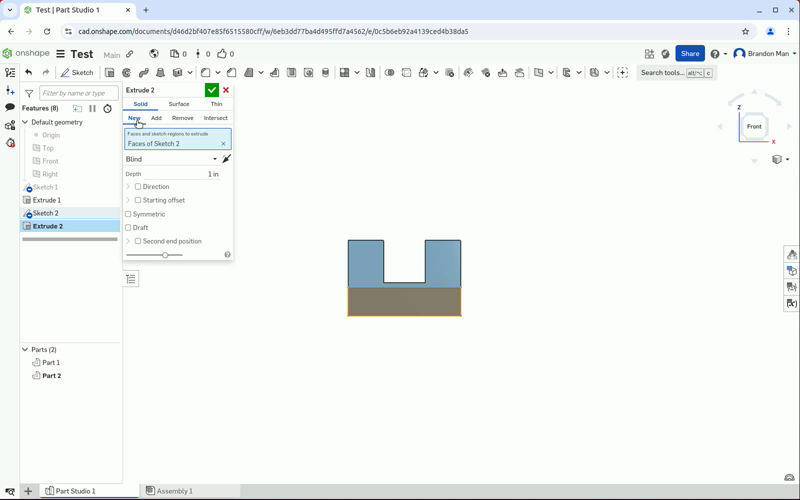
key(tab, 4)
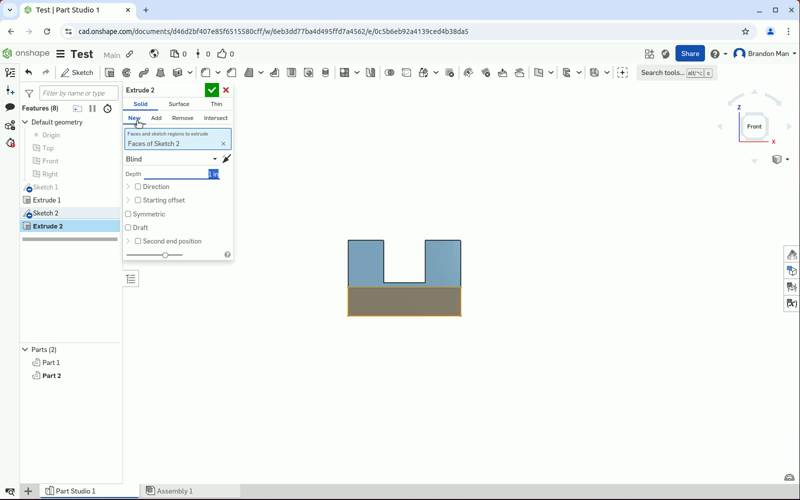
text(6.258)
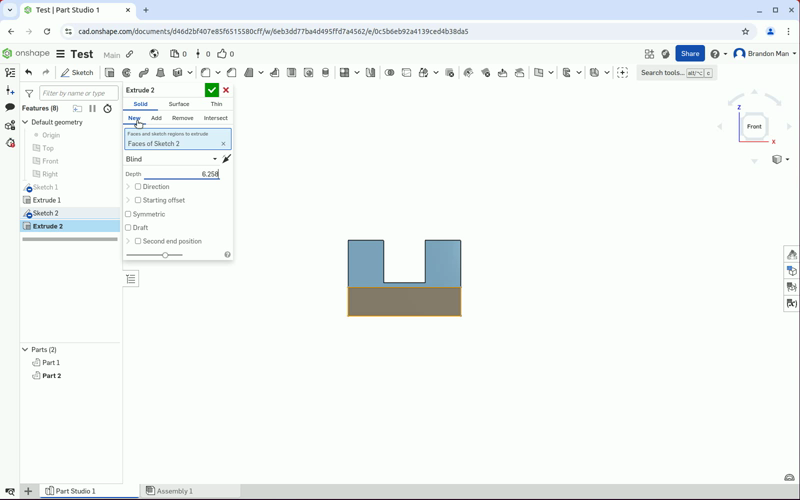
key(enter)
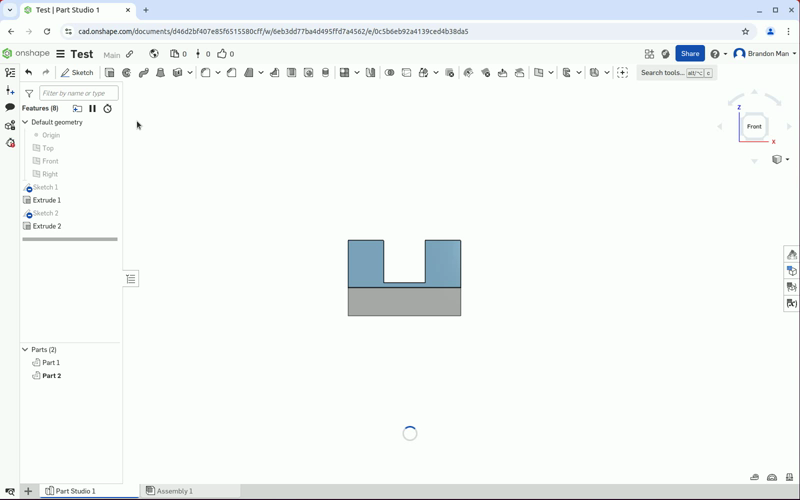
key(shift+h)
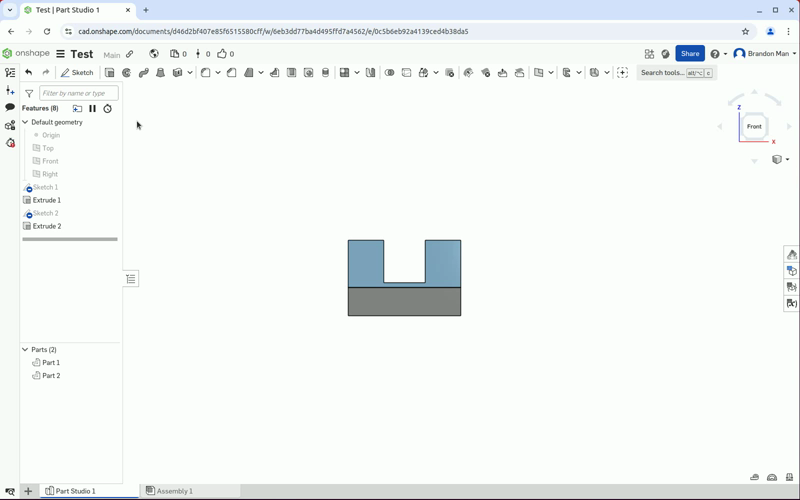
key(shift+h)
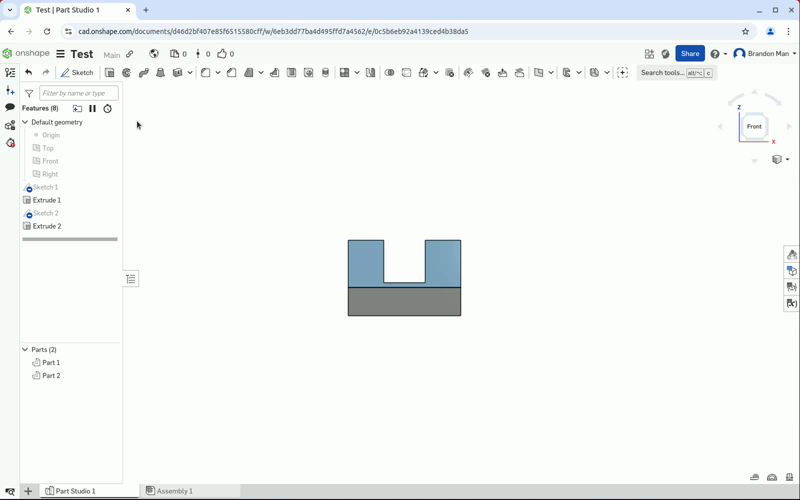
mouse_move(73, 189)
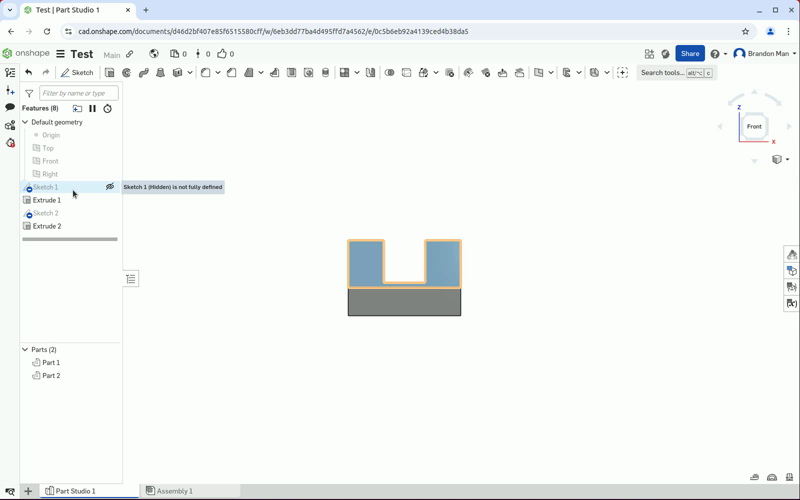
click(73, 189)
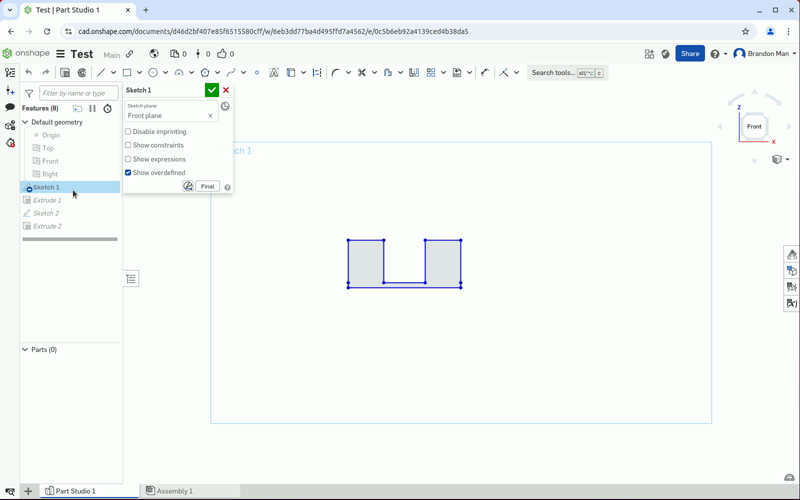
mouse_move(229, 92)
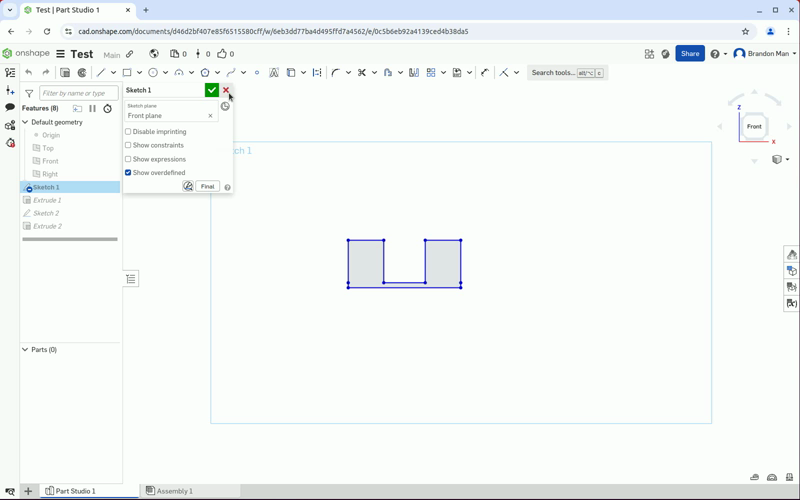
click(229, 92)
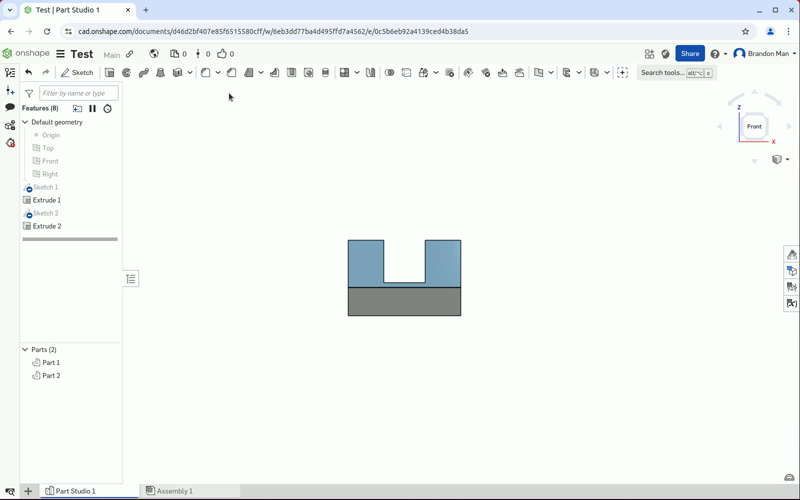
mouse_move(73, 352)
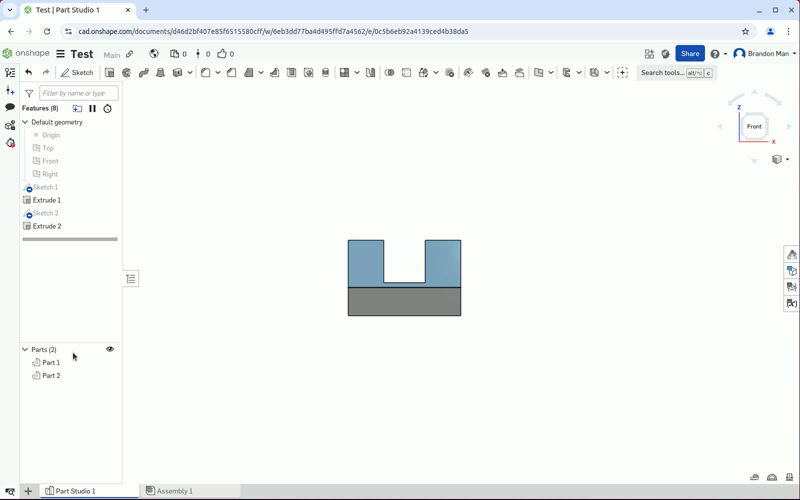
key(y)
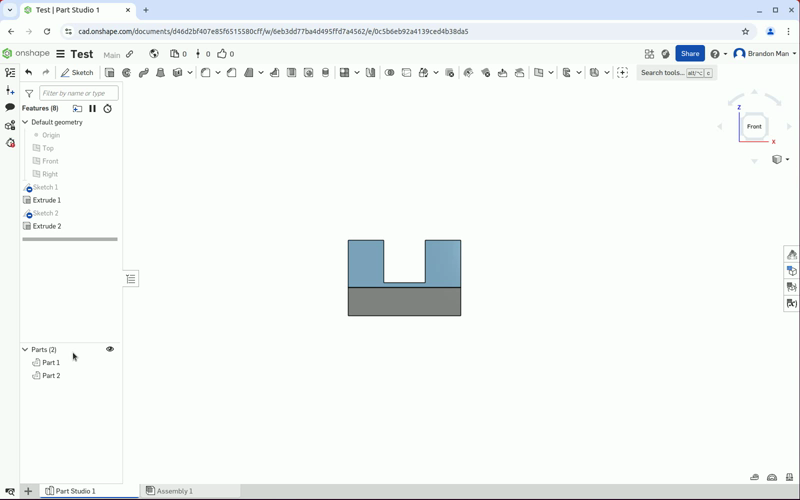
key(shift+p)
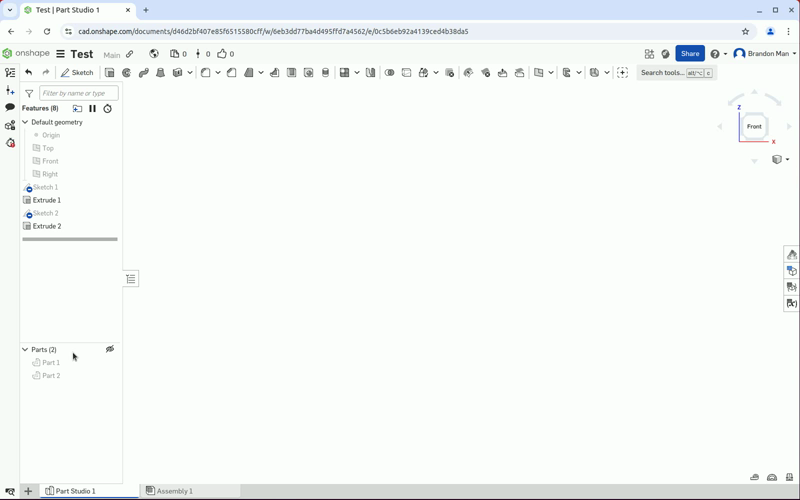
key(space)
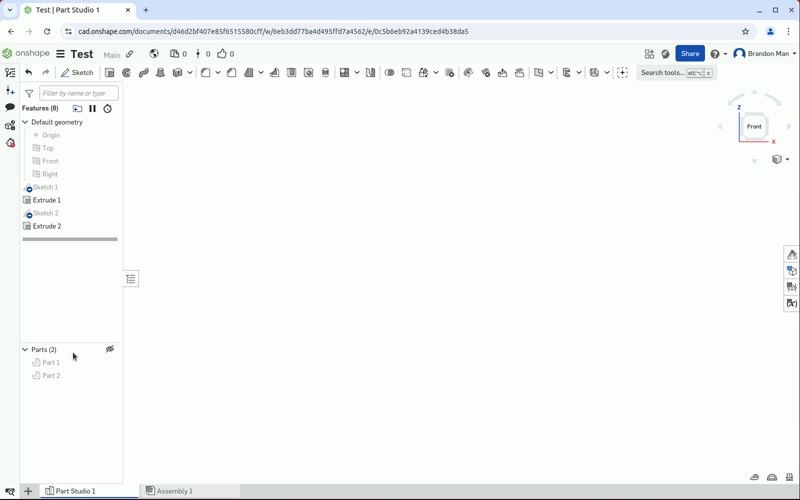
key_down(shift)
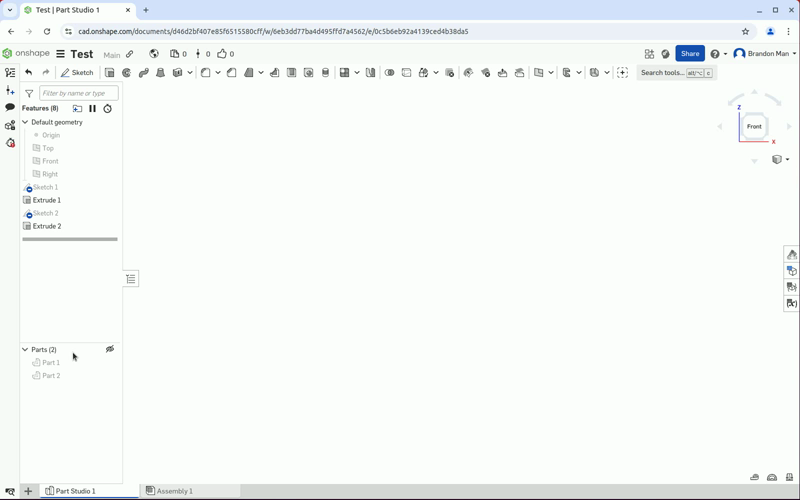
key(left)
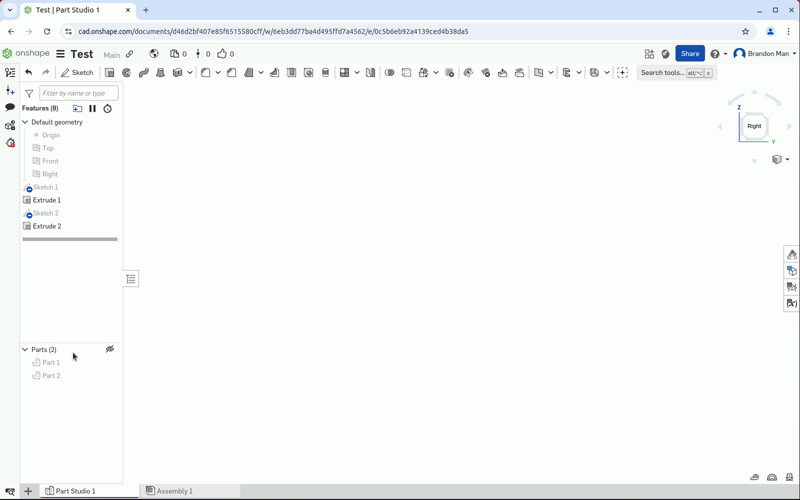
key_up(shift)
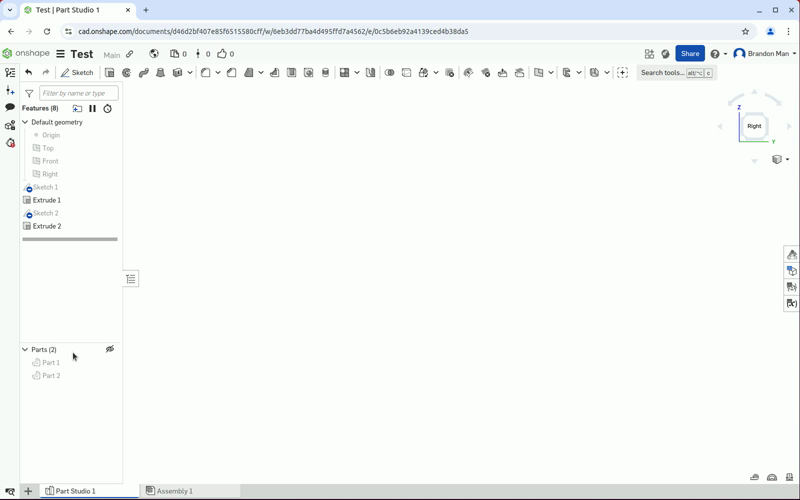
mouse_move(73, 352)
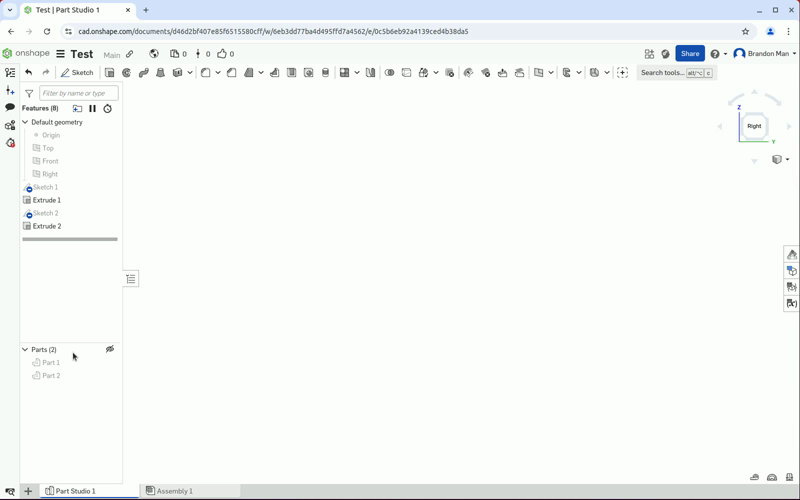
key(shift+y)
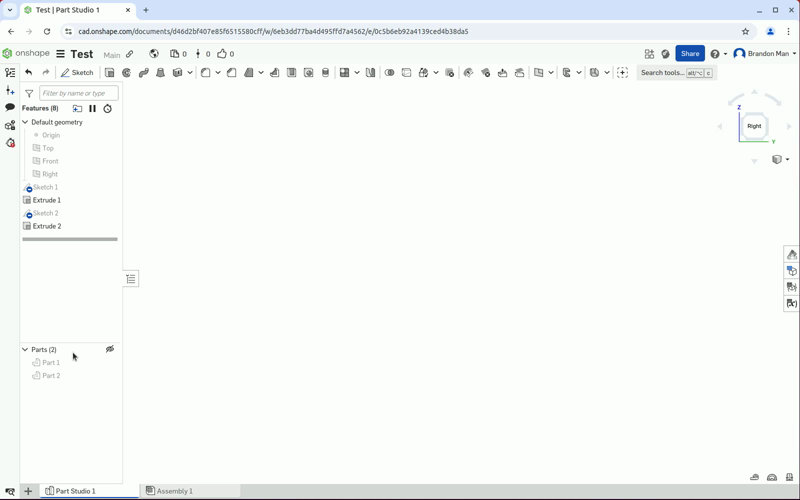
key(shift+s)
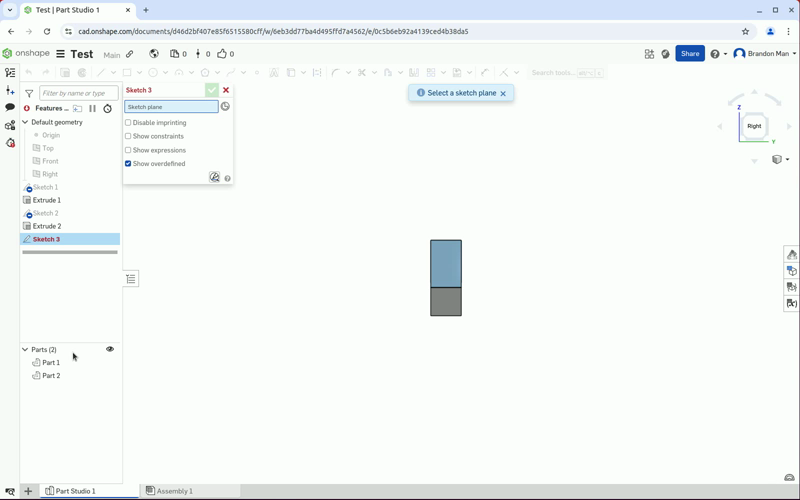
mouse_move(73, 176)
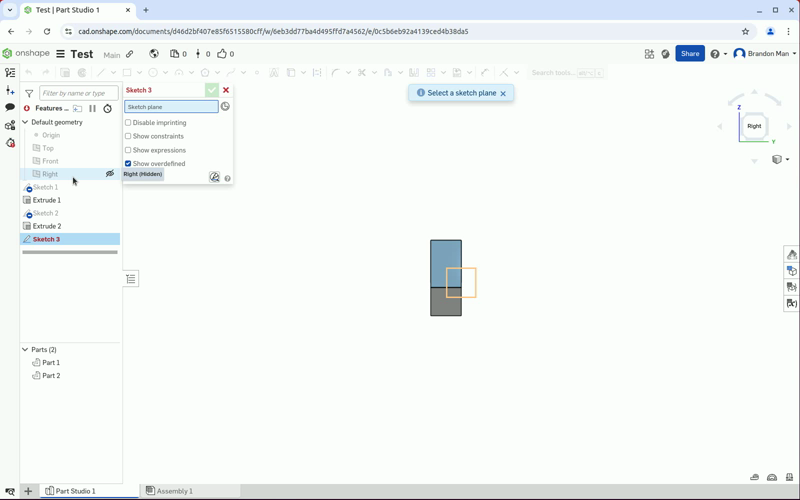
click(73, 176)
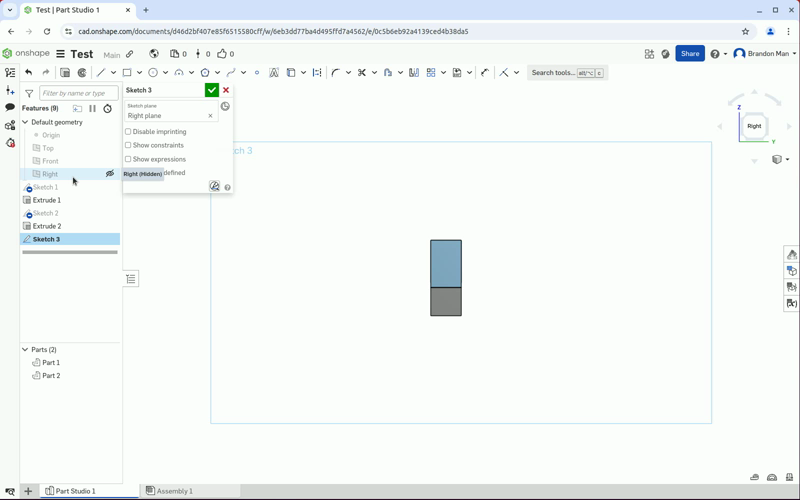
mouse_move(73, 352)
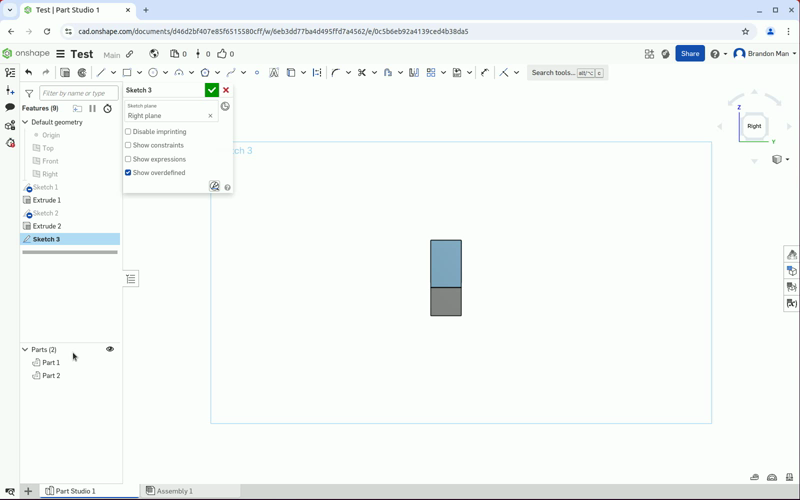
key(y)
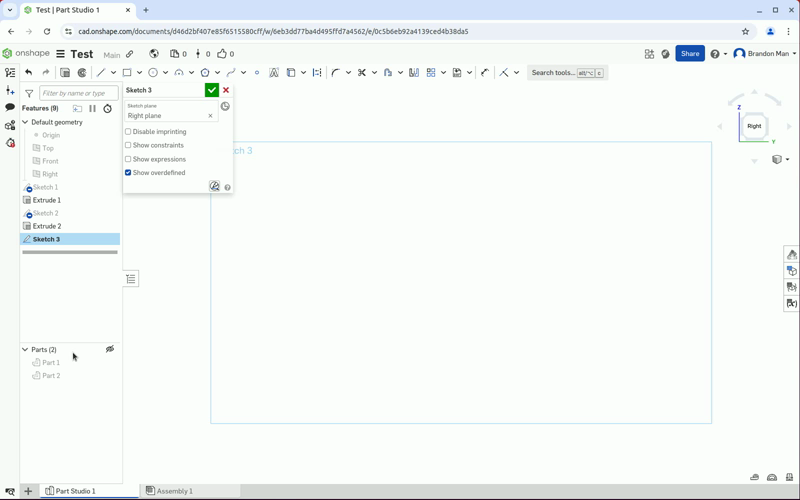
key(l)
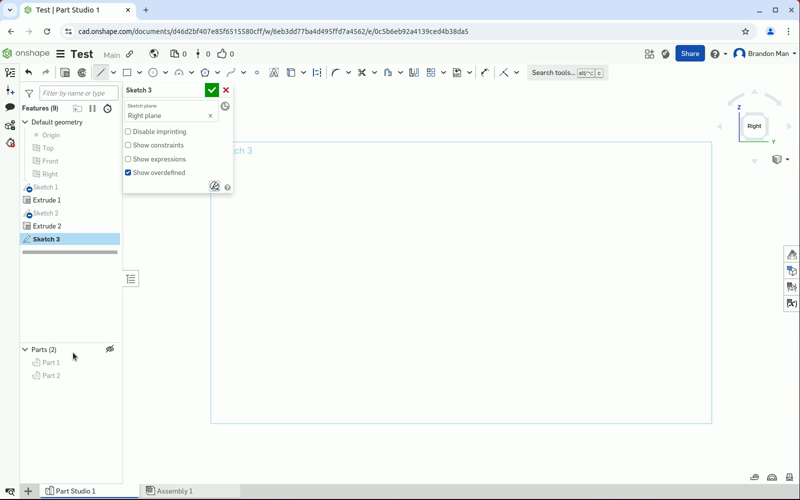
key_down(shift)
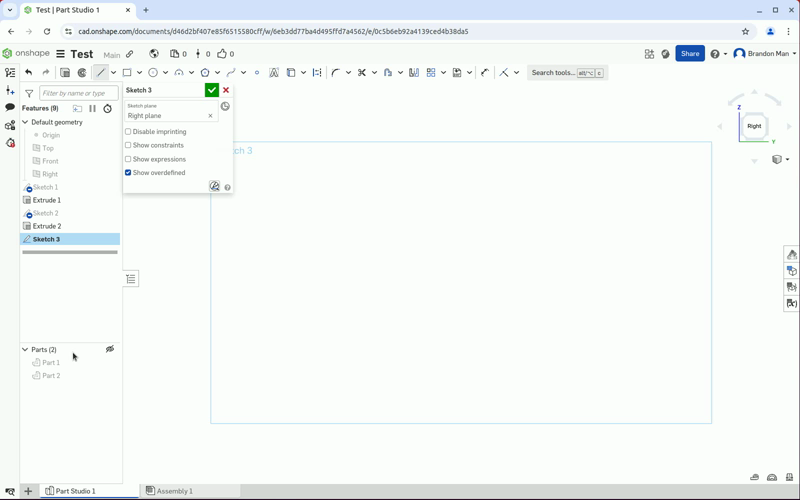
mouse_move(364, 343)
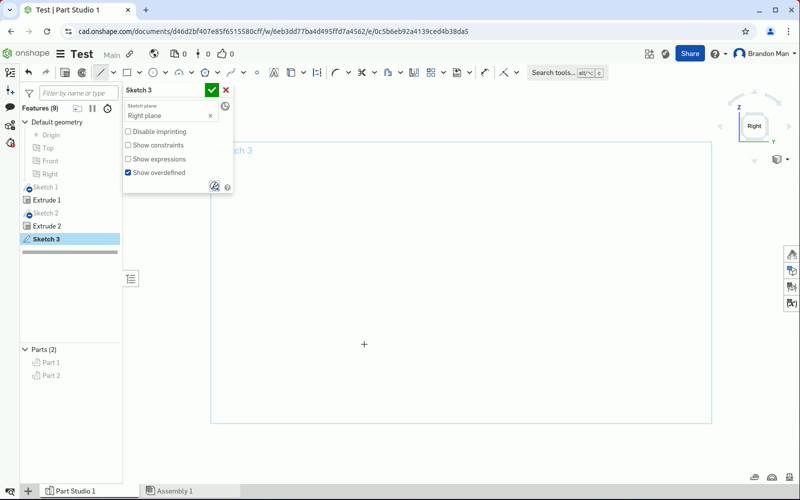
click(364, 343)
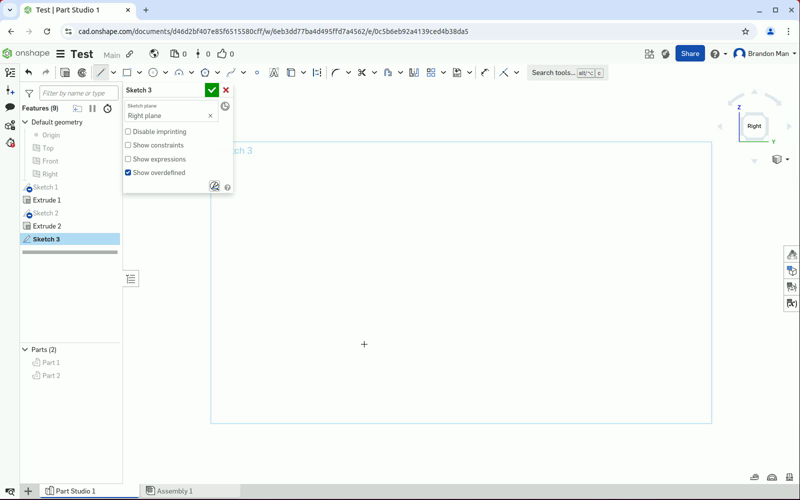
key_up(shift)
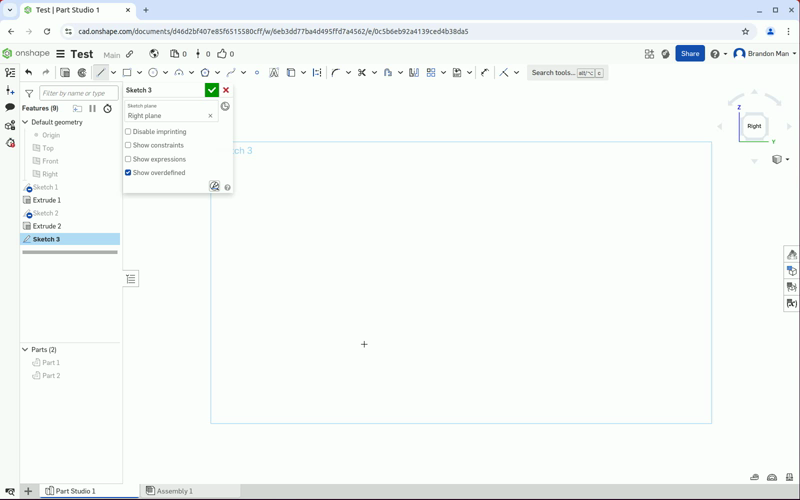
key_down(shift)
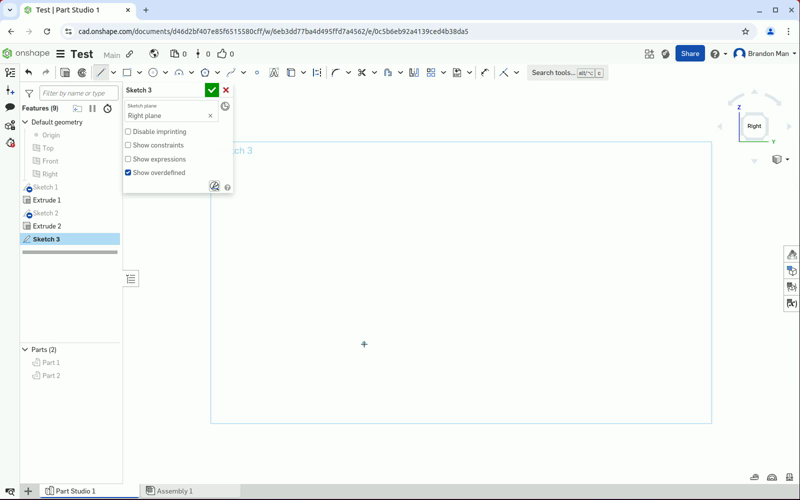
mouse_move(504, 343)
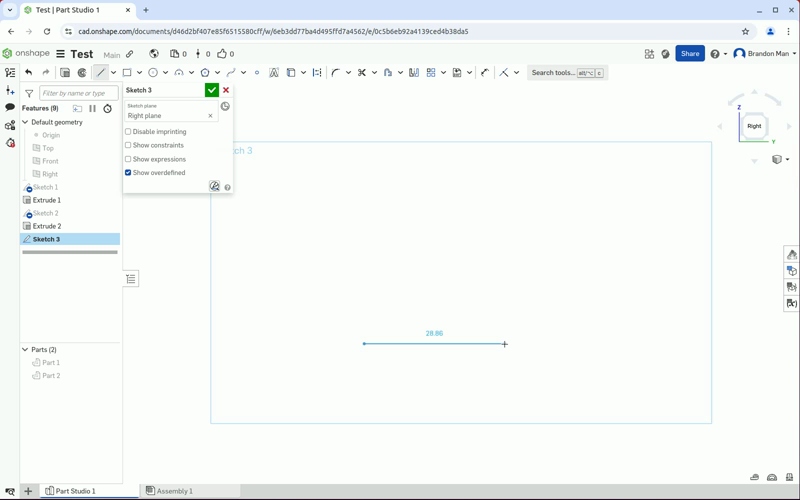
click(504, 343)
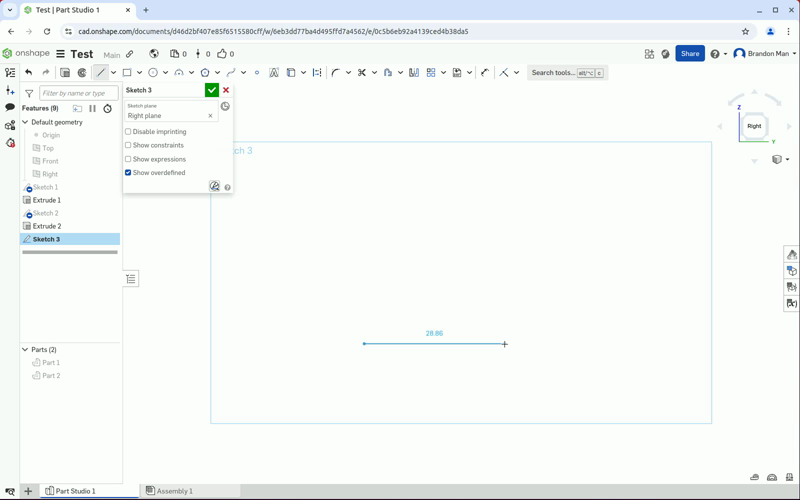
key_up(shift)
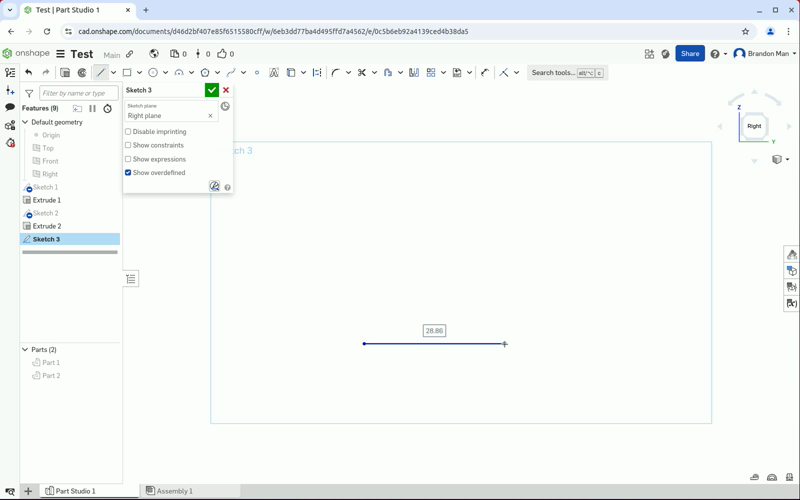
key_down(shift)
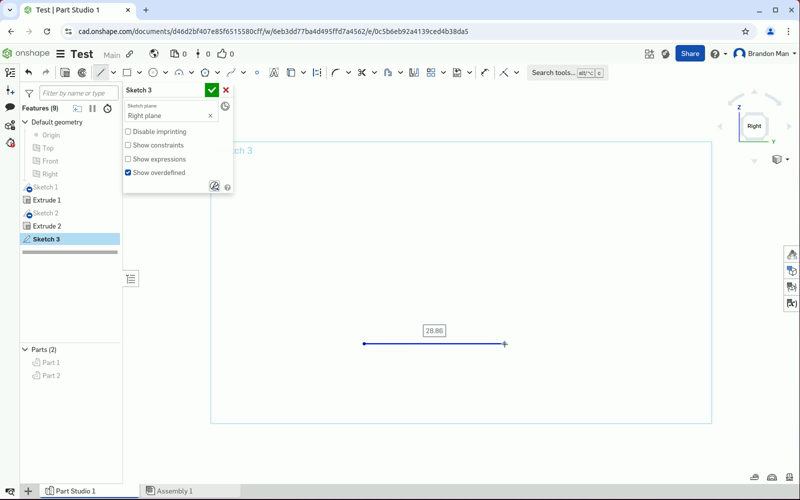
mouse_move(534, 343)
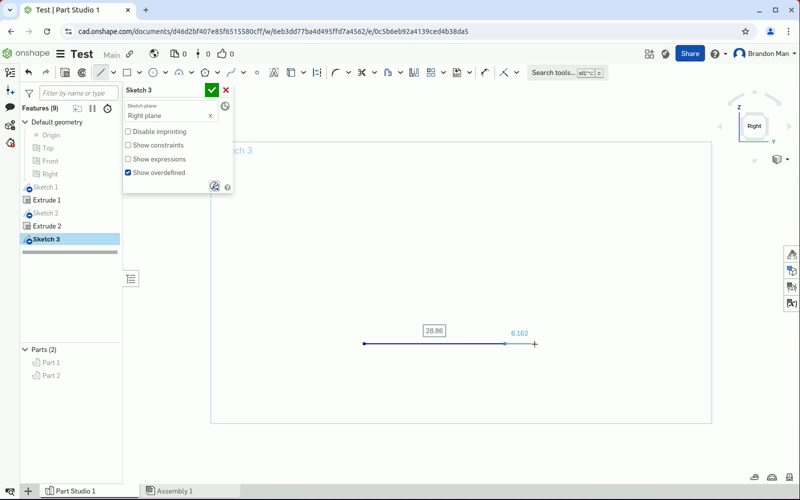
mouse_move(504, 315)
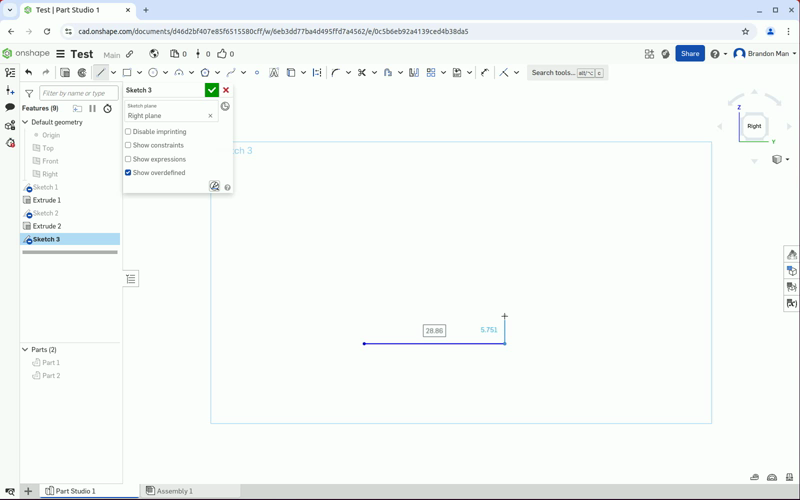
click(504, 315)
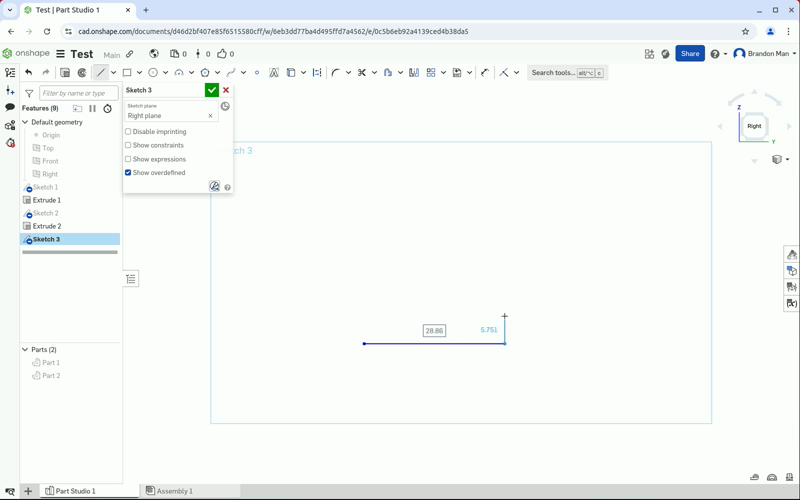
key_up(shift)
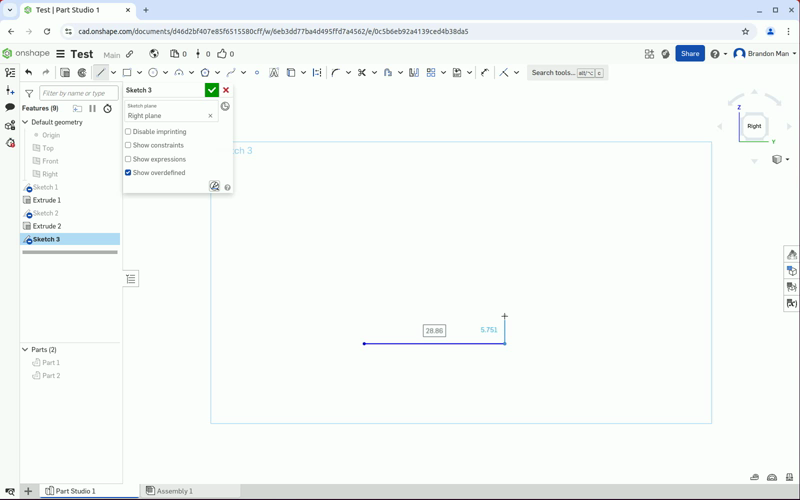
key_down(shift)
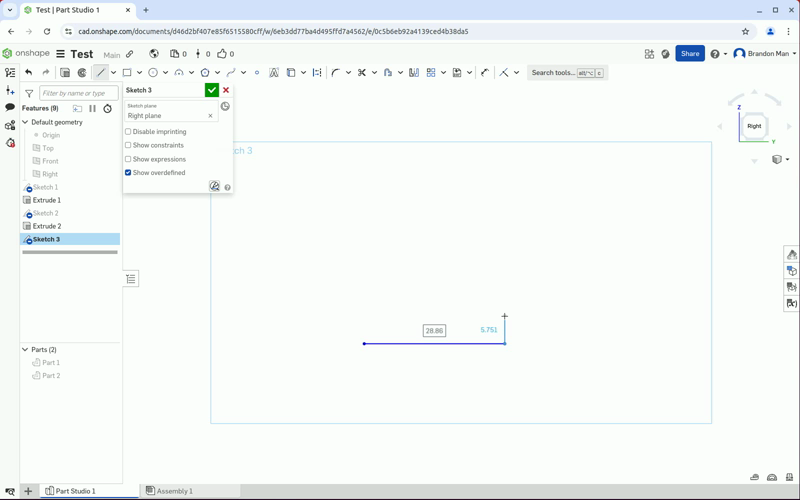
mouse_move(534, 315)
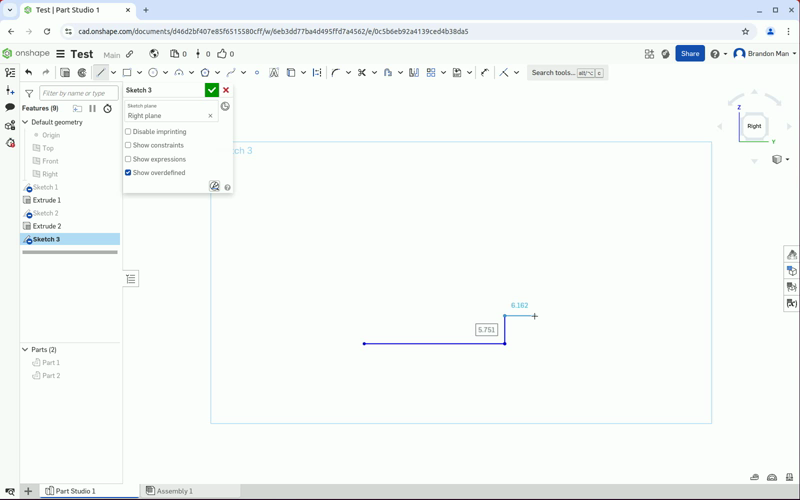
mouse_move(460, 315)
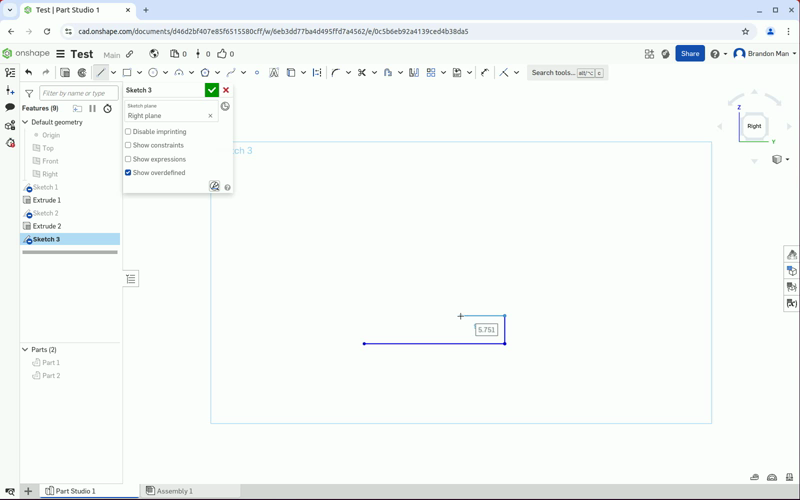
click(460, 315)
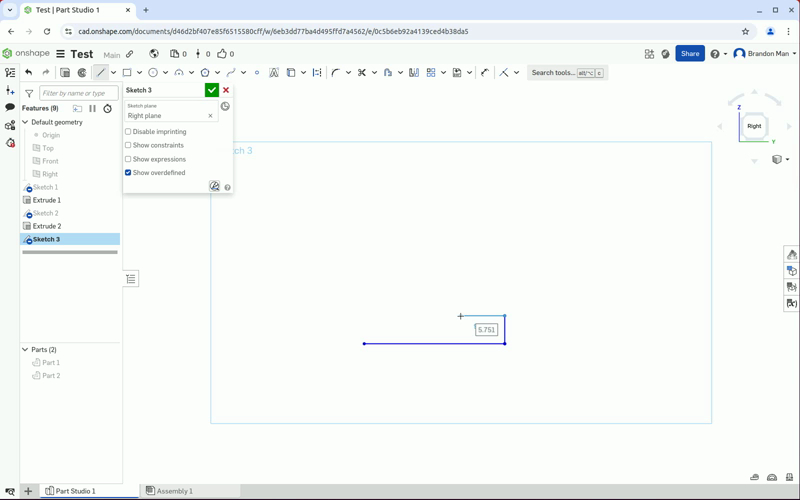
key_up(shift)
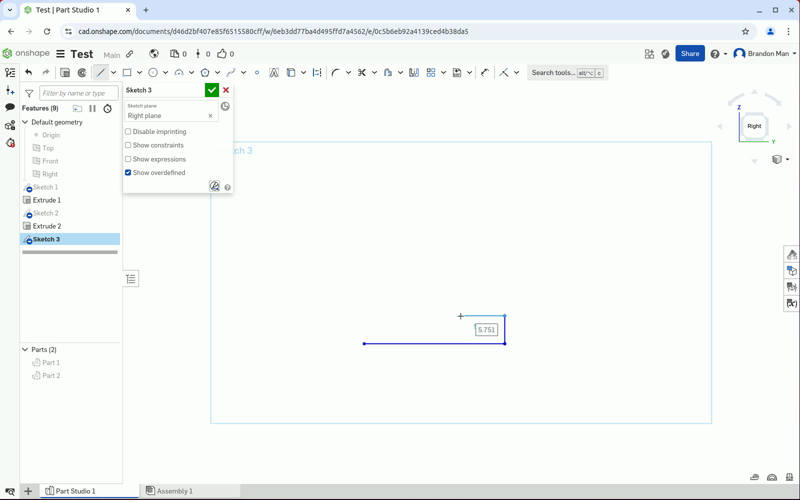
key_down(shift)
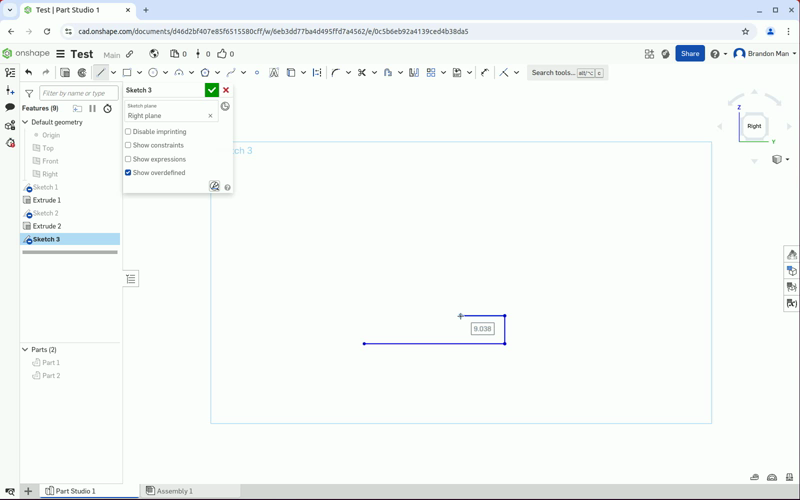
mouse_move(490, 315)
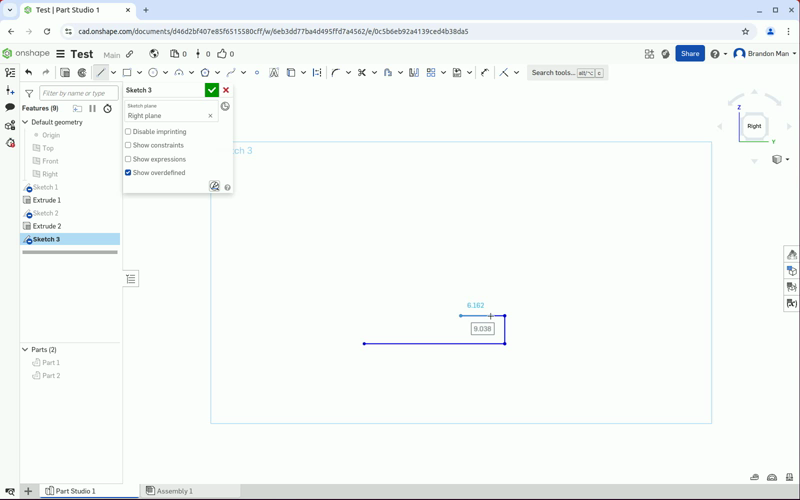
mouse_move(429, 315)
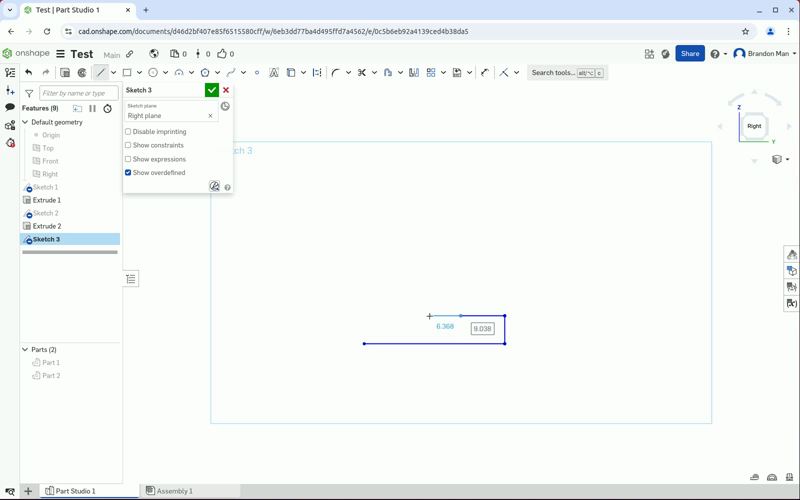
click(429, 315)
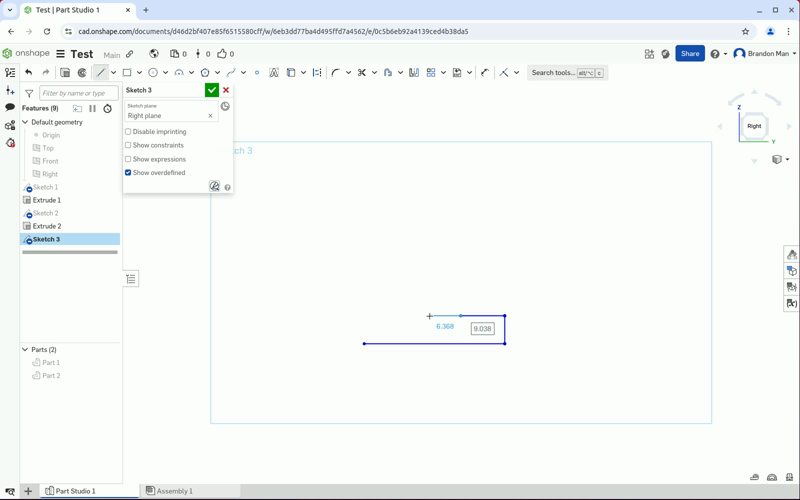
key_up(shift)
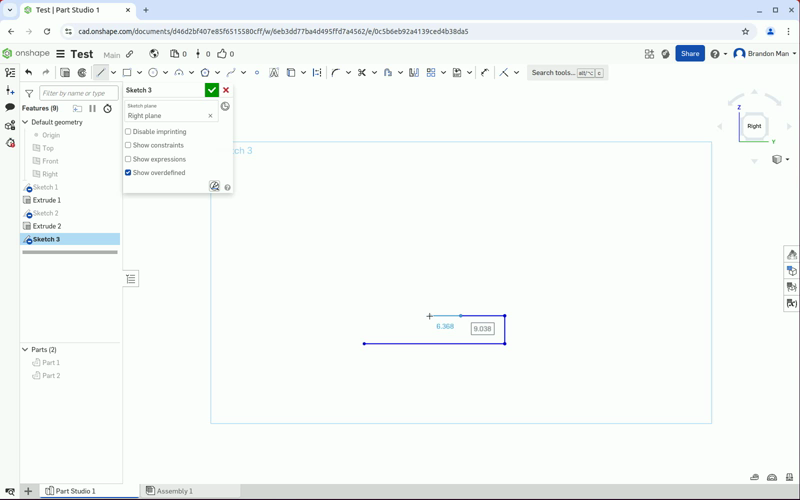
key_down(shift)
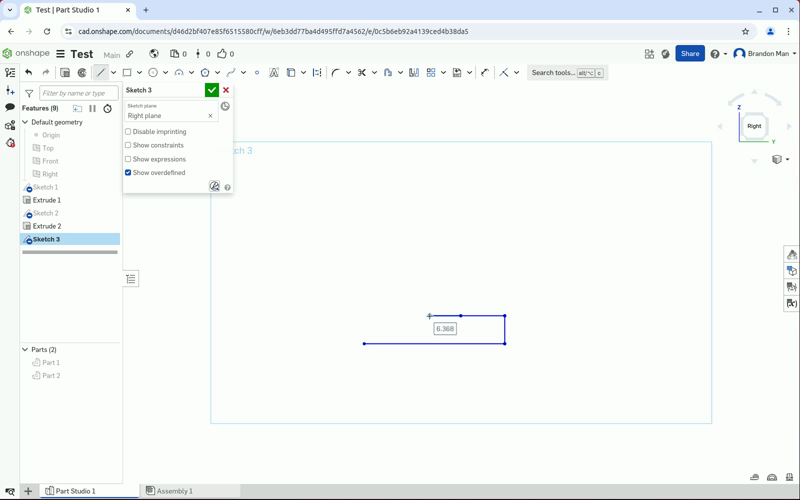
mouse_move(364, 315)
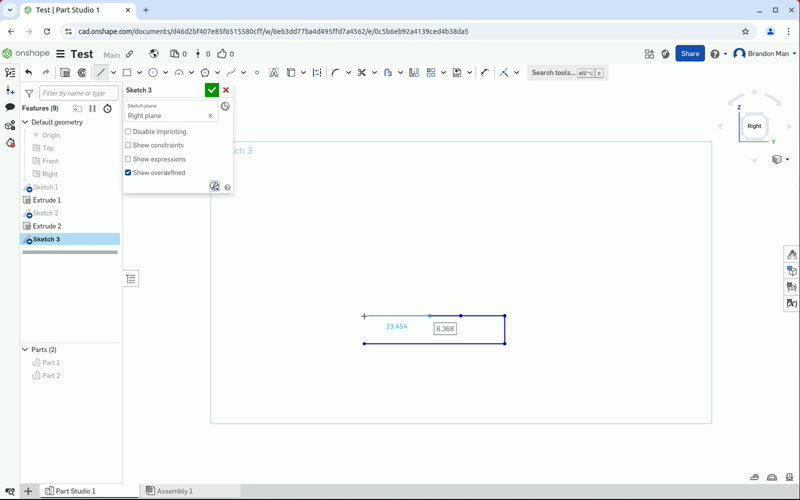
click(364, 315)
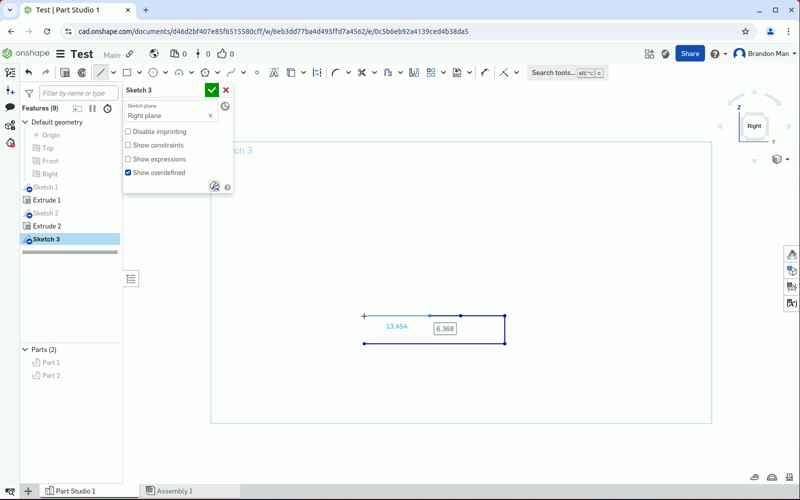
key_up(shift)
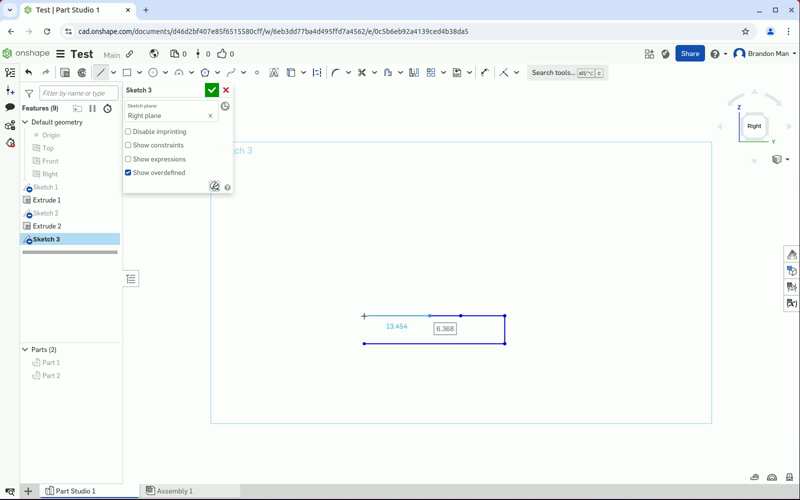
mouse_move(394, 315)
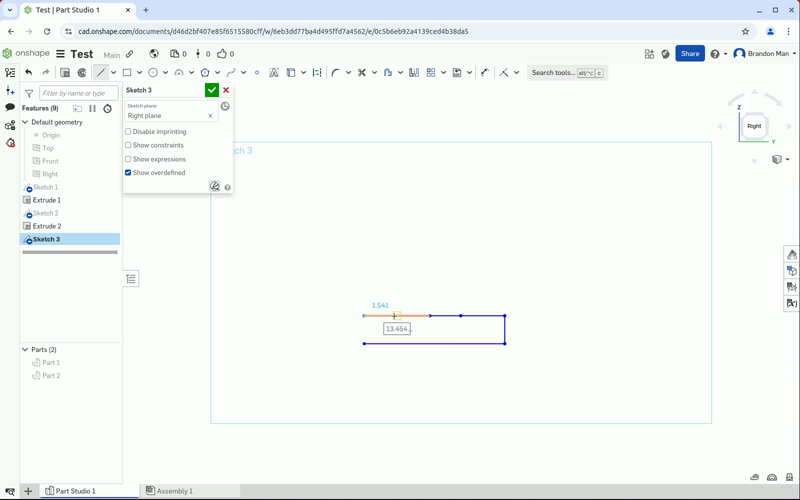
key_down(shift)
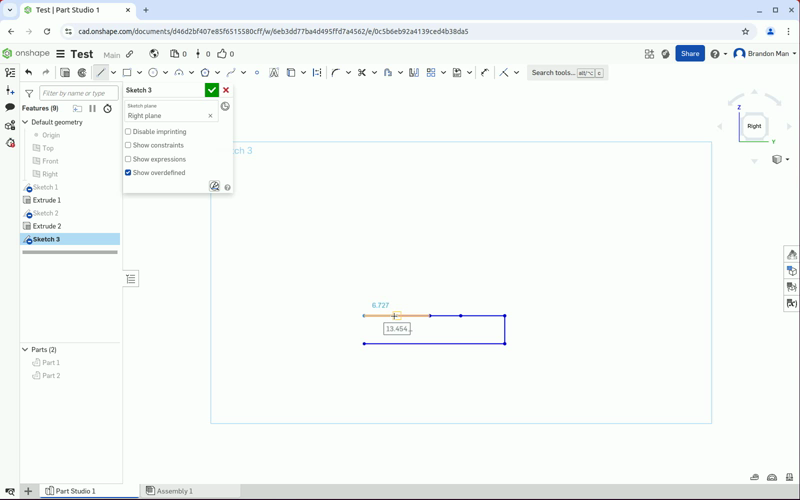
mouse_move(364, 343)
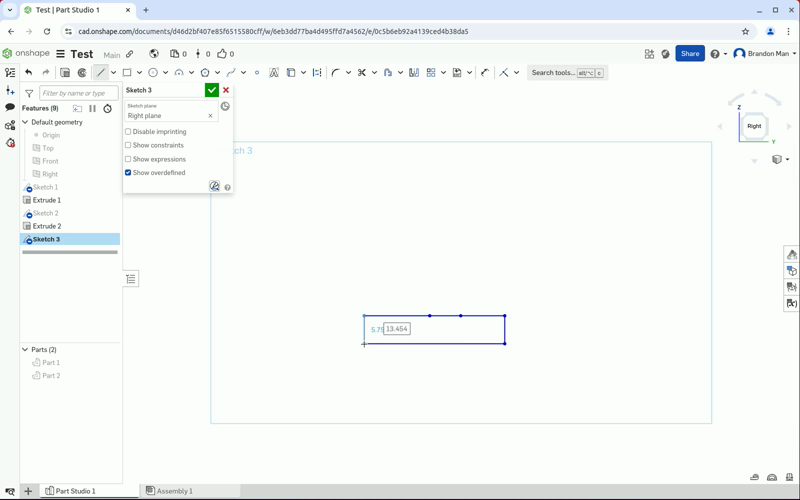
key_up(shift)
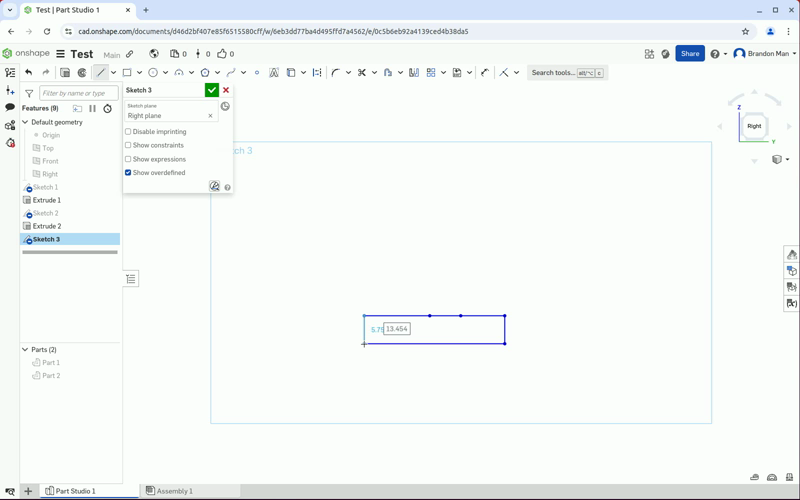
click(364, 343)
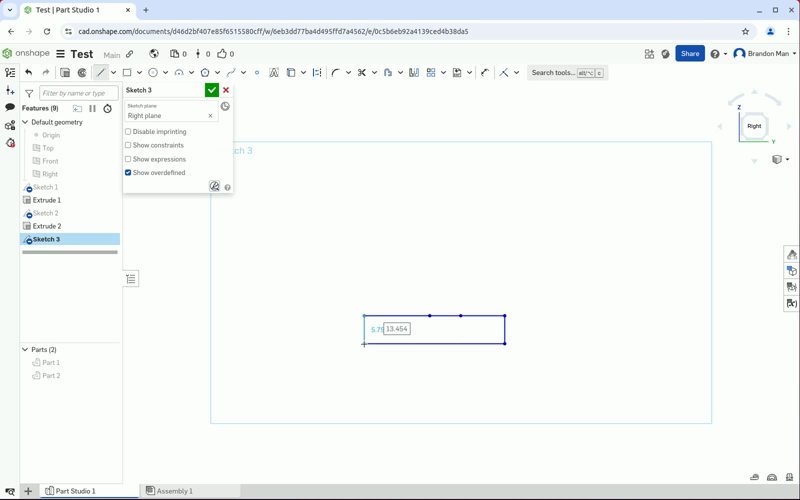
key(esc)
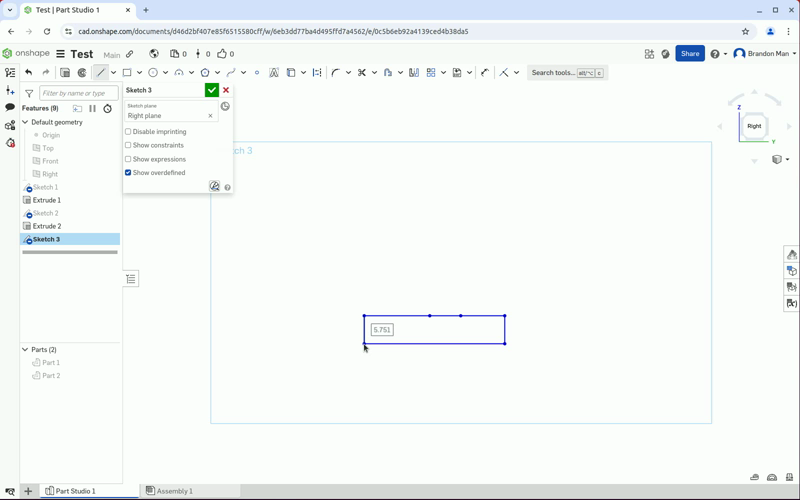
mouse_move(400, 334)
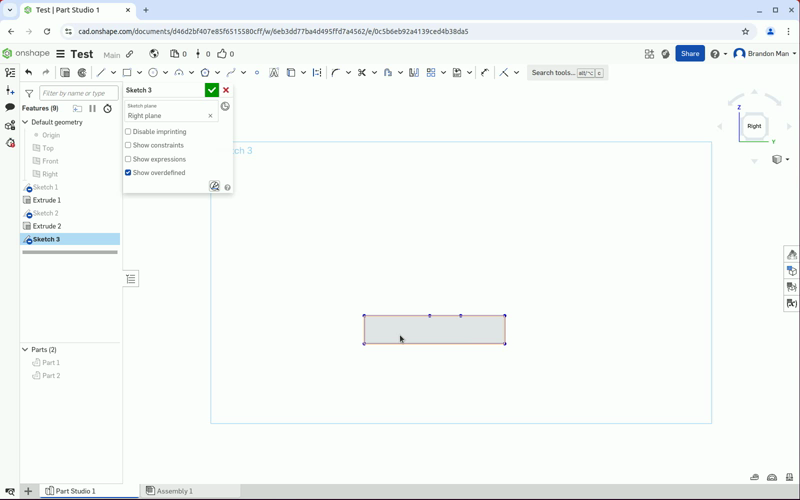
click(400, 334)
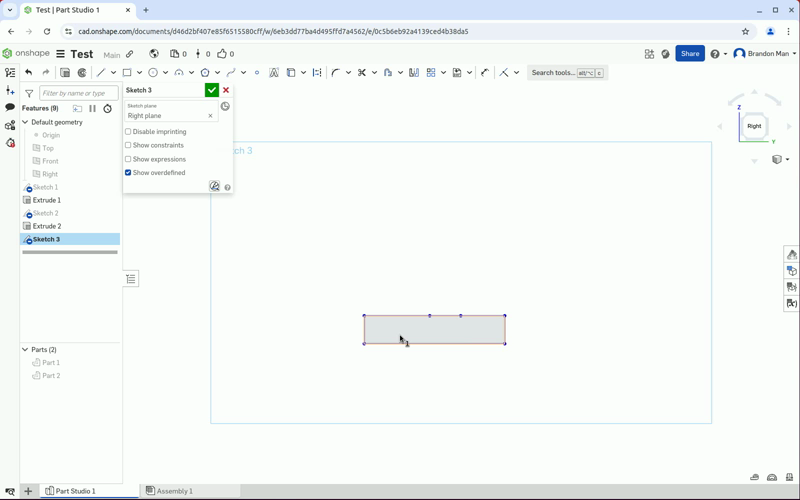
mouse_move(73, 352)
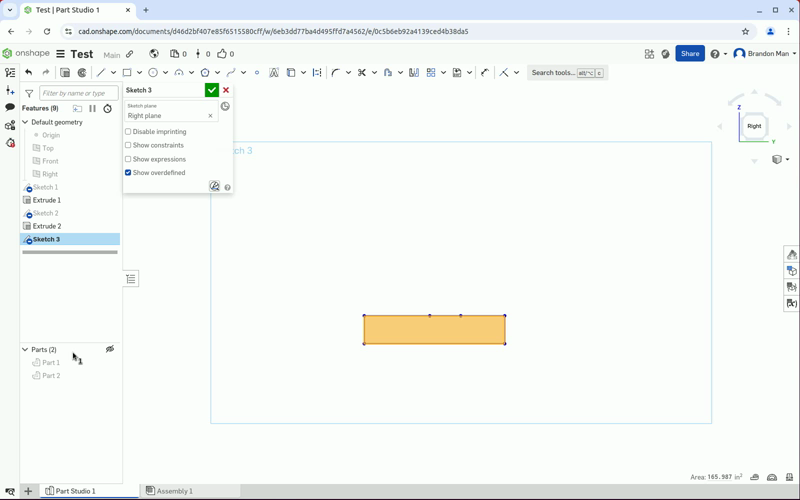
key(shift+y)
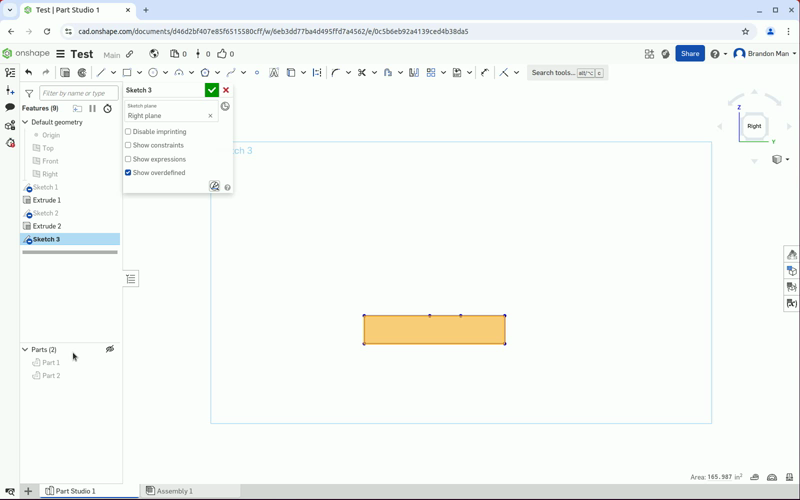
key(shift+e)
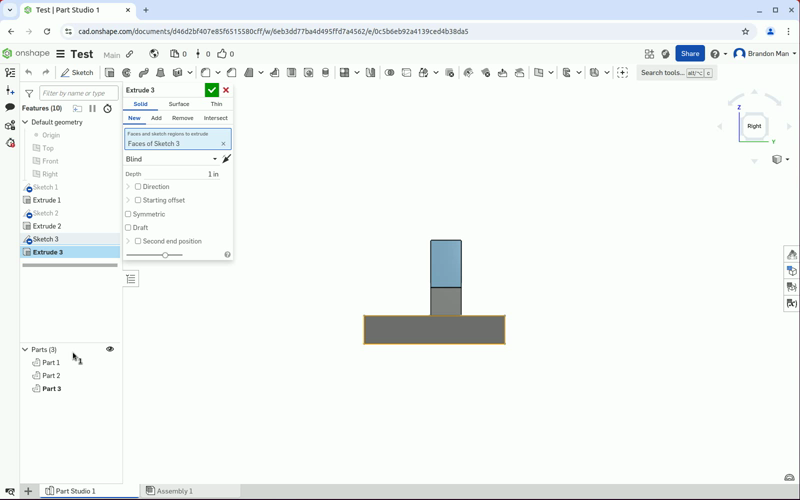
mouse_move(143, 106)
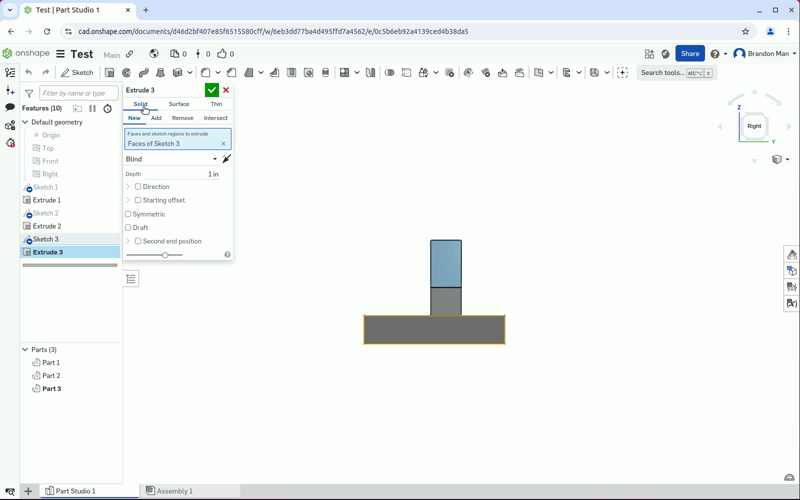
click(143, 106)
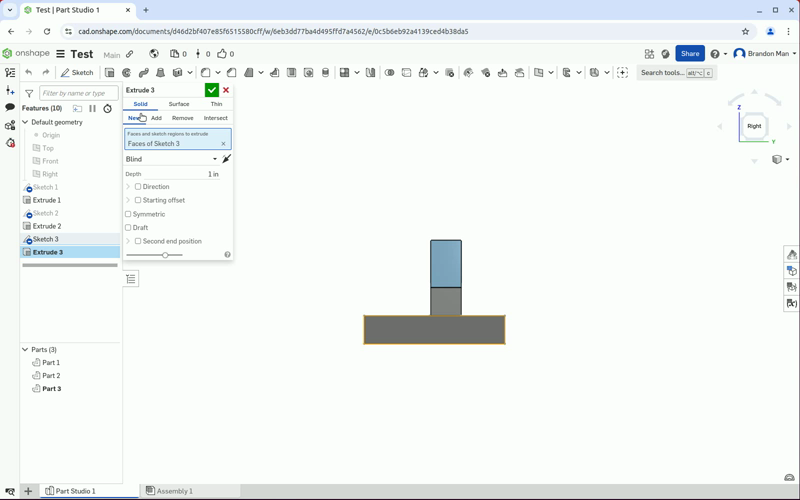
mouse_move(137, 120)
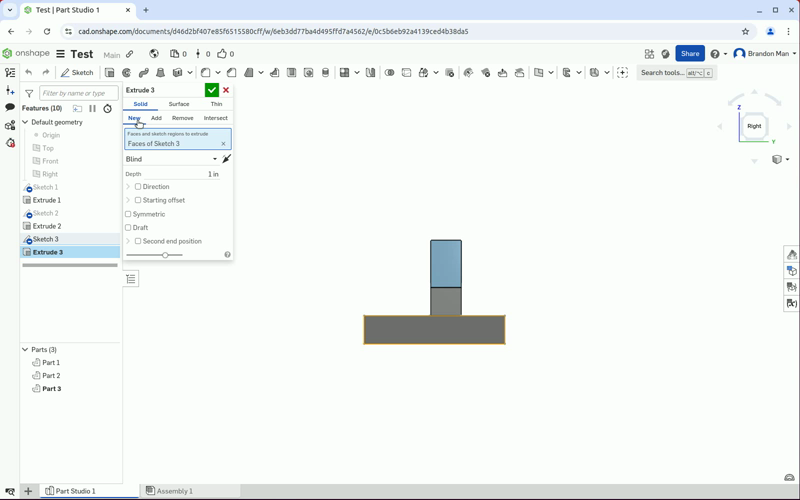
click(137, 120)
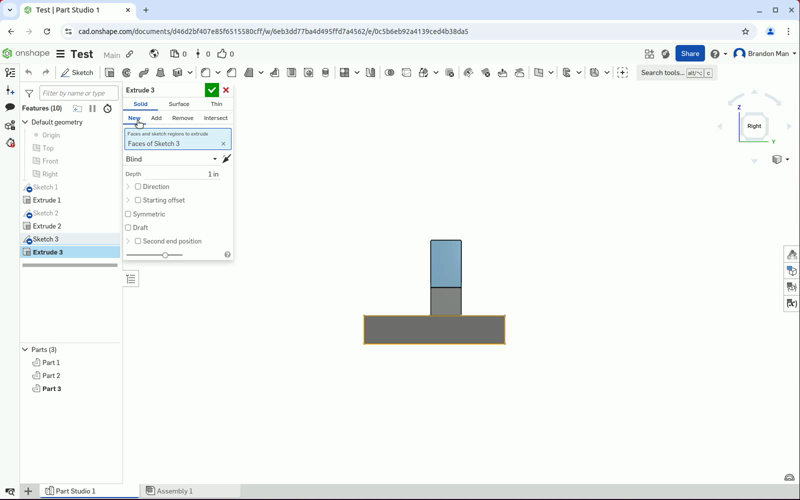
key(tab, 4)
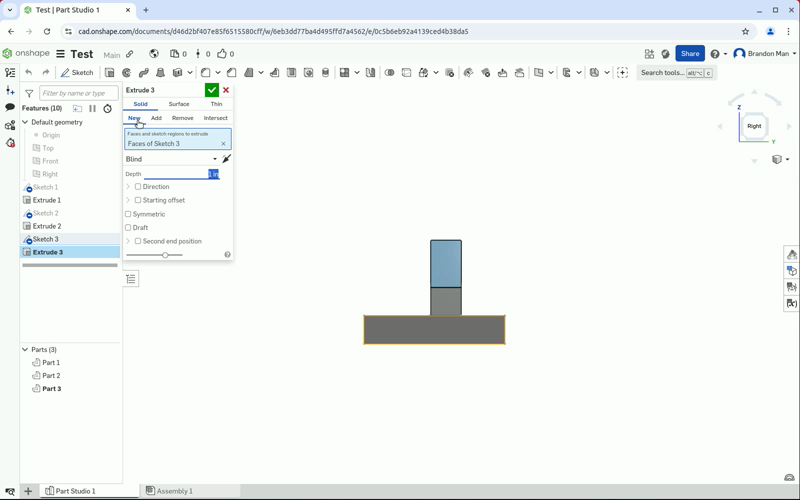
text(-23.108)
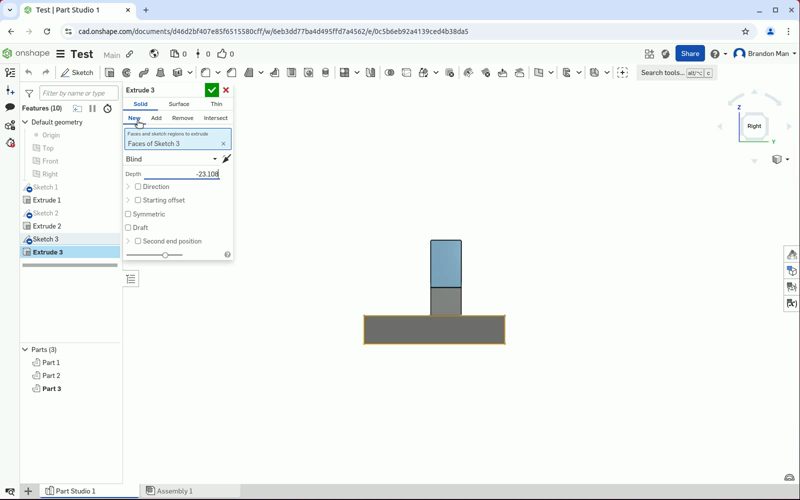
key(enter)
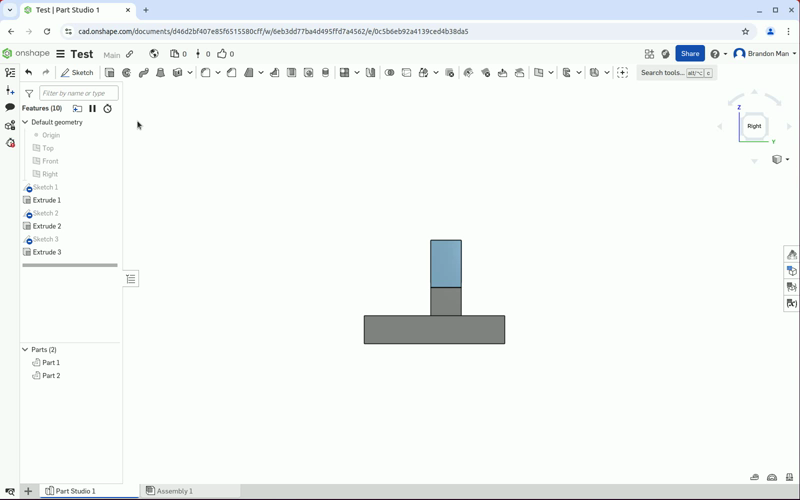
key(shift+h)
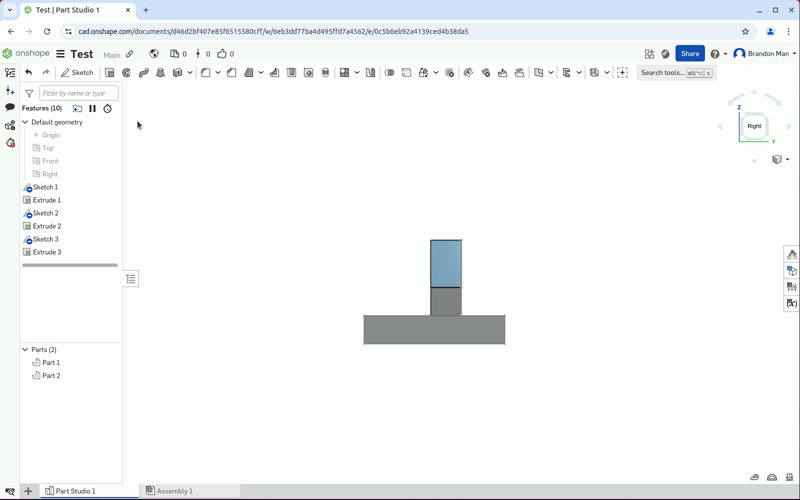
key(shift+h)
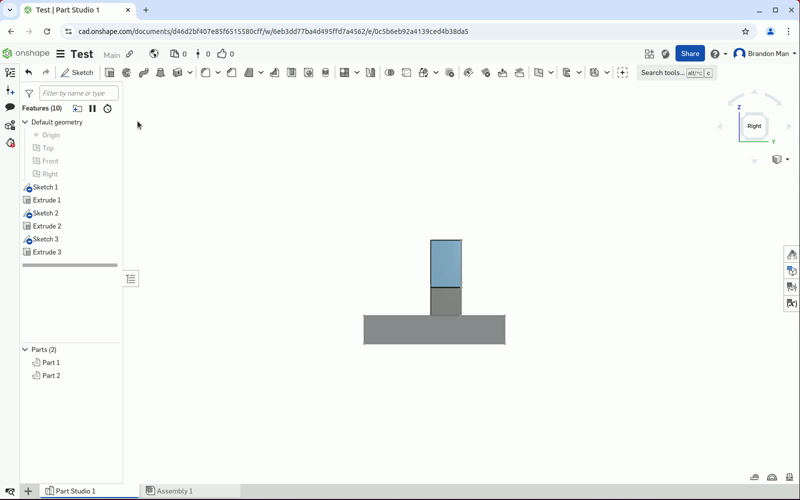
key(shift+7)
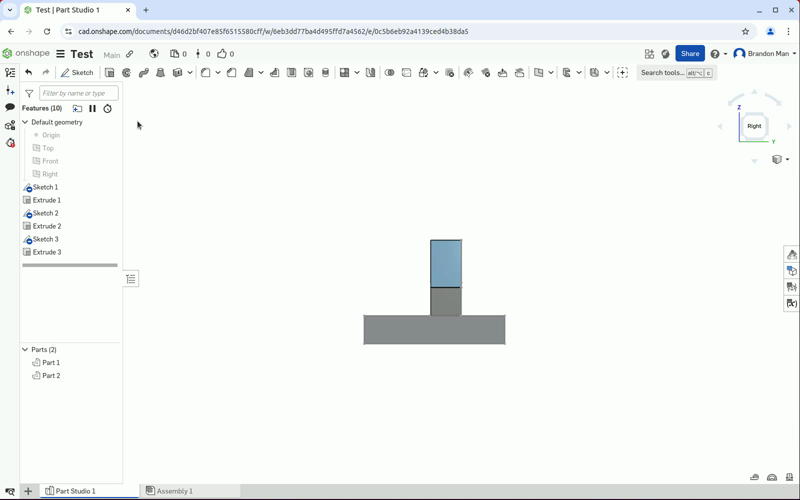
key(right, 2)
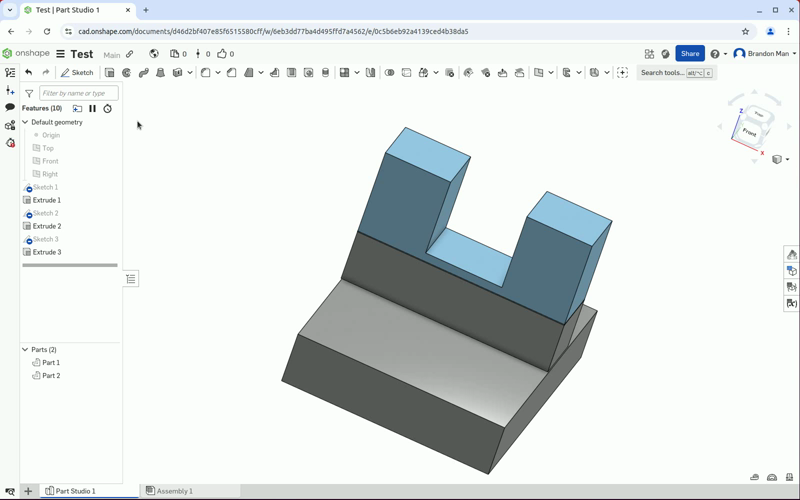
key(down, 2)
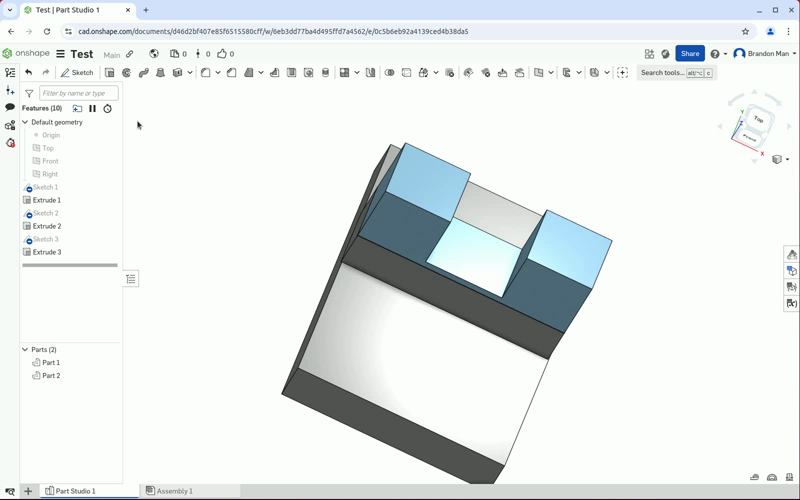
key(up, 2)
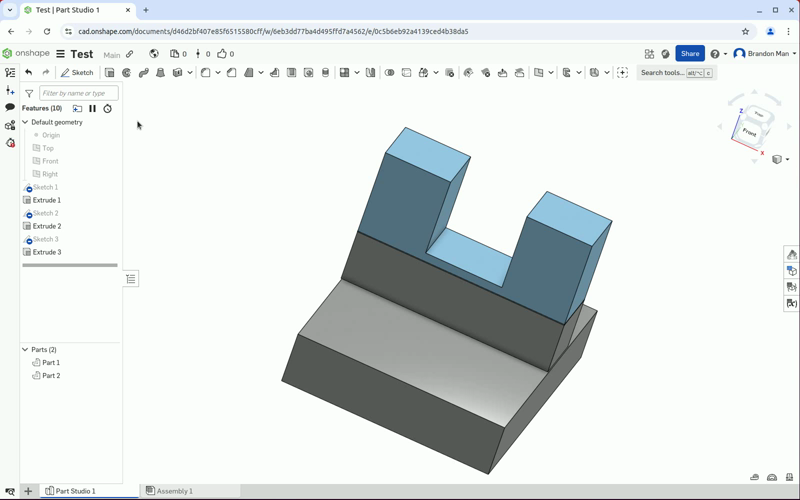
key(left, 2)
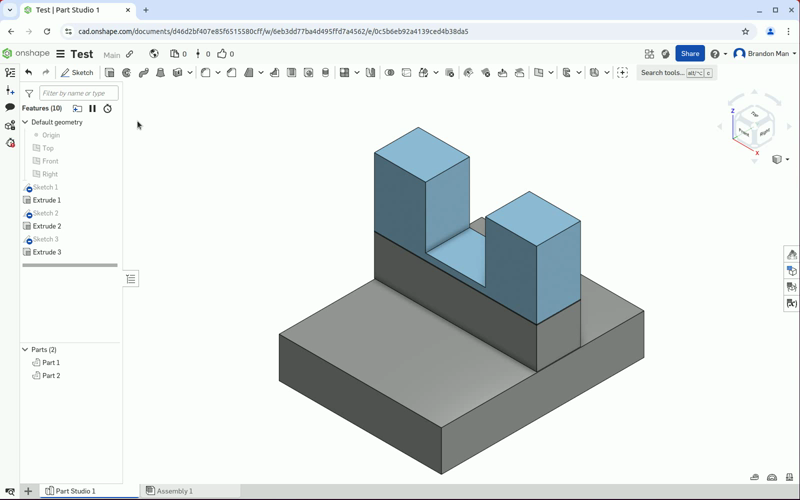
mouse_move(73, 189)
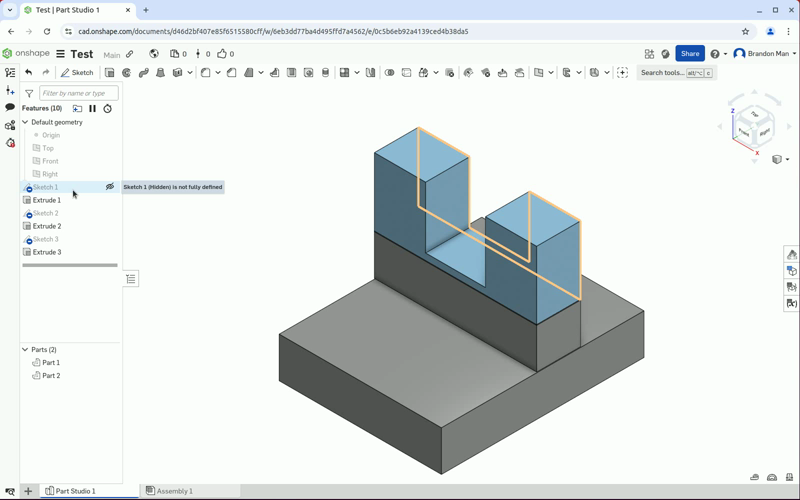
click(73, 189)